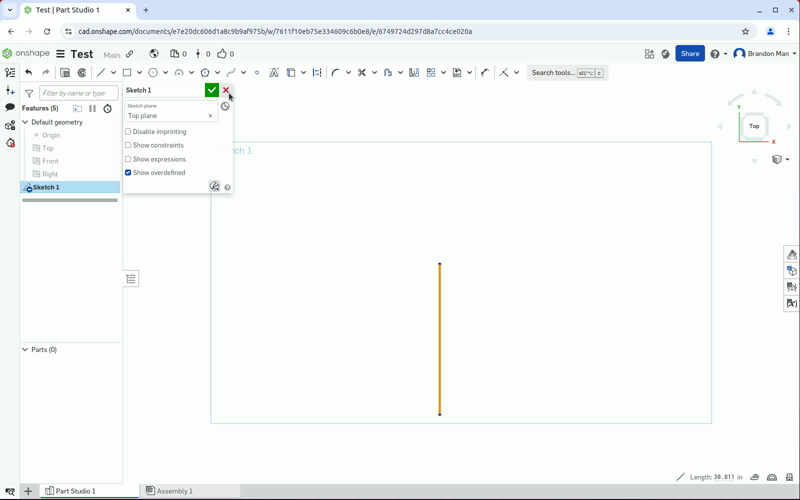
key(shift+h)
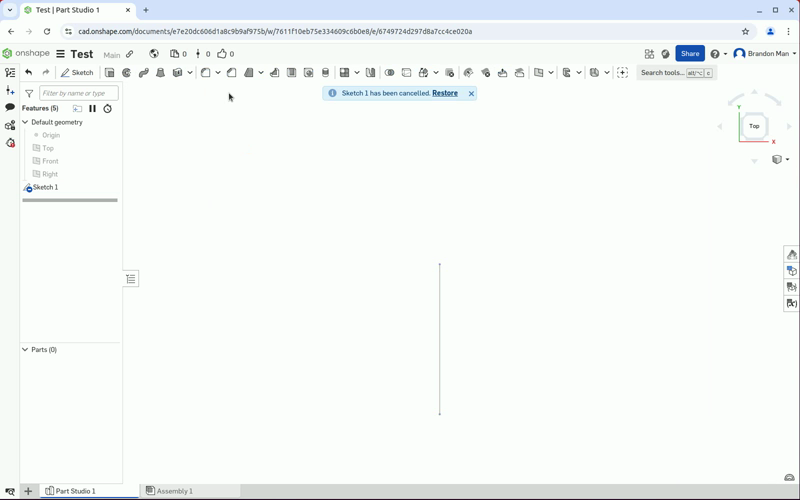
mouse_move(73, 352)
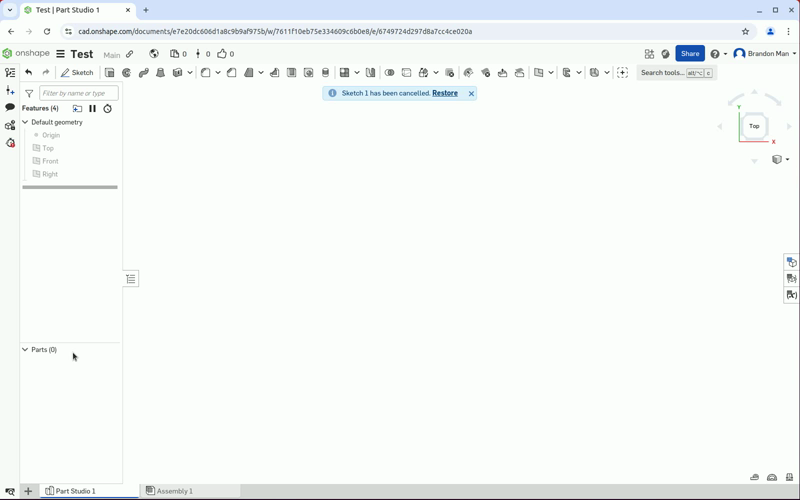
key(y)
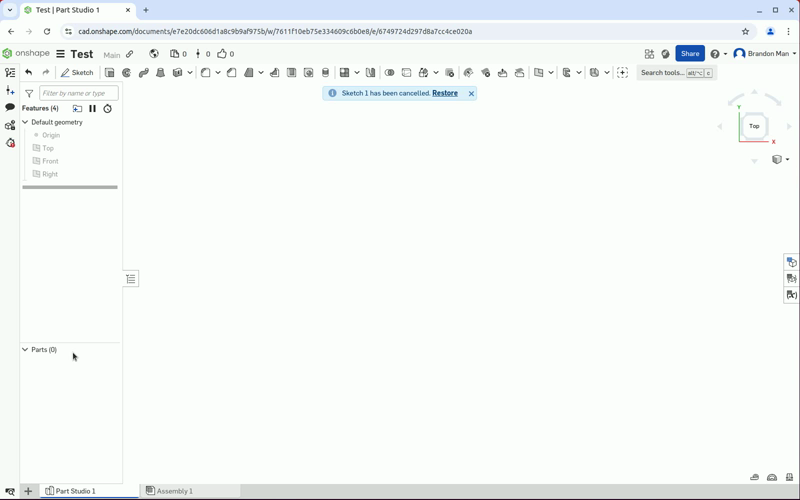
key(shift+p)
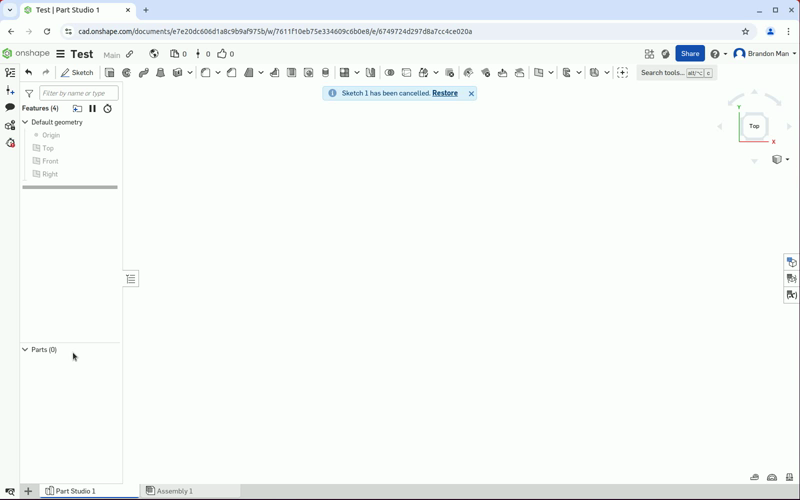
key(space)
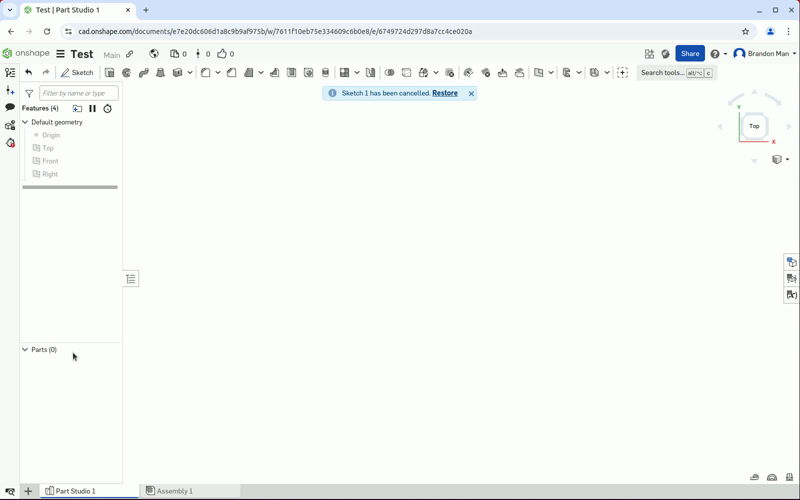
key_down(shift)
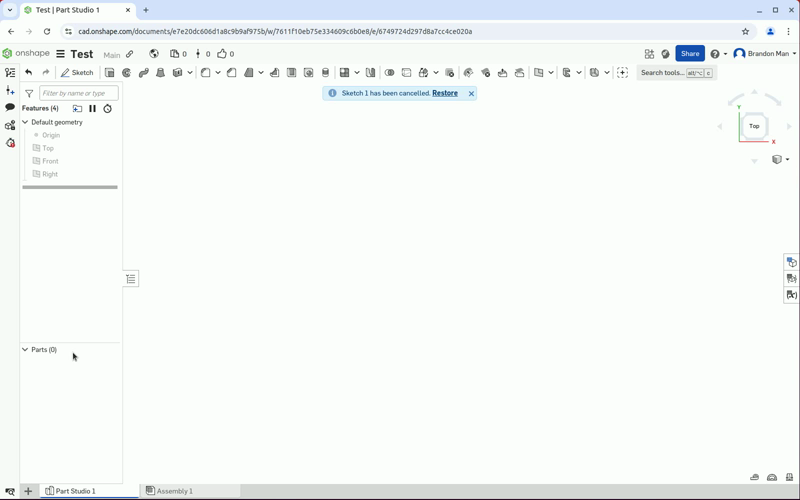
key(up)
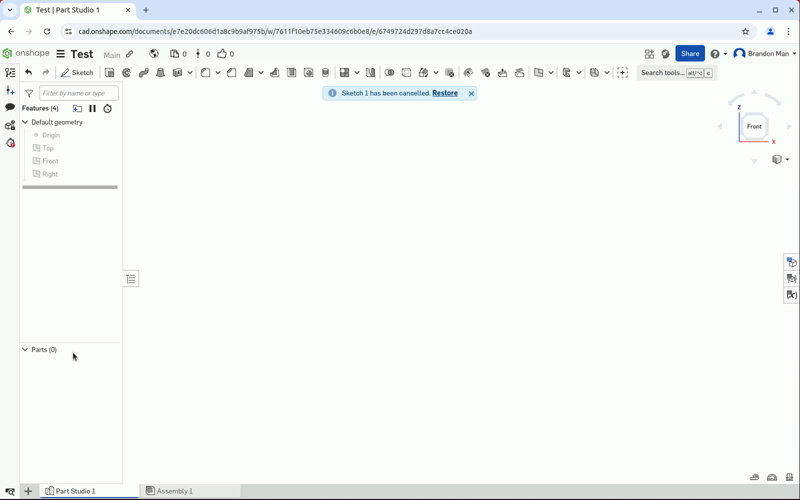
key_up(shift)
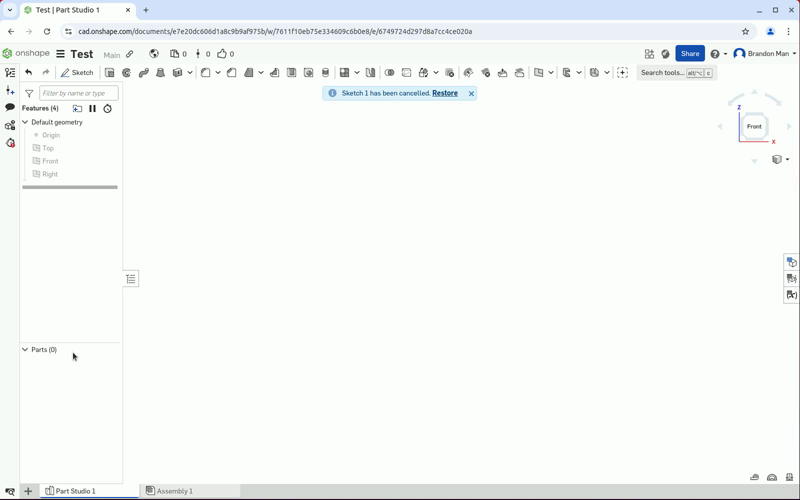
mouse_move(73, 352)
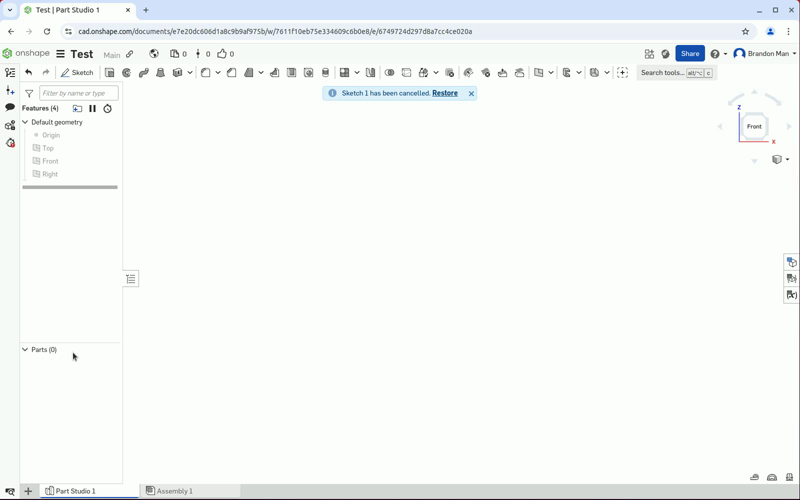
key(shift+y)
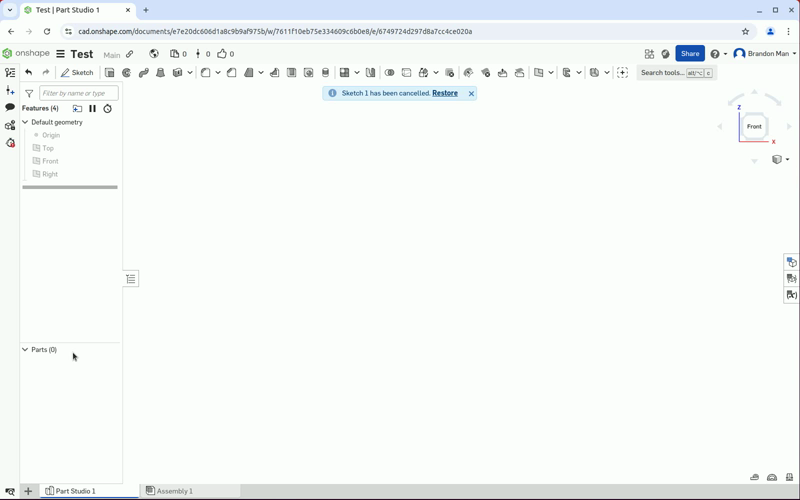
key(shift+s)
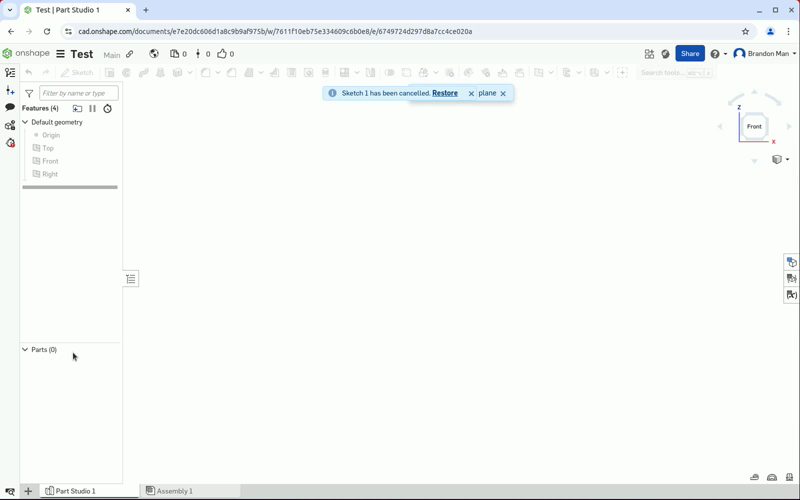
mouse_move(73, 163)
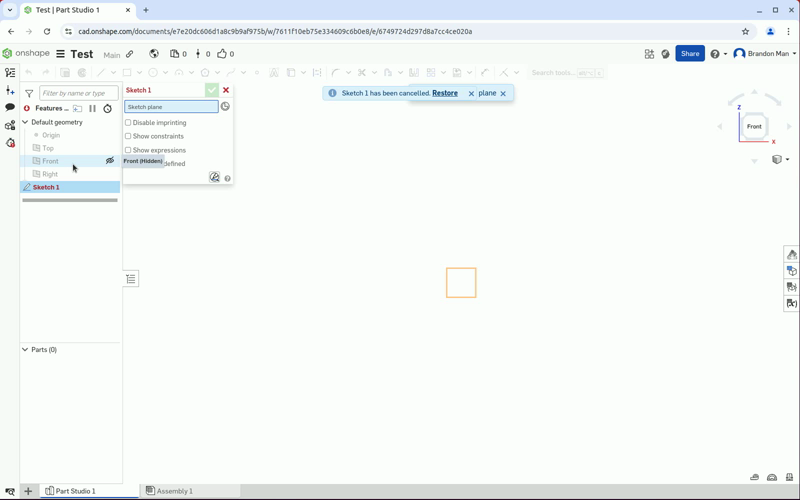
click(73, 163)
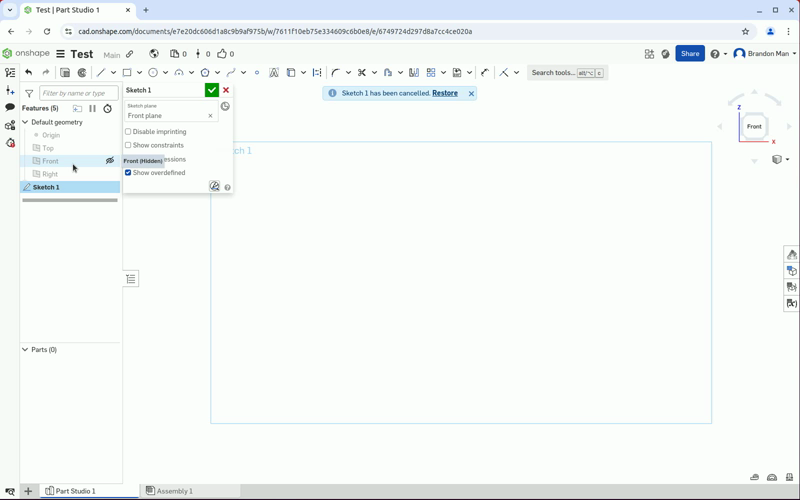
mouse_move(73, 352)
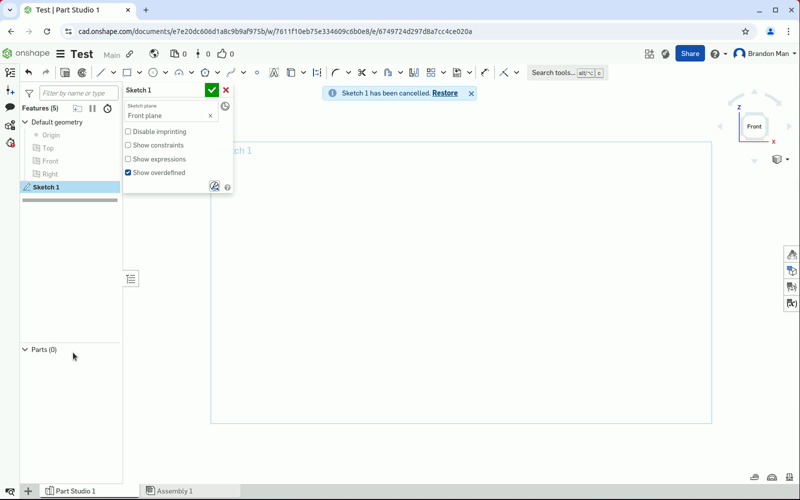
key(y)
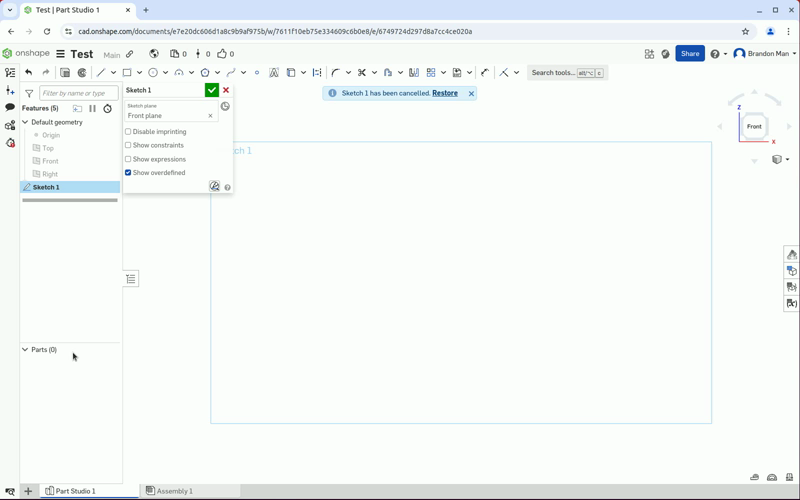
key(l)
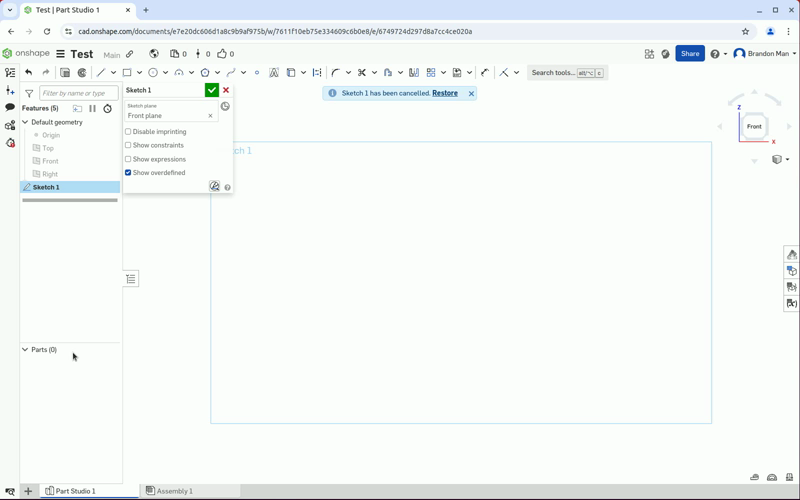
key_down(shift)
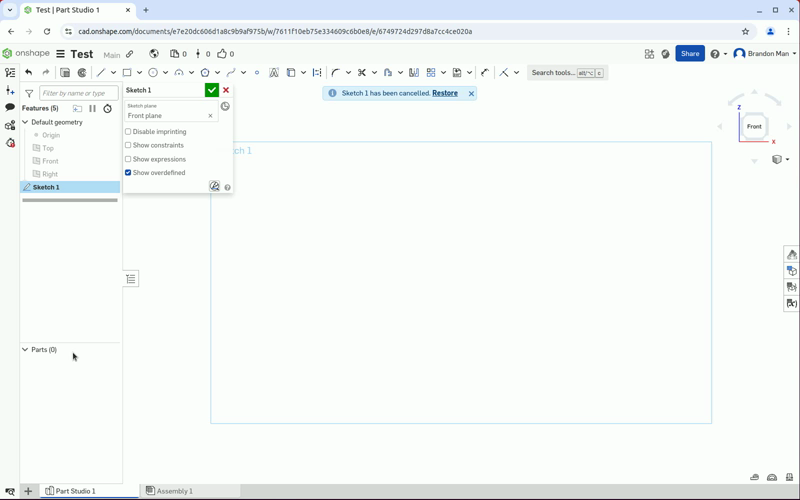
mouse_move(460, 282)
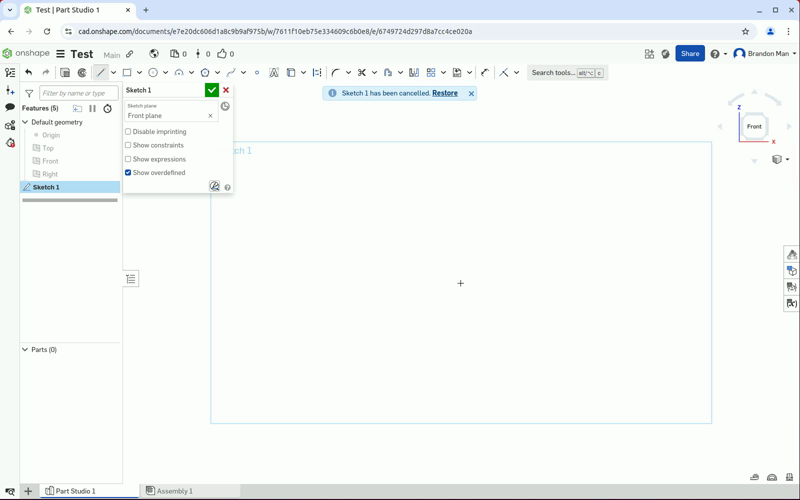
click(460, 282)
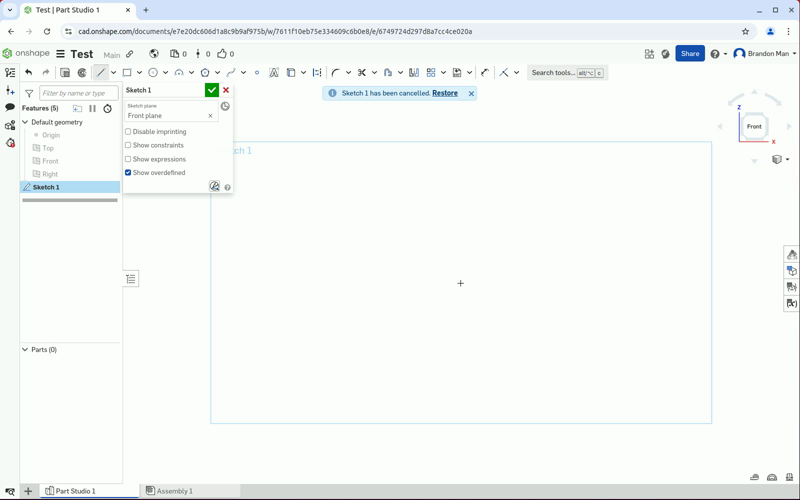
key_up(shift)
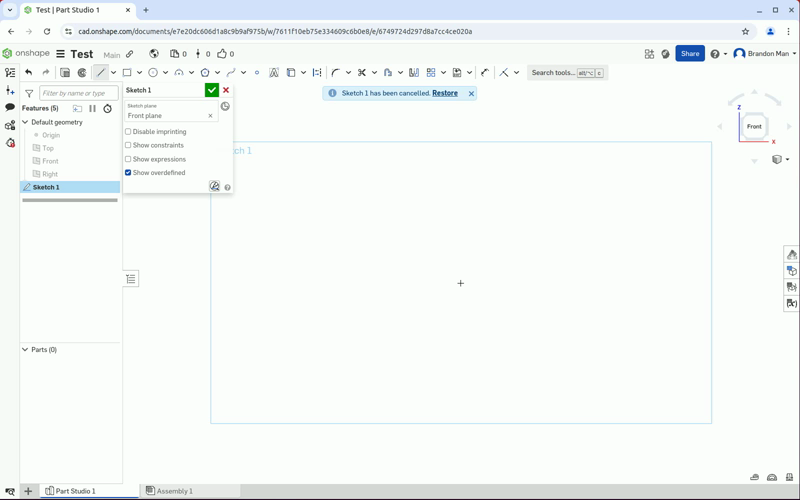
key_down(shift)
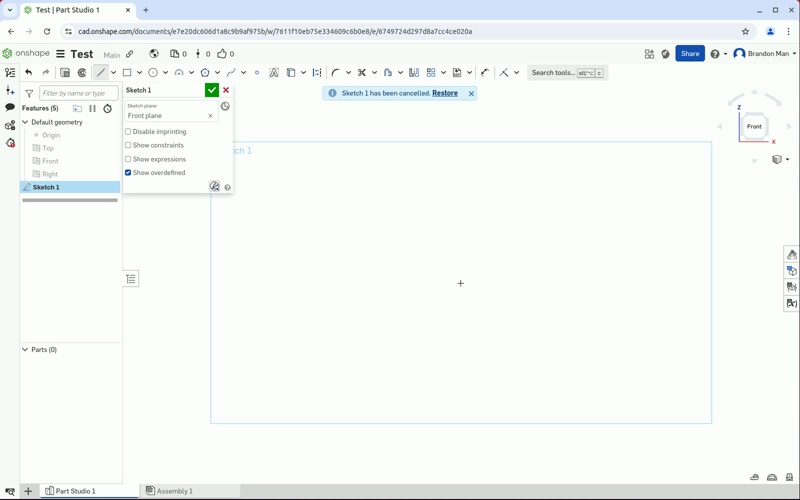
mouse_move(573, 282)
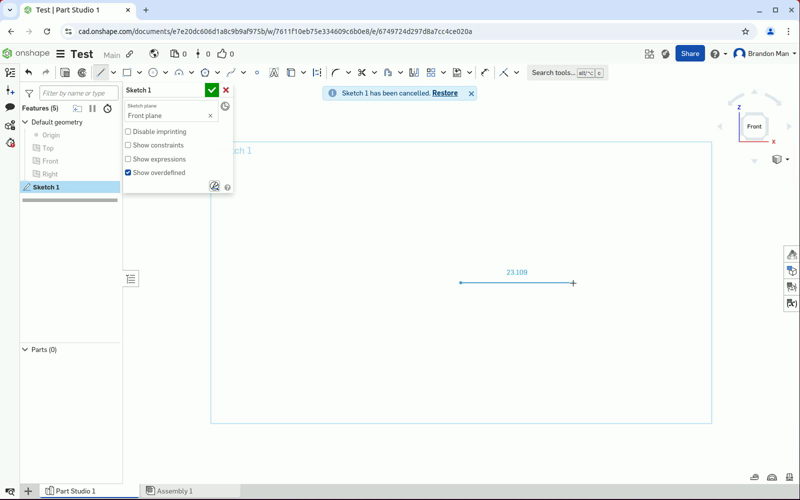
click(573, 282)
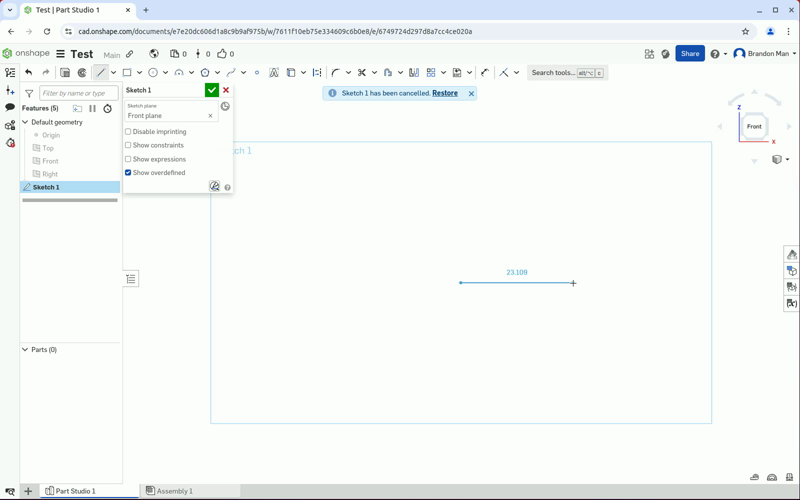
key_up(shift)
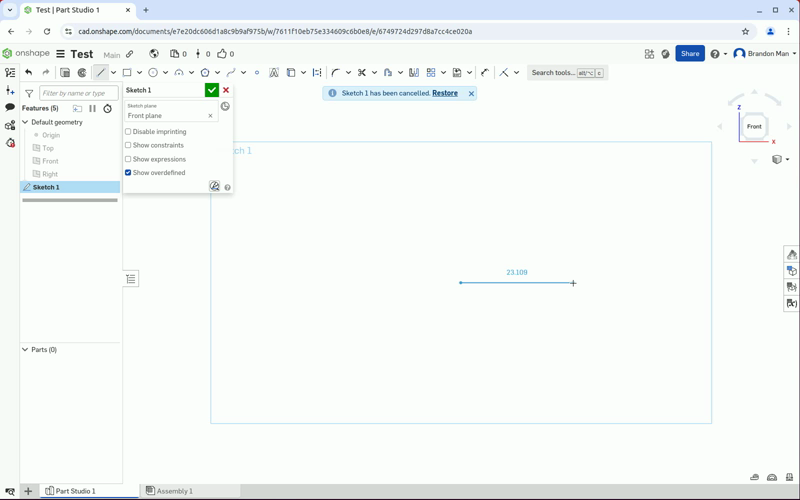
key_down(shift)
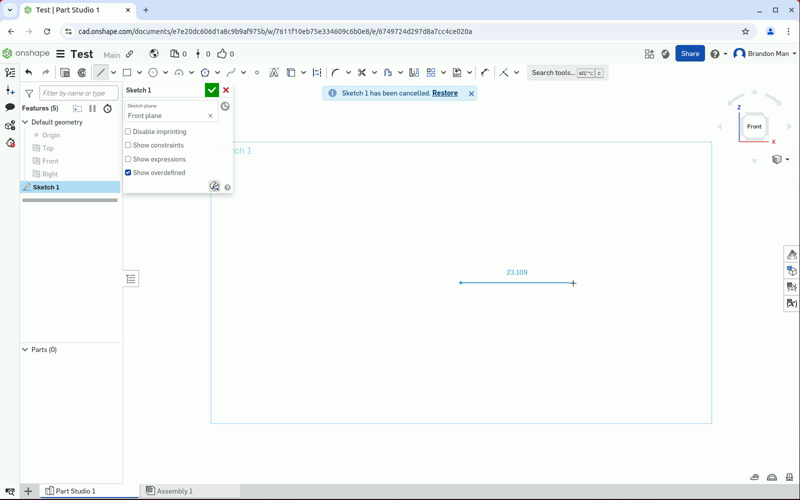
mouse_move(589, 282)
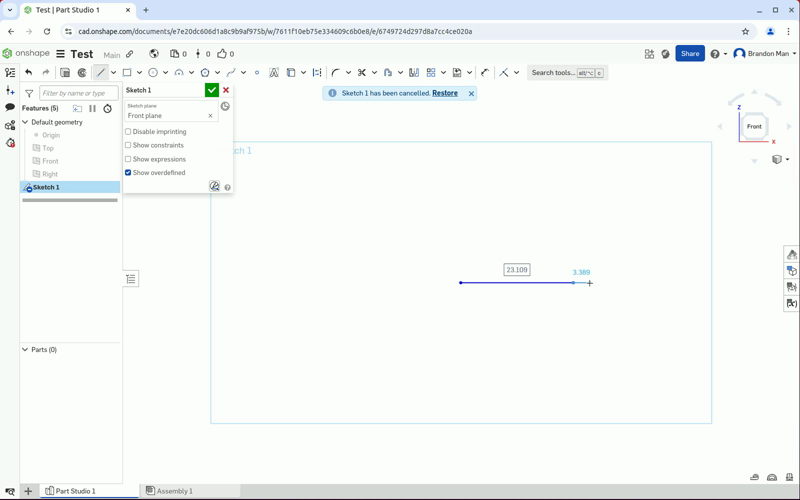
mouse_move(573, 227)
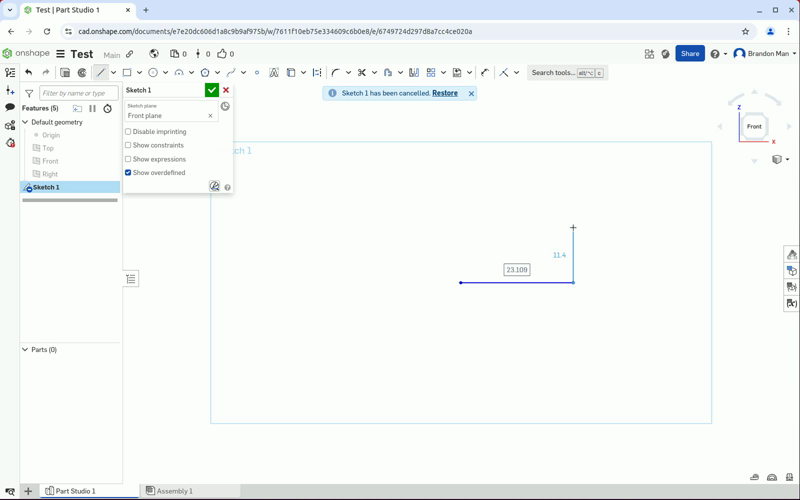
click(573, 227)
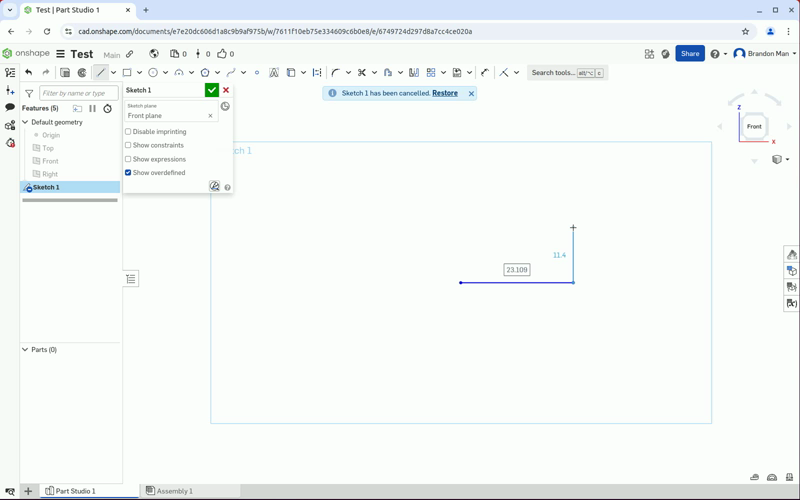
key_up(shift)
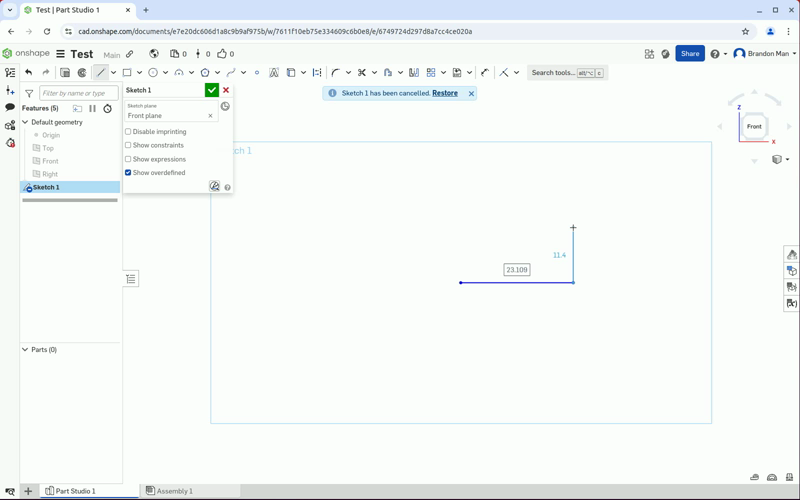
key_down(shift)
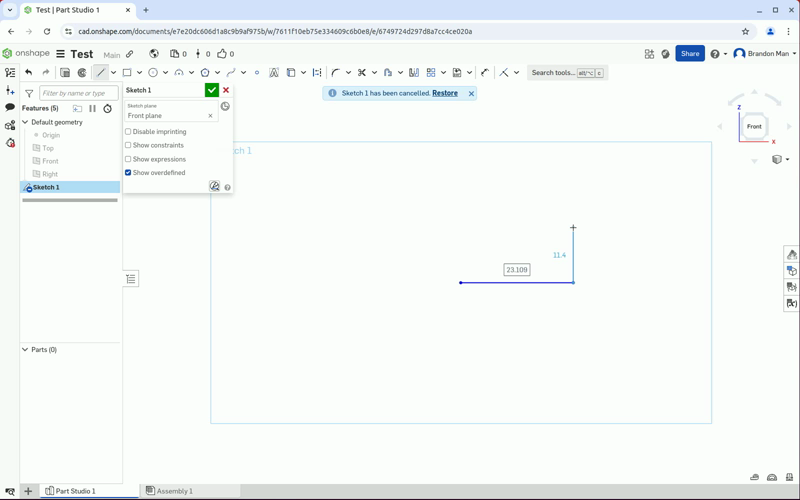
mouse_move(460, 227)
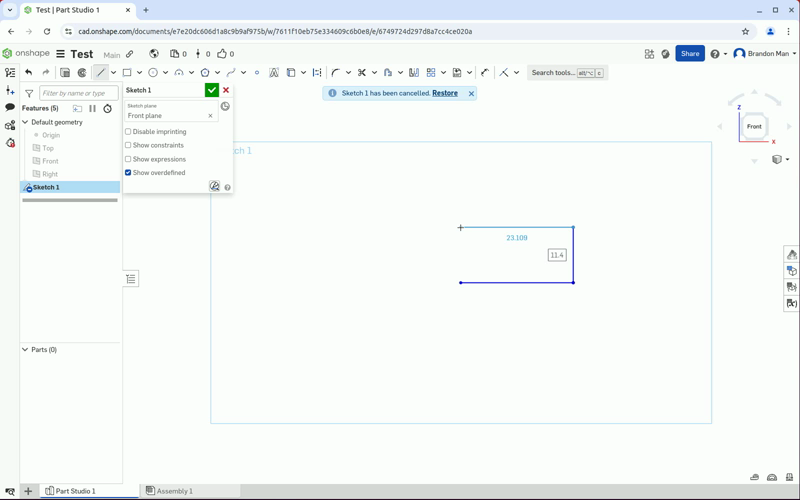
click(460, 227)
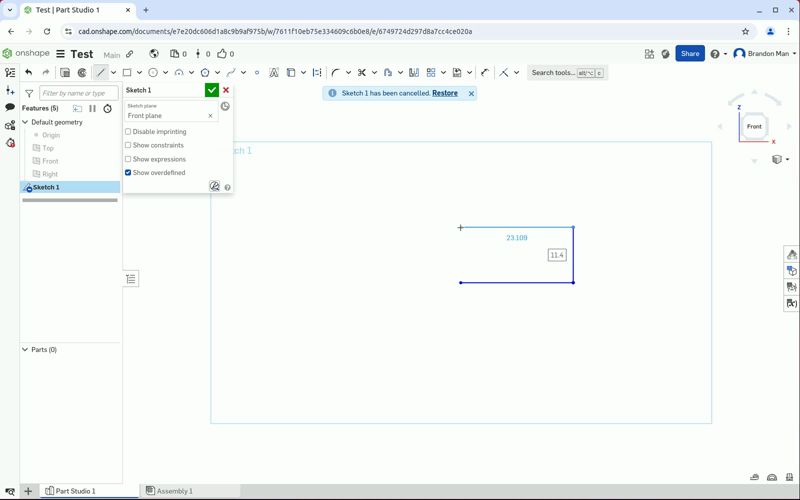
key_up(shift)
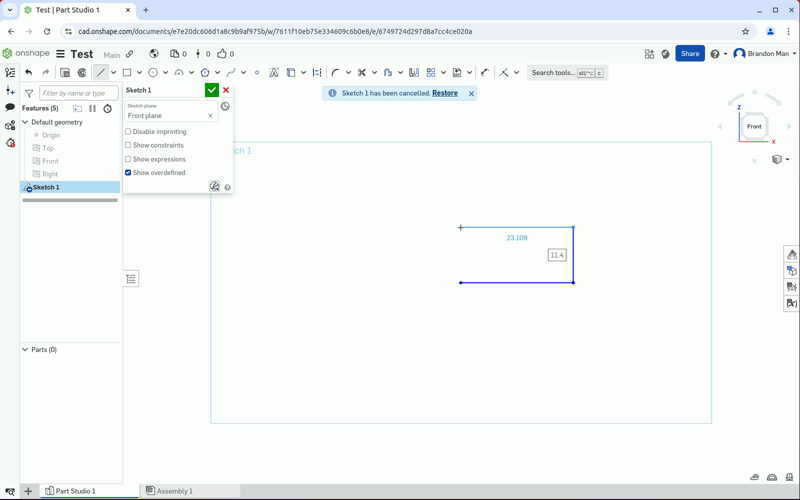
mouse_move(490, 227)
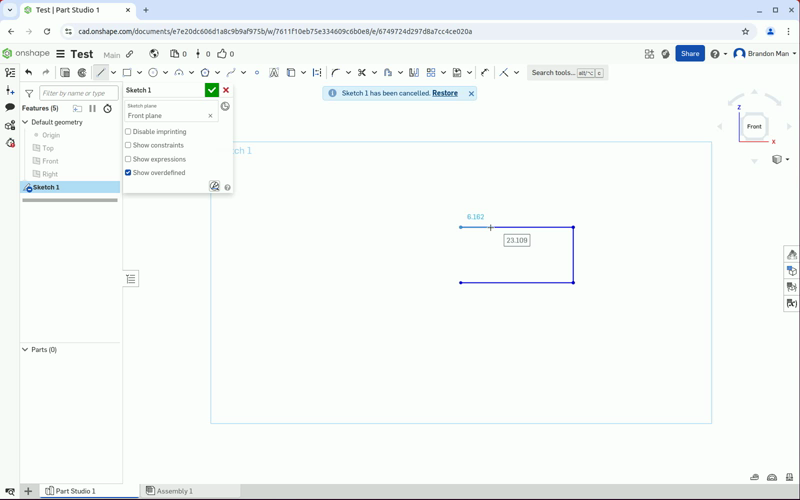
key_down(shift)
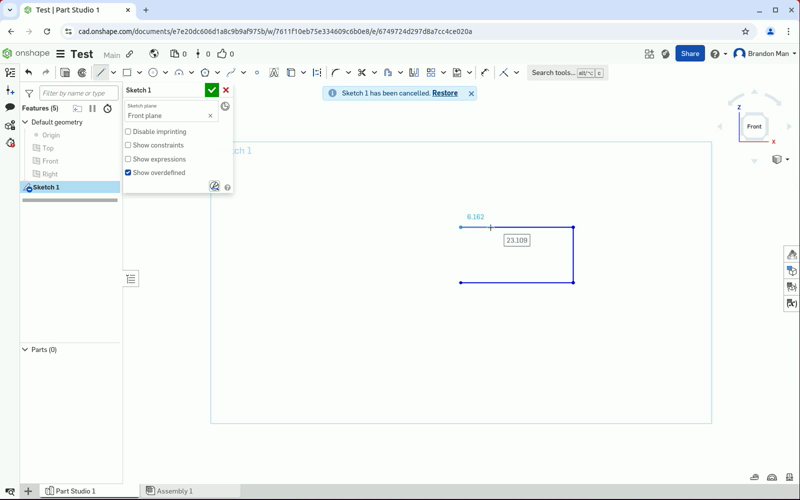
mouse_move(460, 282)
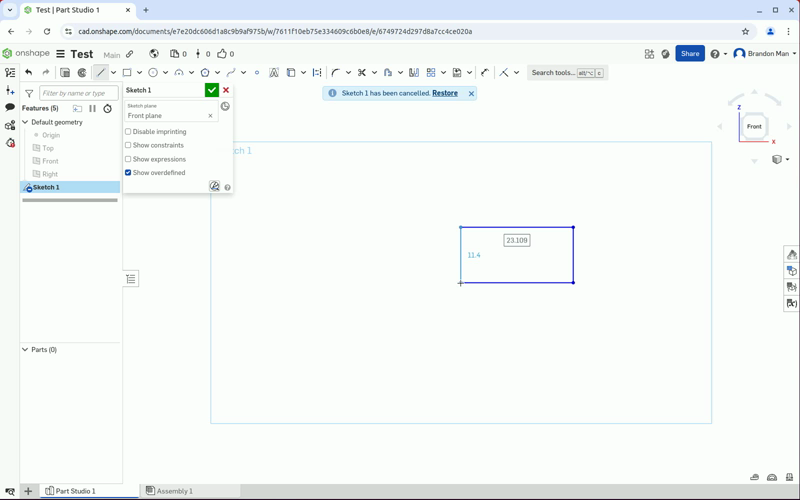
key_up(shift)
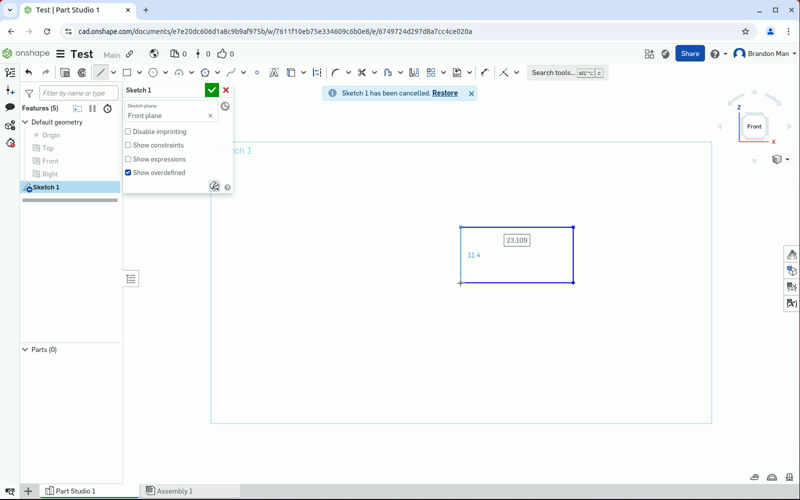
click(460, 282)
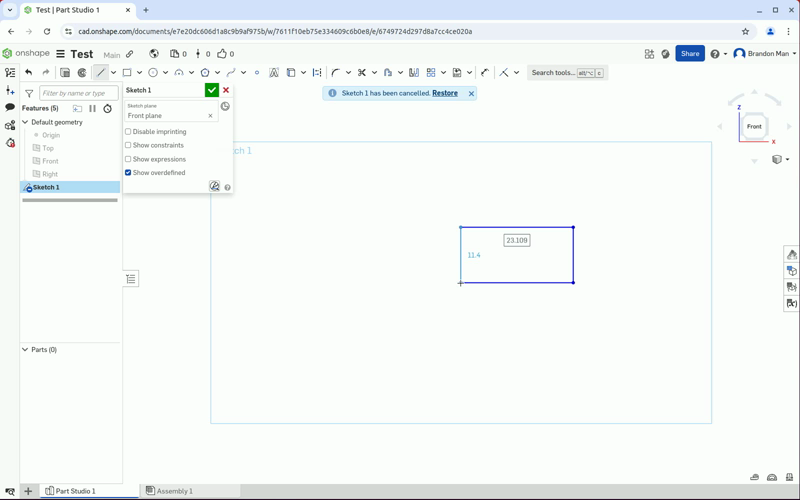
key(esc)
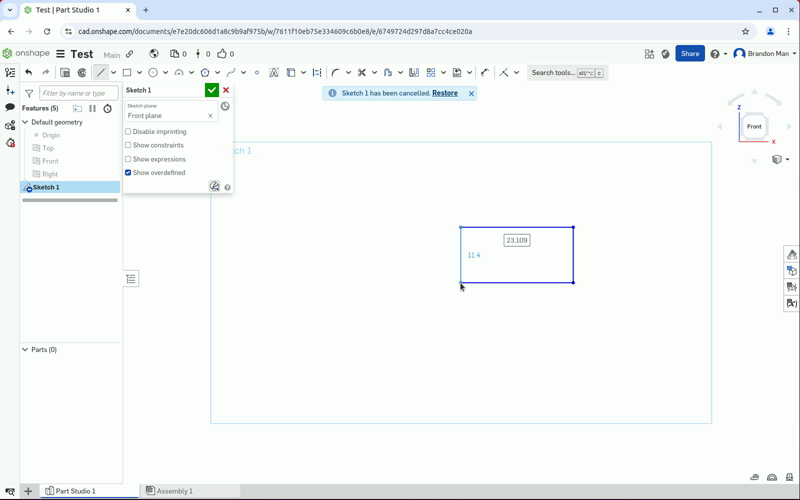
mouse_move(553, 265)
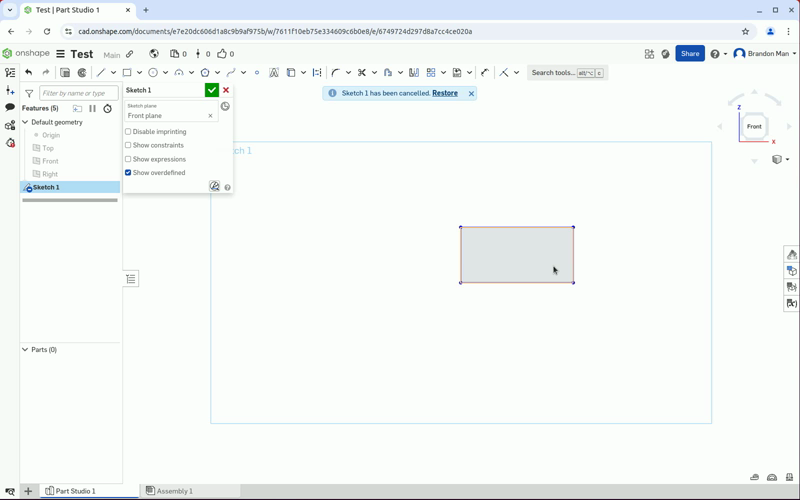
click(553, 265)
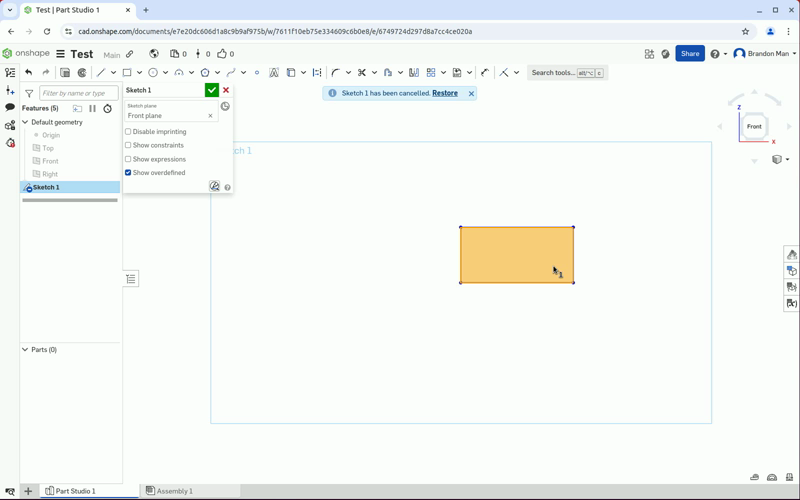
mouse_move(73, 352)
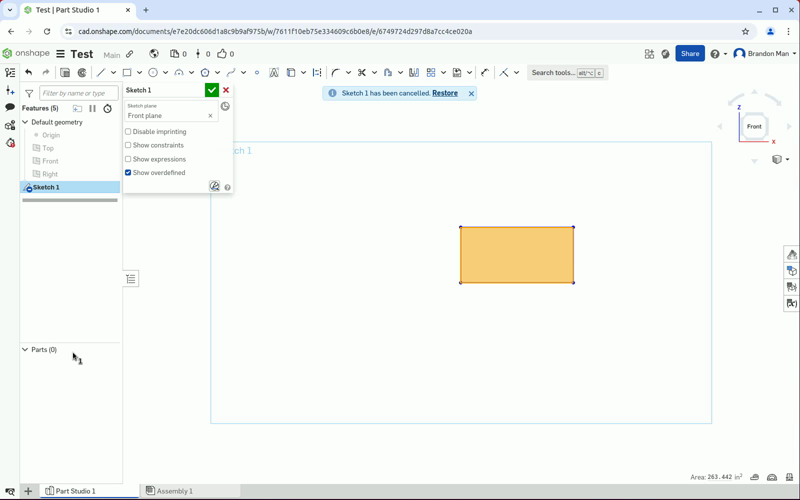
key(shift+y)
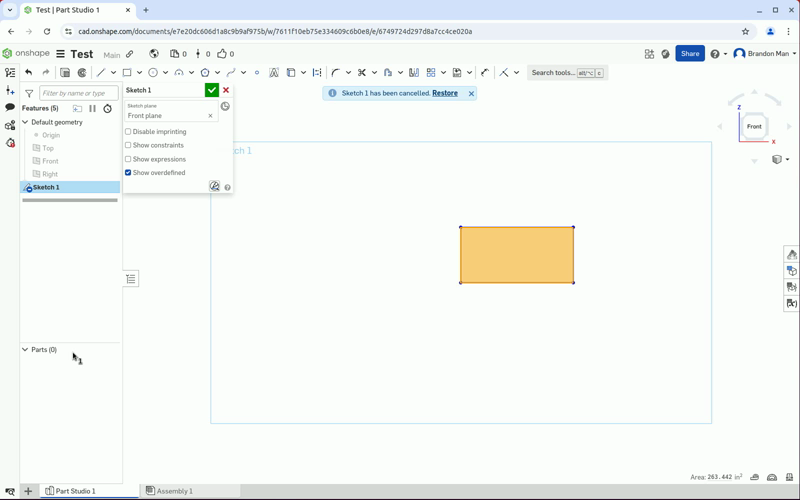
key(shift+e)
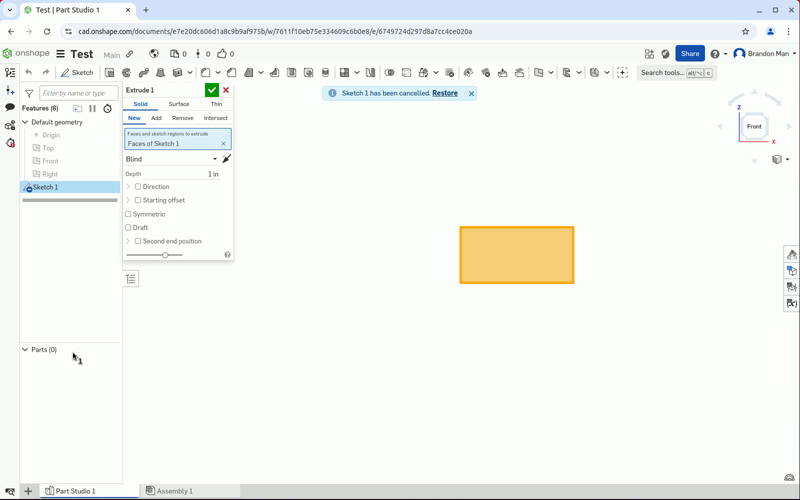
mouse_move(143, 106)
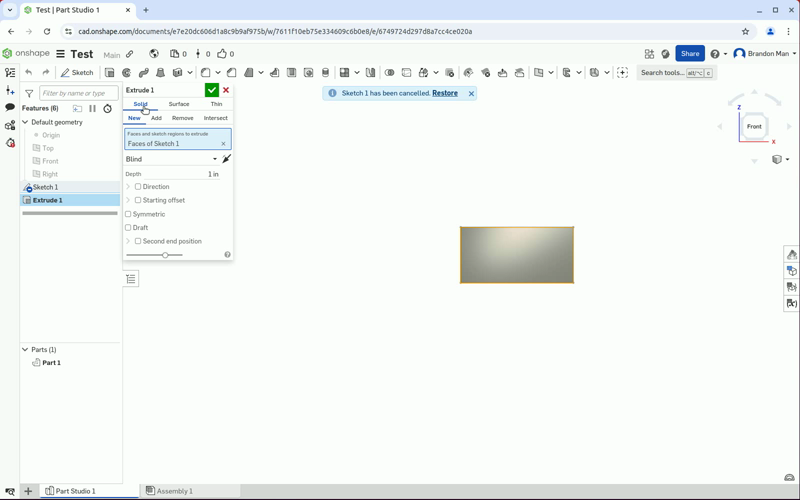
click(143, 106)
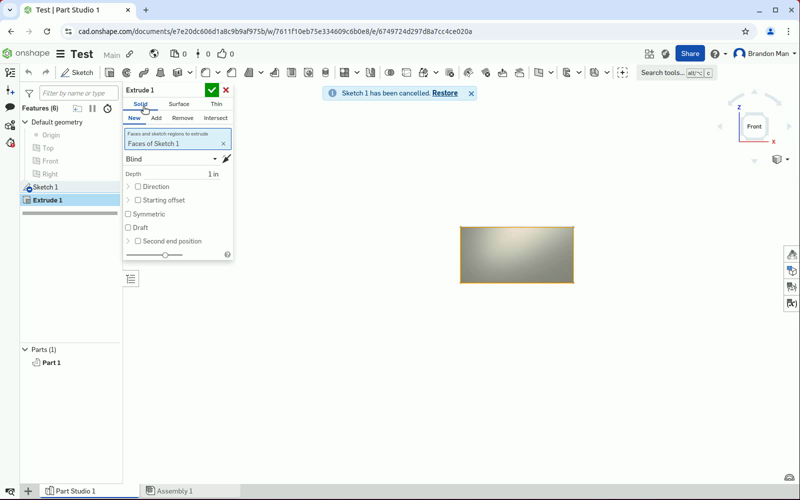
mouse_move(137, 120)
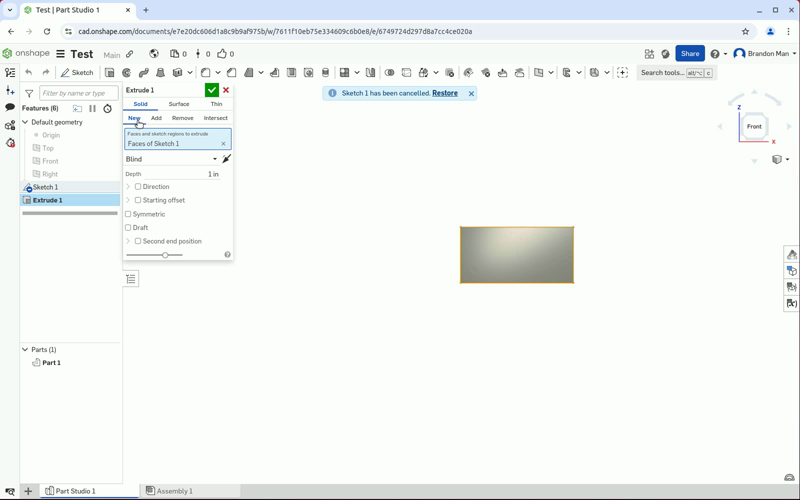
click(137, 120)
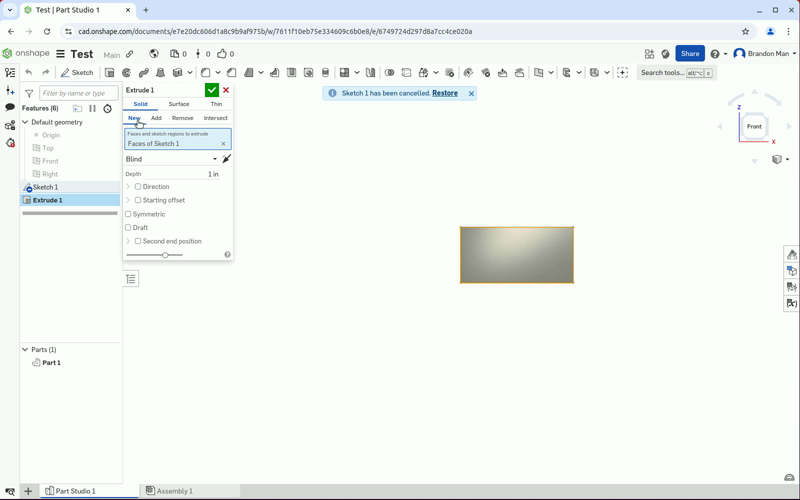
key(tab, 4)
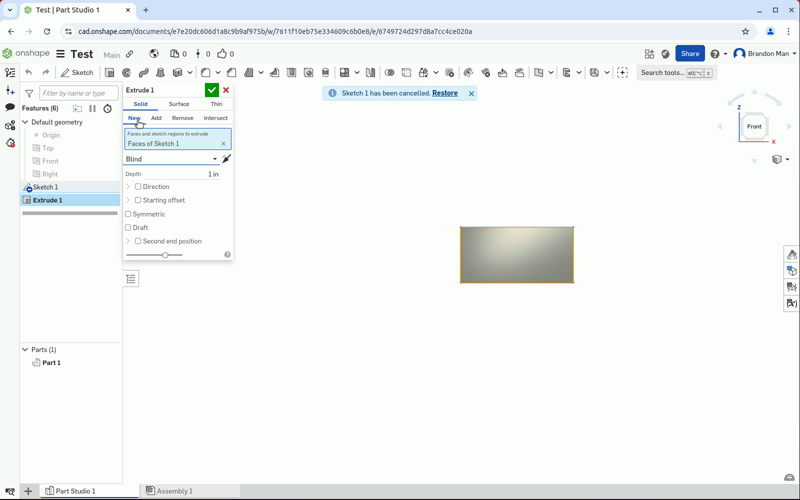
text(11.313)
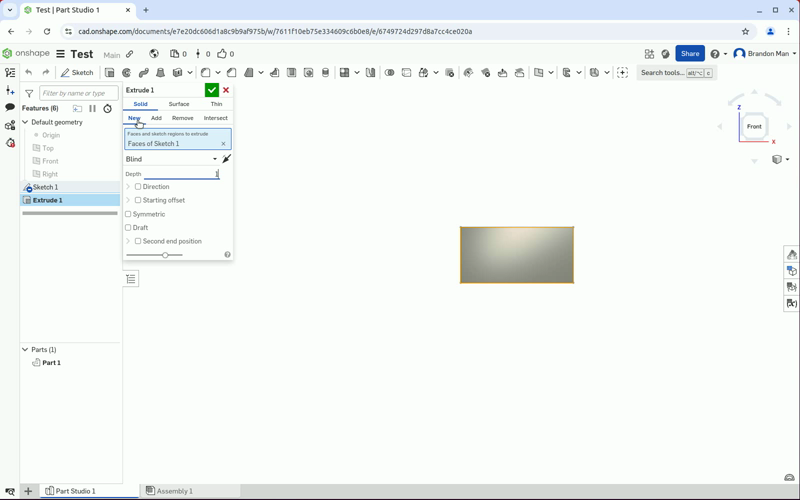
key(enter)
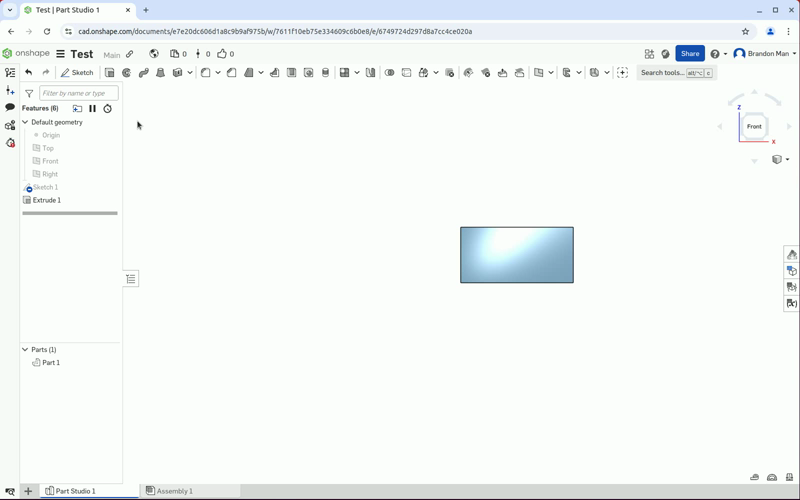
key(shift+h)
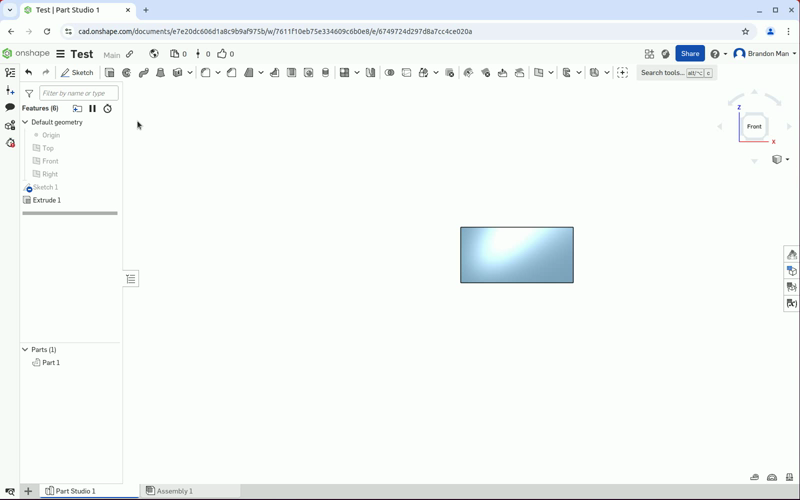
key(shift+h)
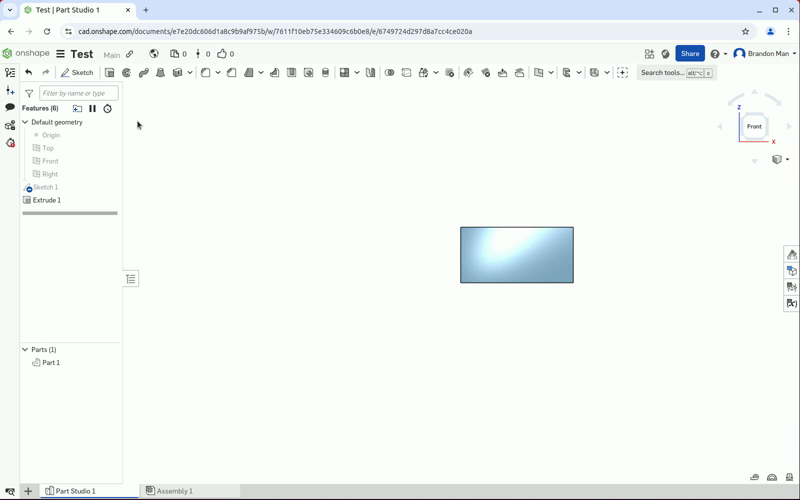
mouse_move(73, 189)
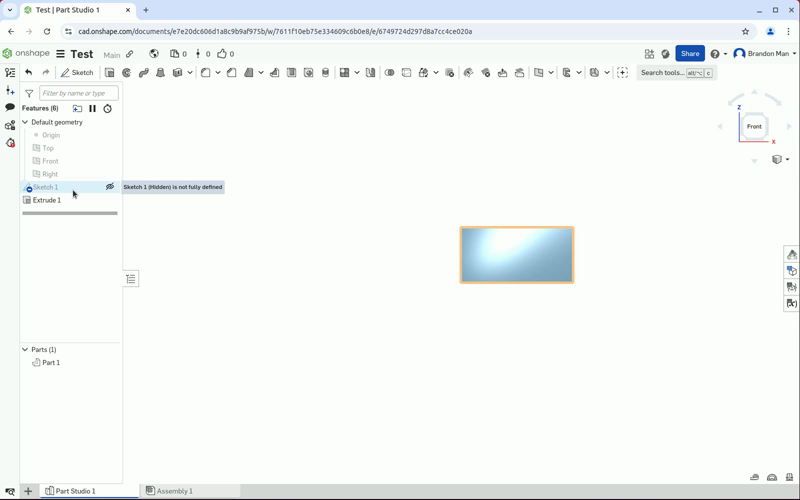
click(73, 189)
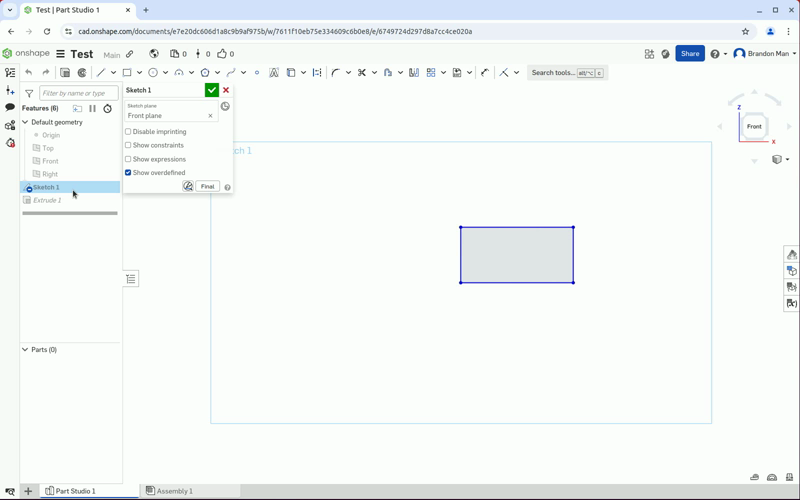
mouse_move(229, 92)
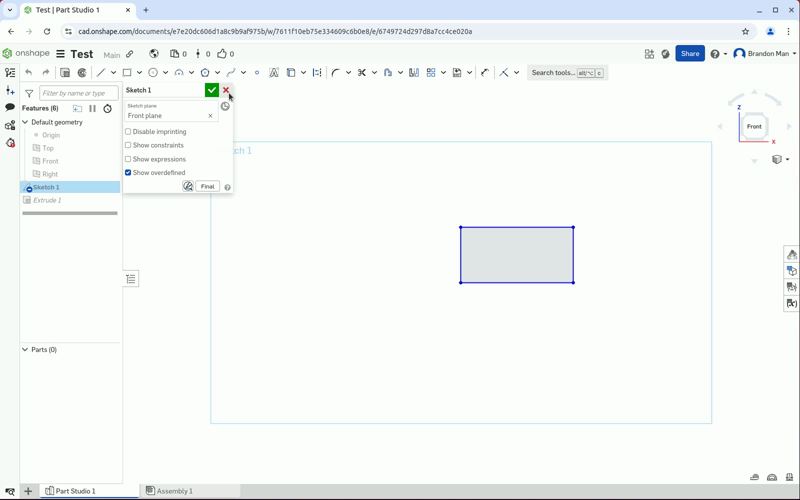
click(229, 92)
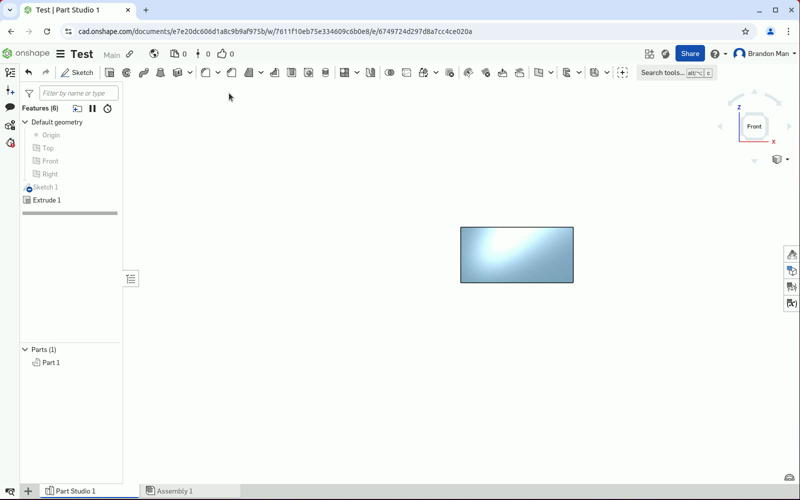
mouse_move(541, 75)
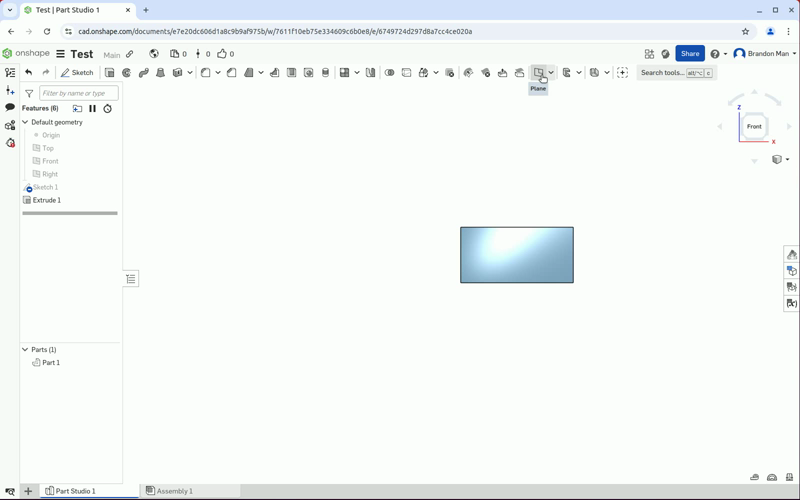
click(541, 75)
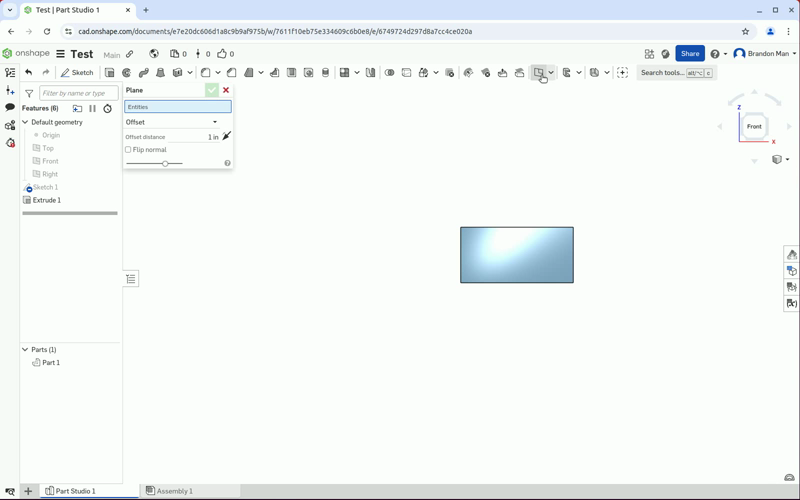
mouse_move(73, 163)
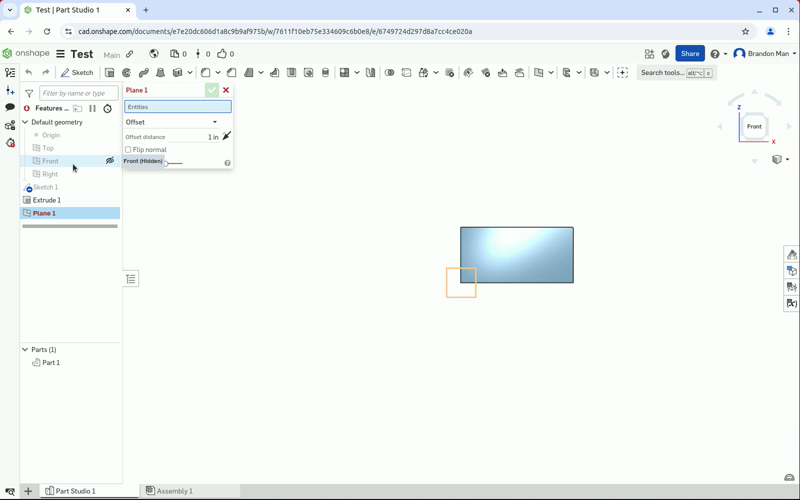
click(73, 163)
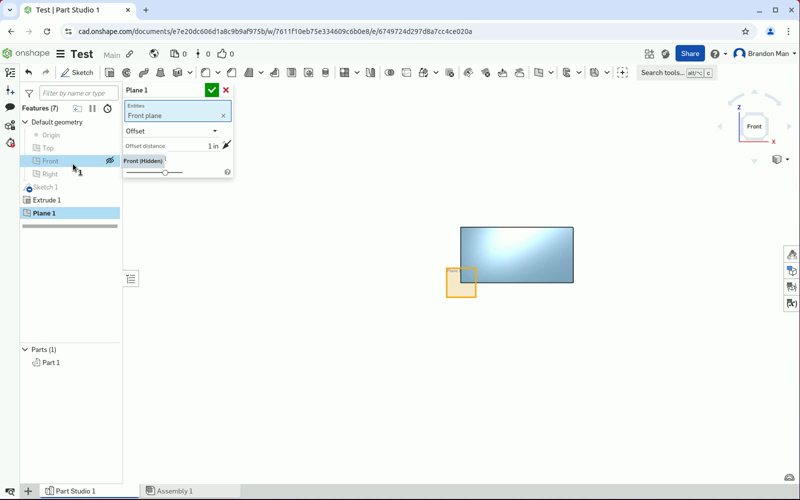
key(tab, 2)
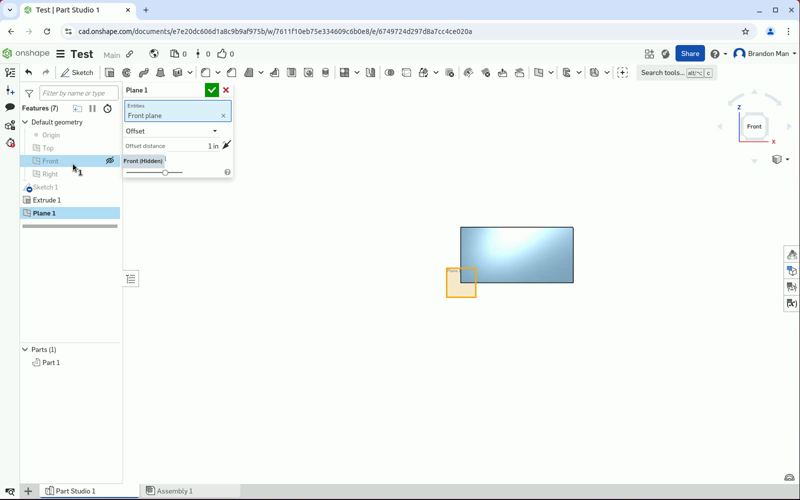
text(11.308)
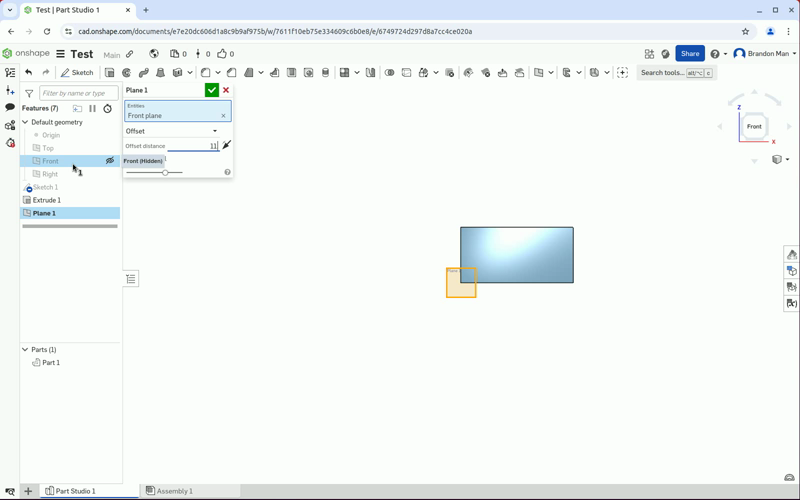
key(enter, 2)
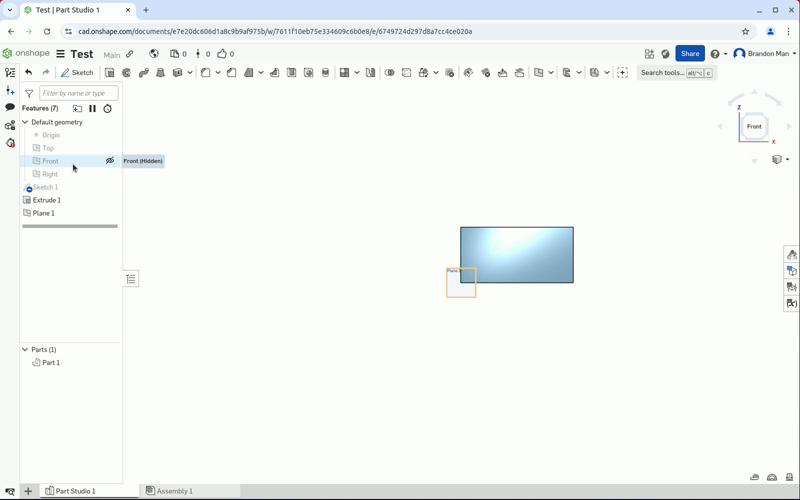
key(shift+s)
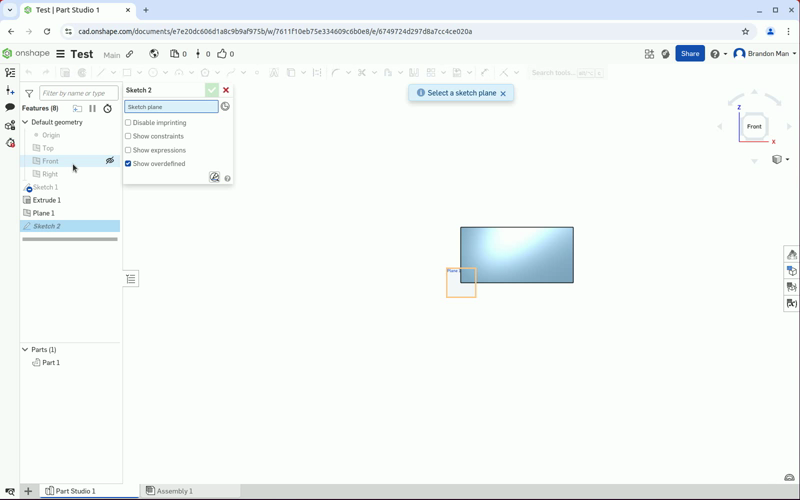
mouse_move(73, 215)
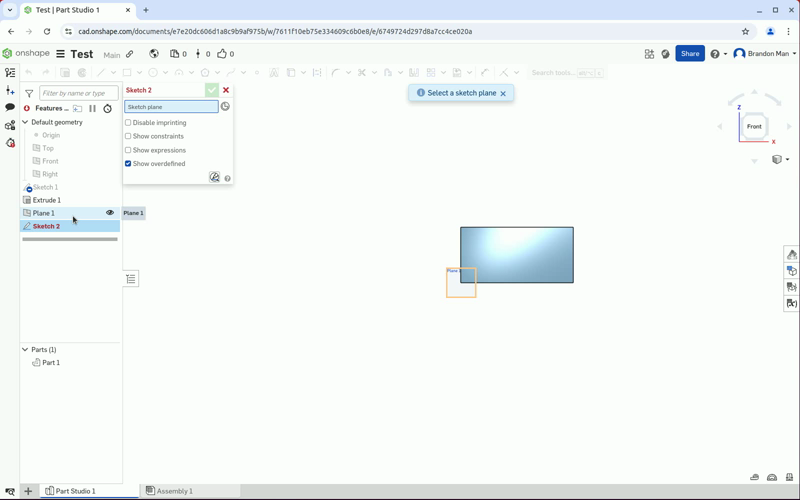
click(73, 215)
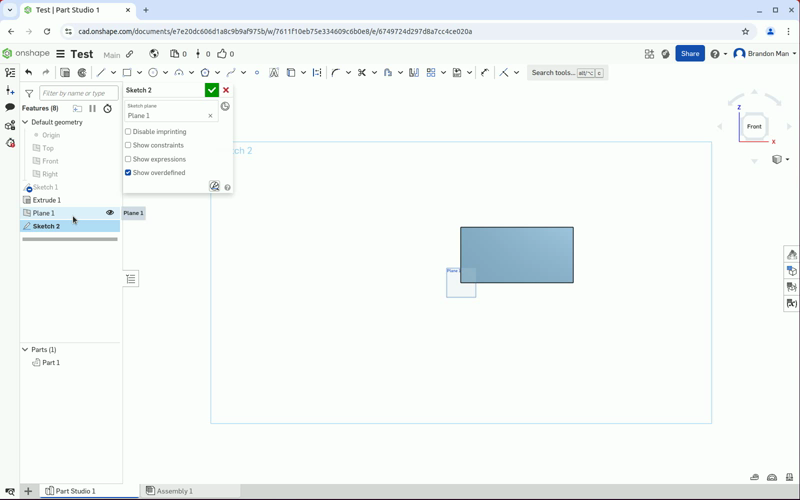
mouse_move(73, 352)
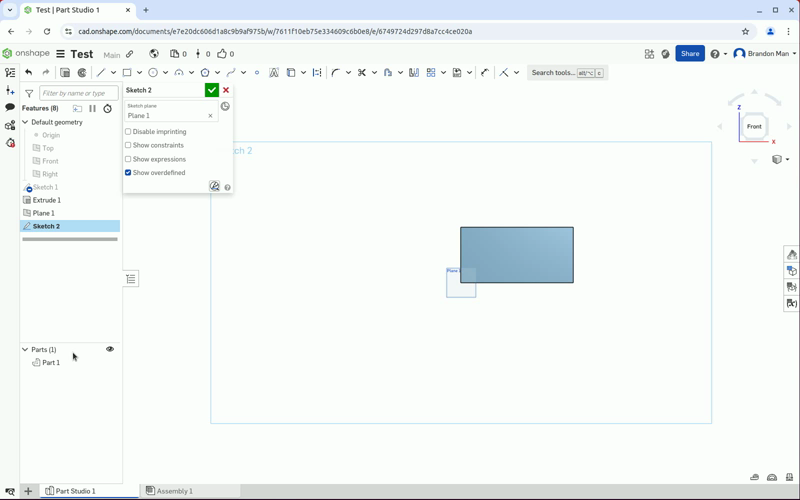
key(y)
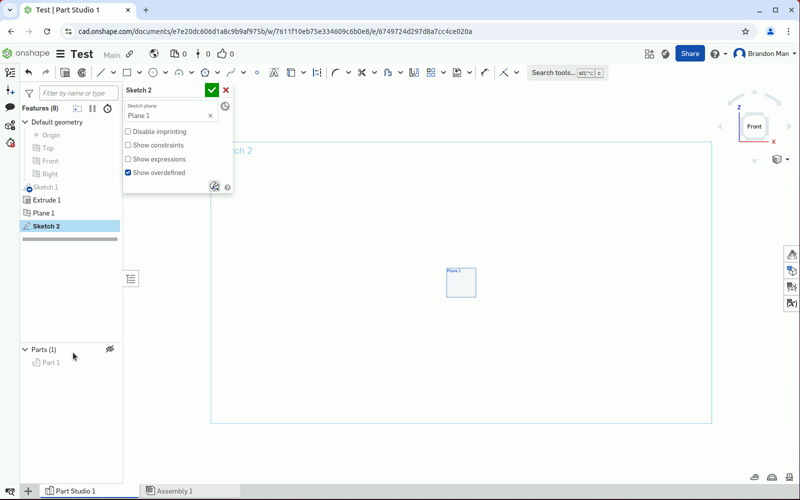
key(l)
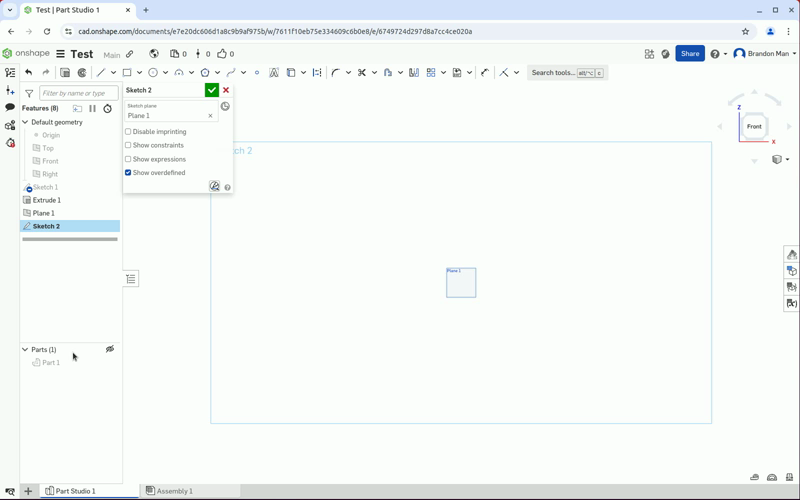
key_down(shift)
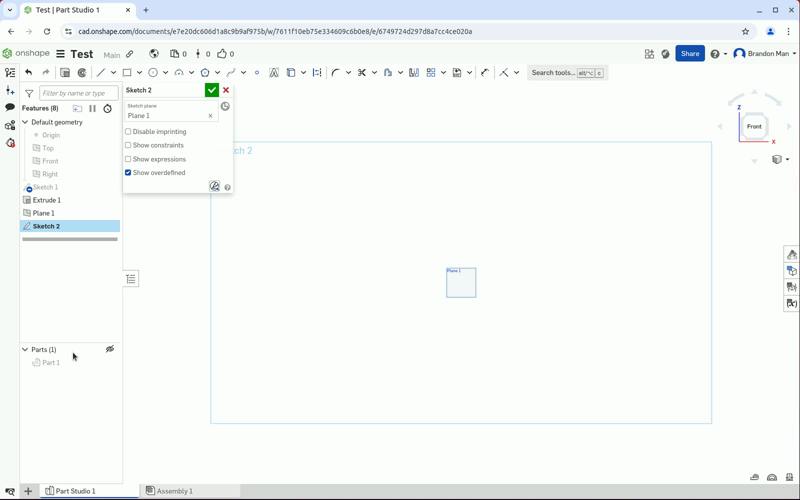
mouse_move(460, 282)
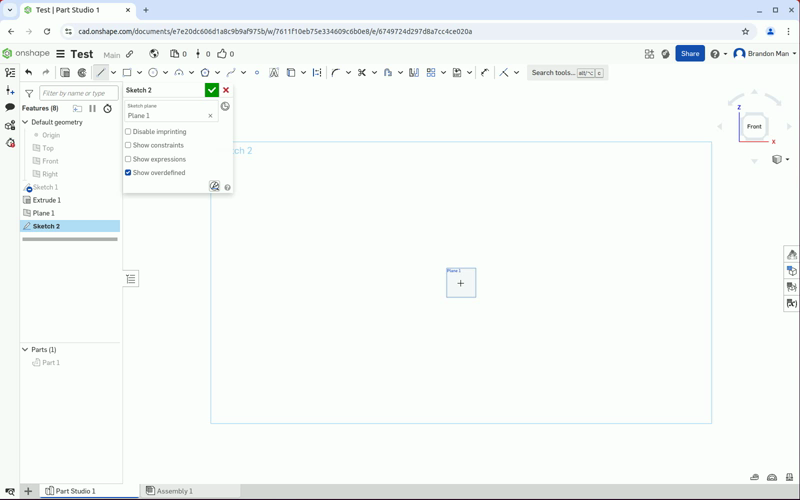
click(460, 282)
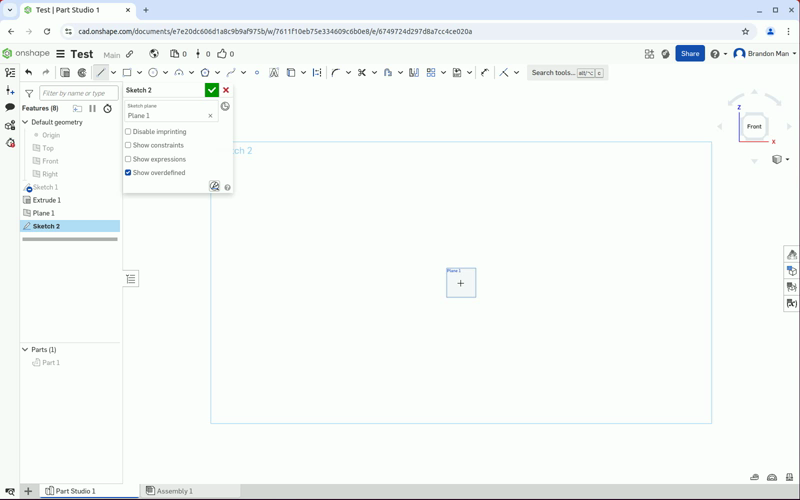
key_up(shift)
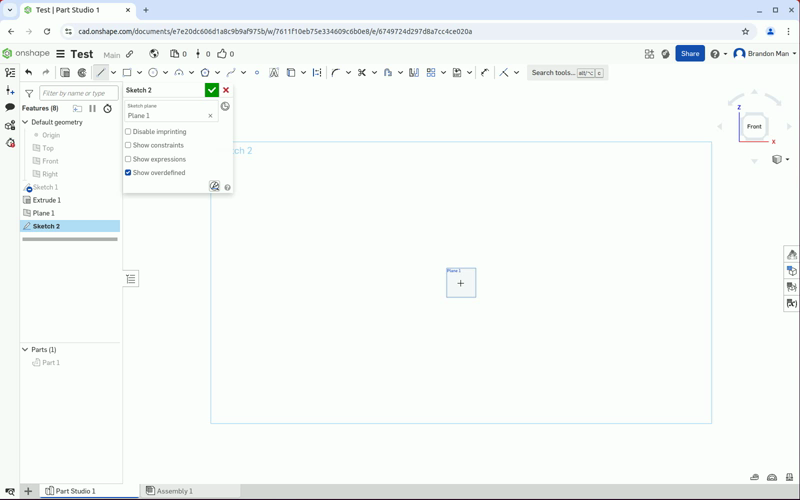
key_down(shift)
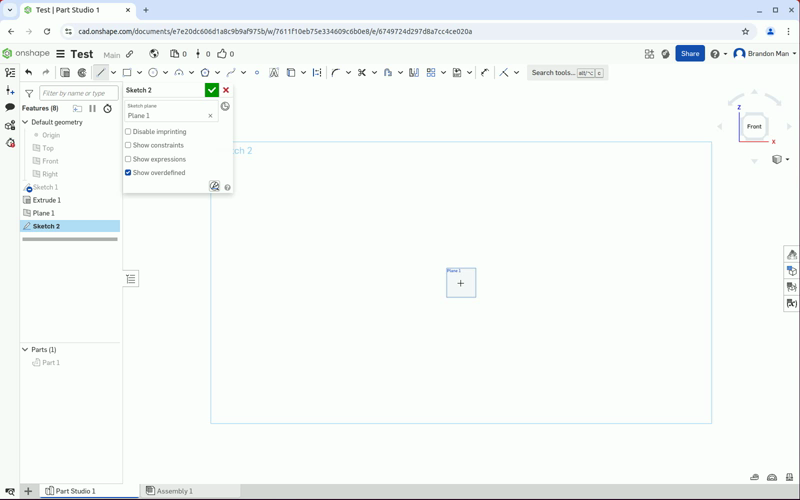
mouse_move(490, 282)
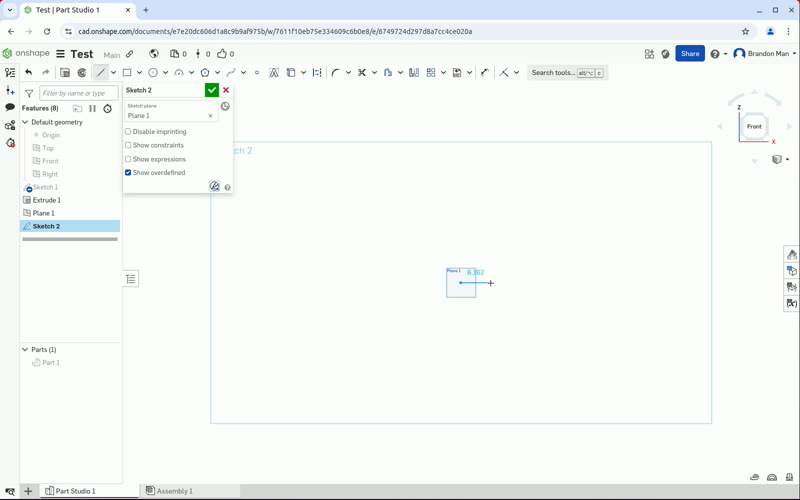
mouse_move(491, 282)
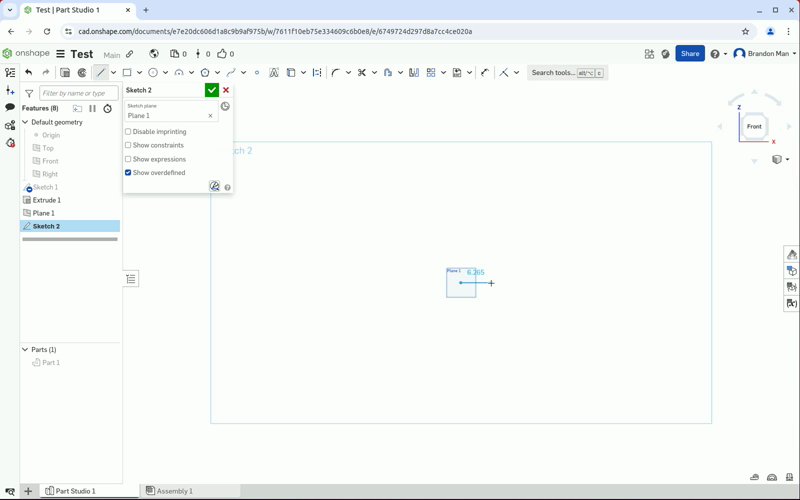
click(491, 282)
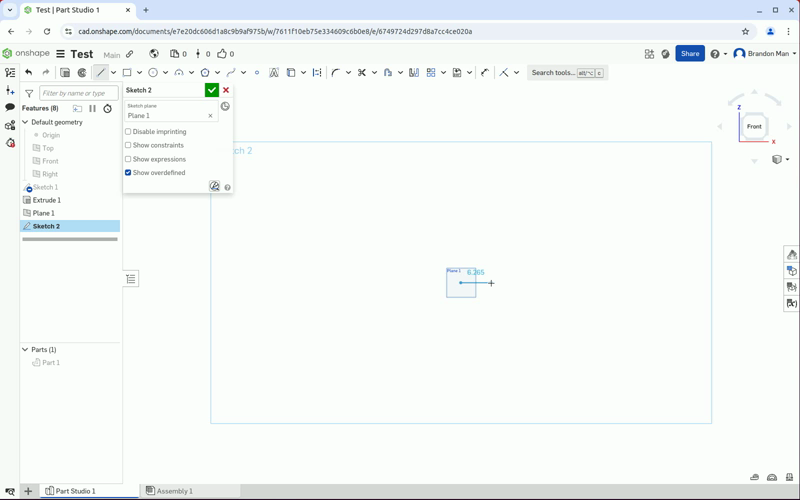
key_up(shift)
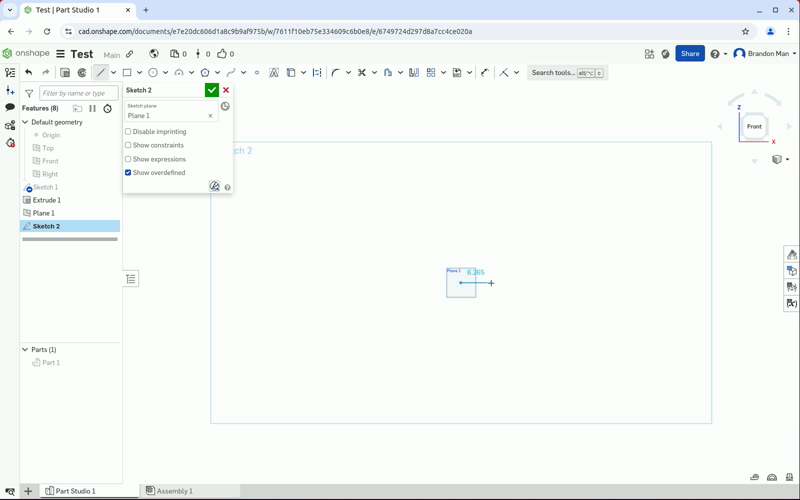
key(esc)
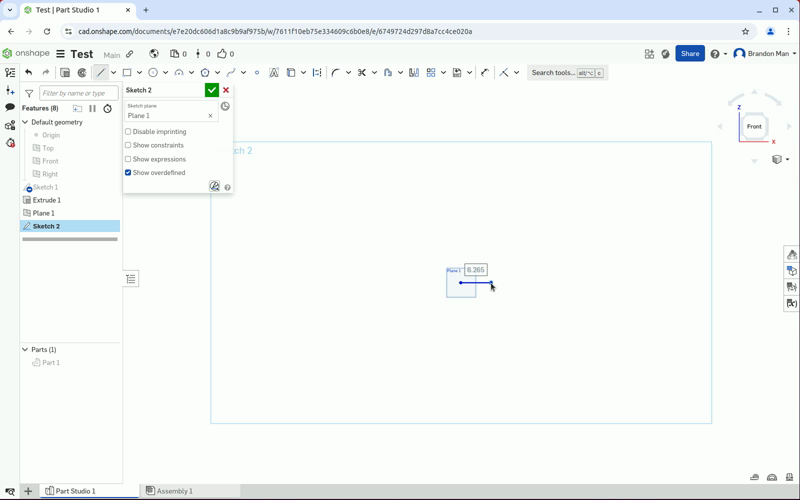
key(a)
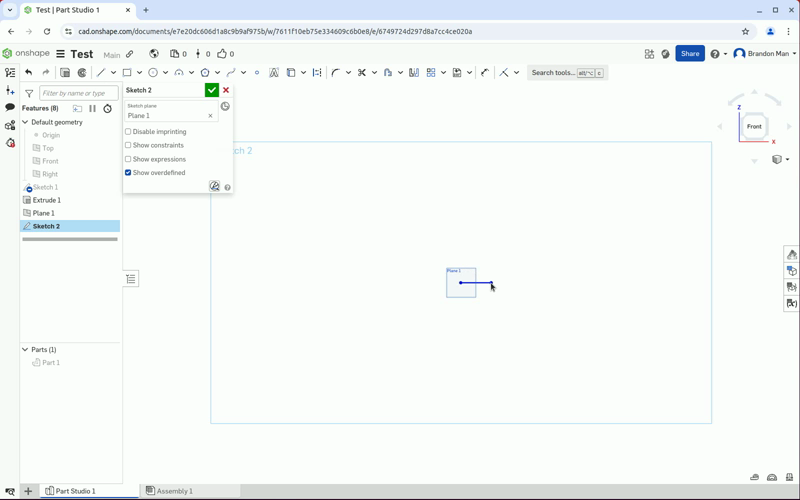
mouse_move(491, 282)
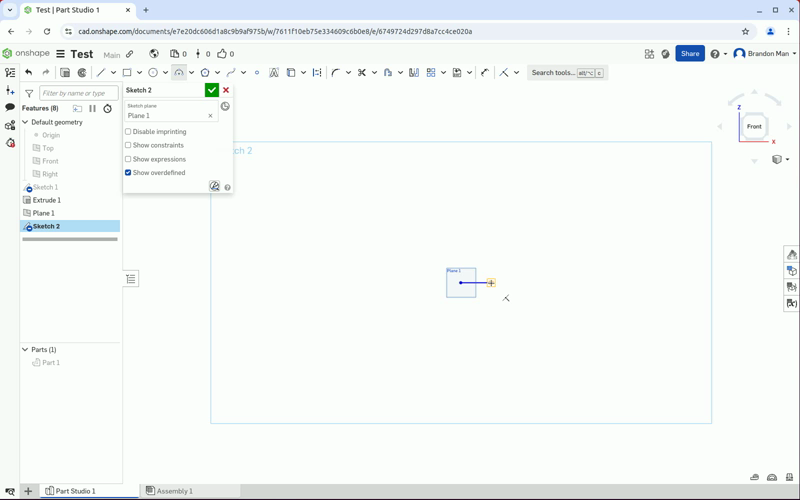
click(491, 282)
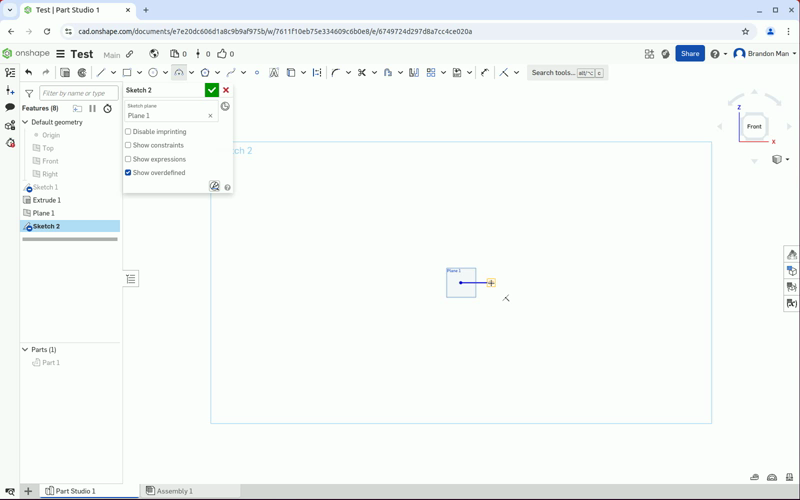
key_down(shift)
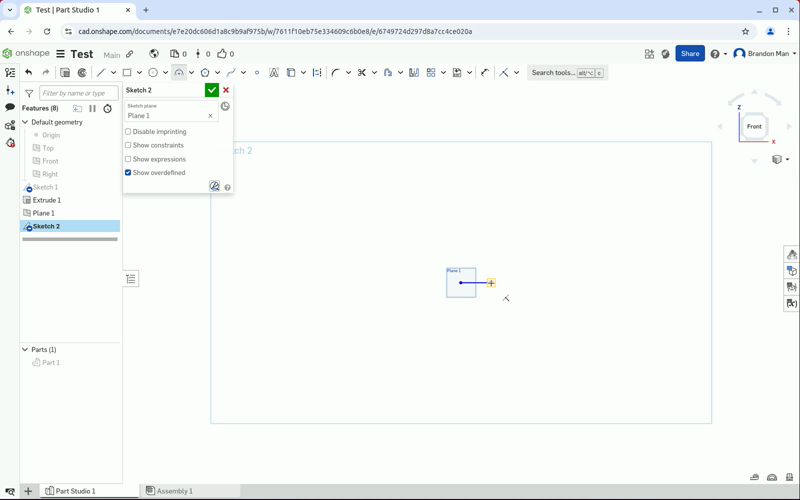
mouse_move(460, 252)
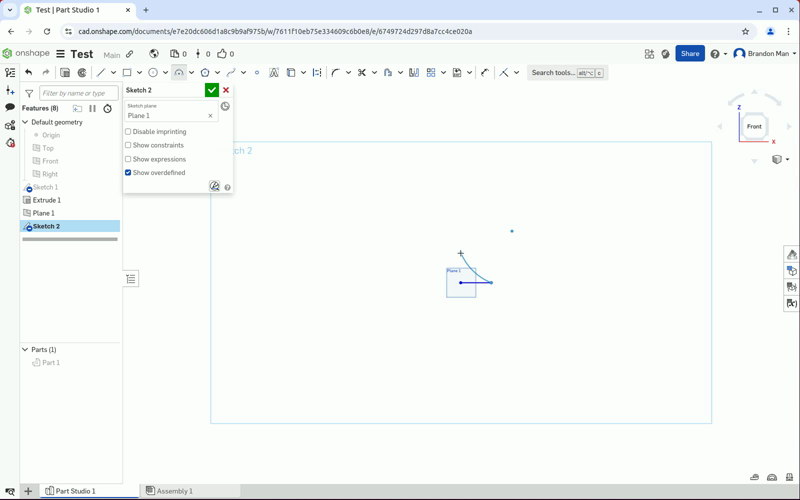
click(460, 252)
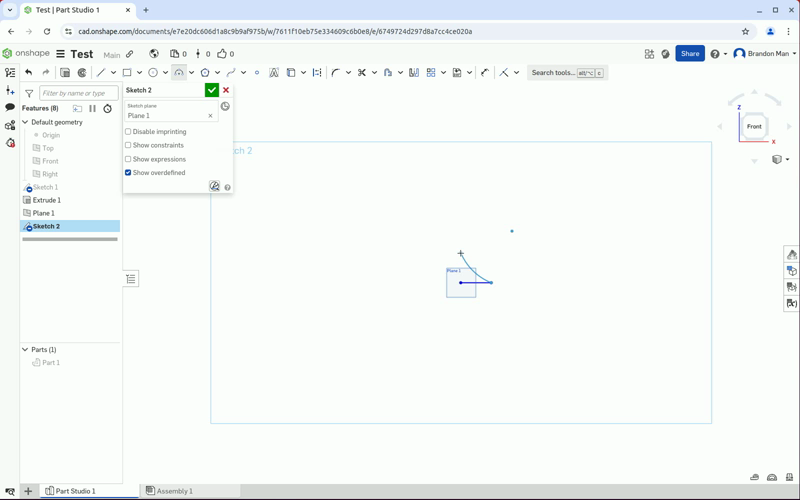
mouse_move(439, 304)
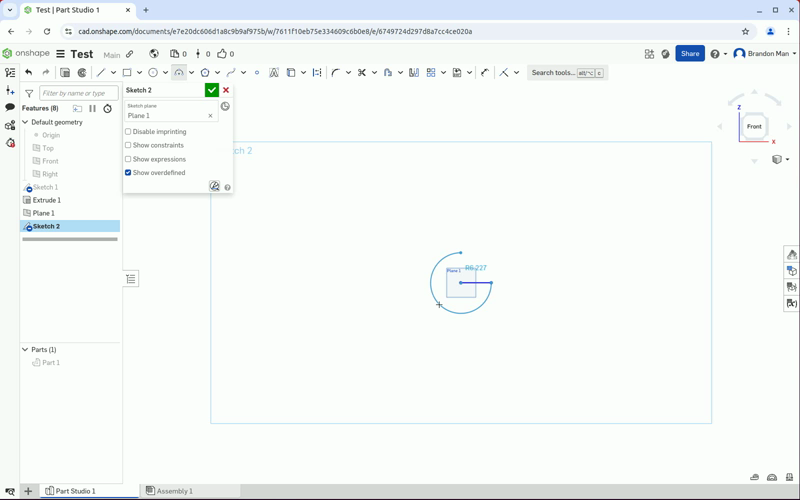
click(439, 304)
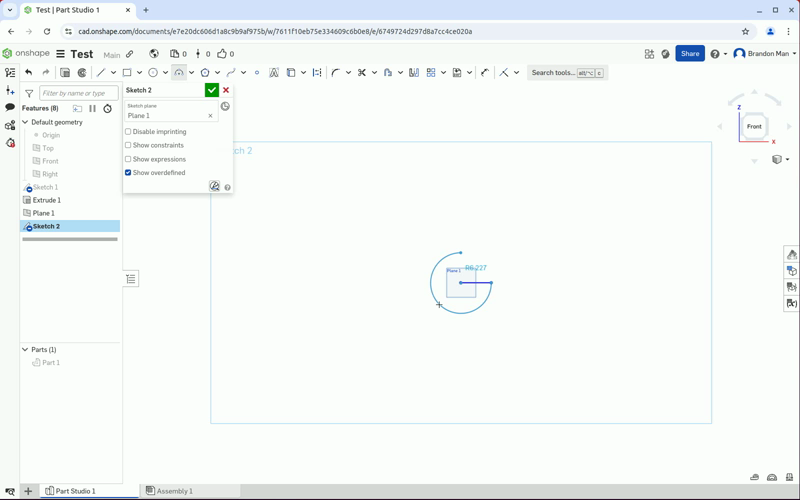
key_up(shift)
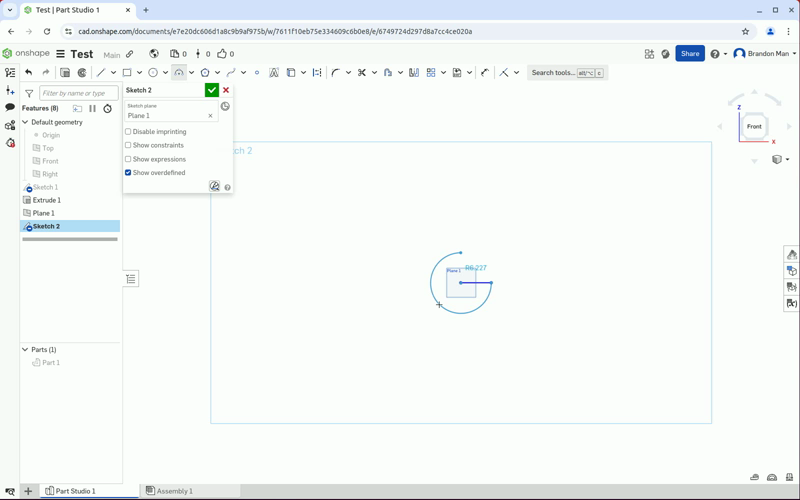
key(esc)
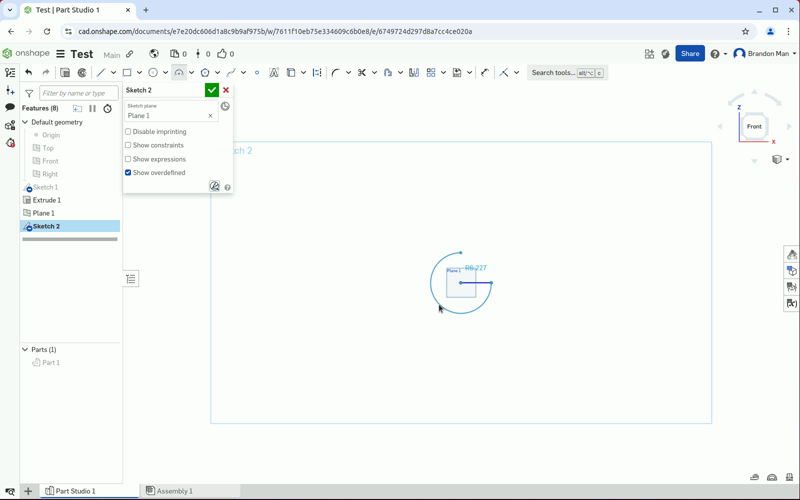
key(l)
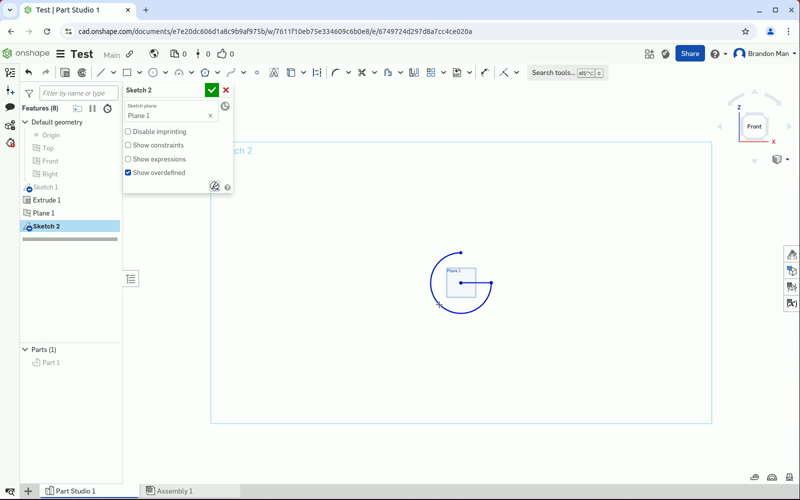
mouse_move(460, 252)
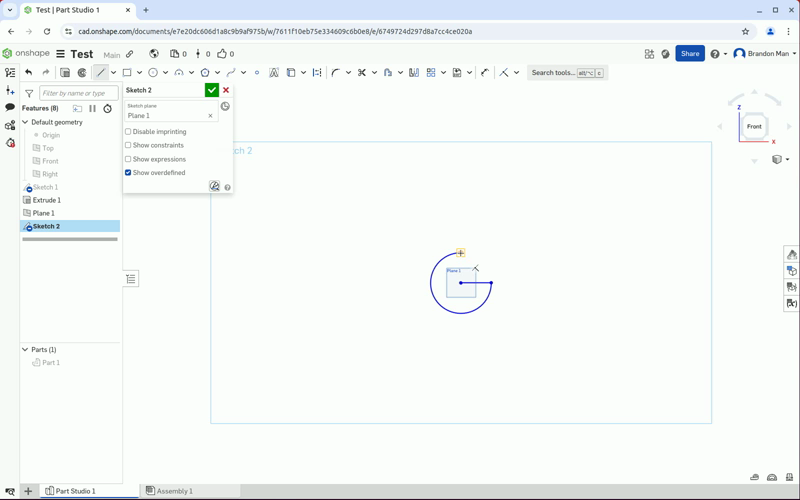
click(460, 252)
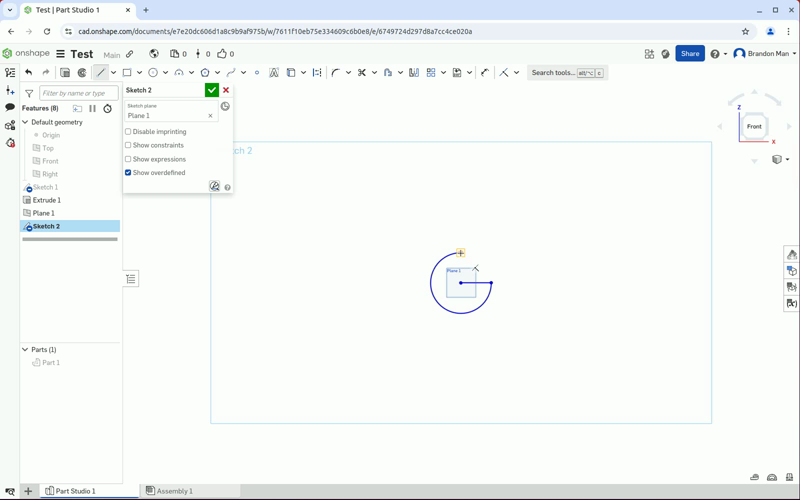
mouse_move(490, 252)
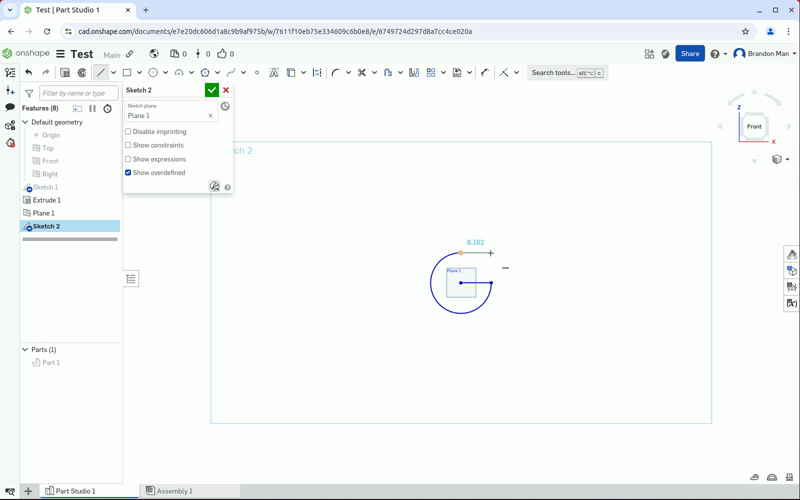
key_down(shift)
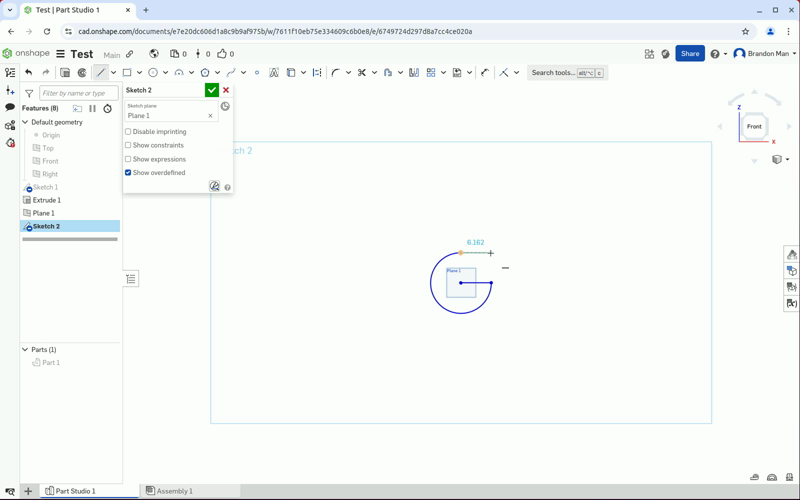
mouse_move(460, 282)
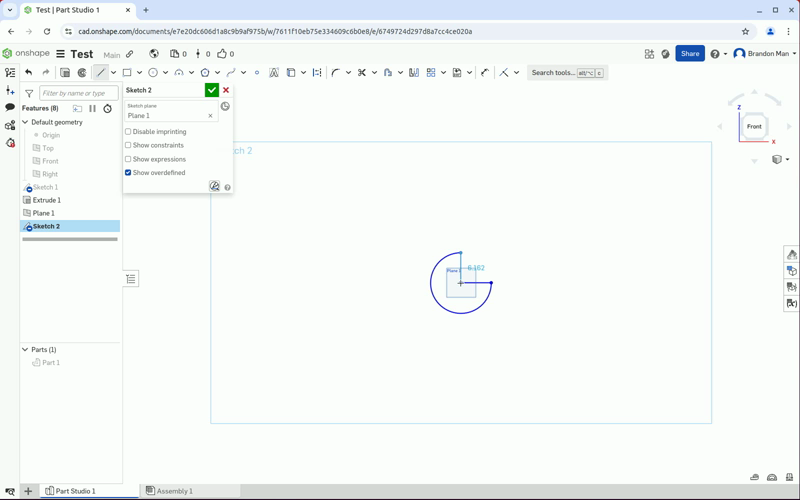
key_up(shift)
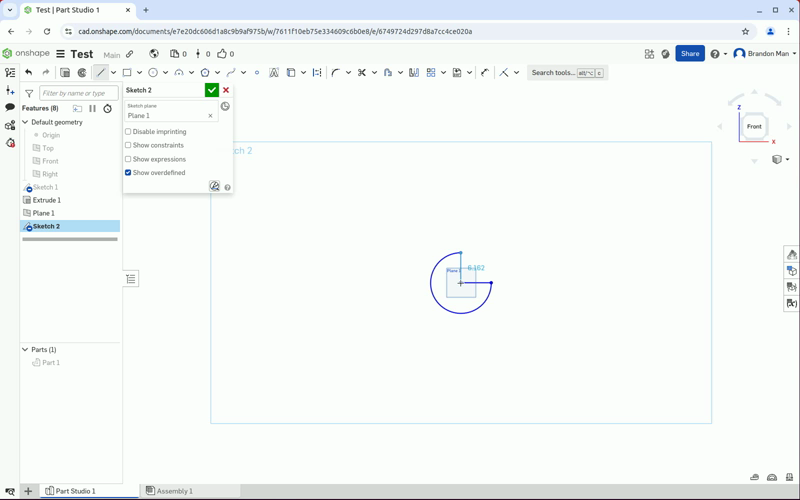
click(460, 282)
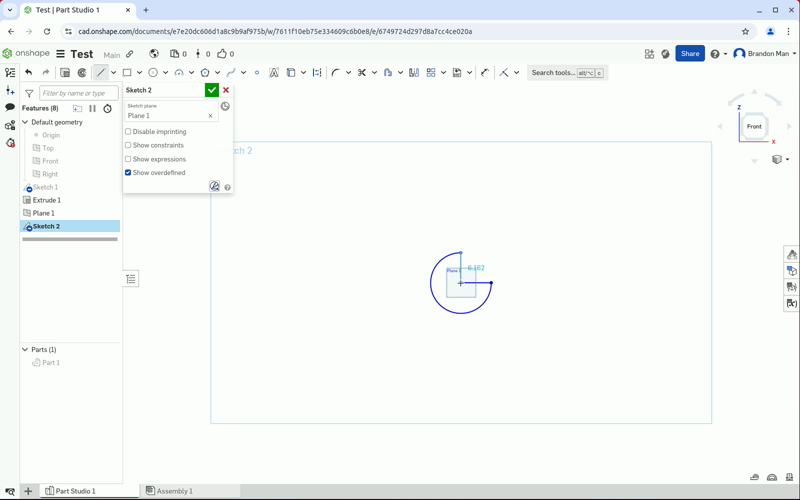
key(esc)
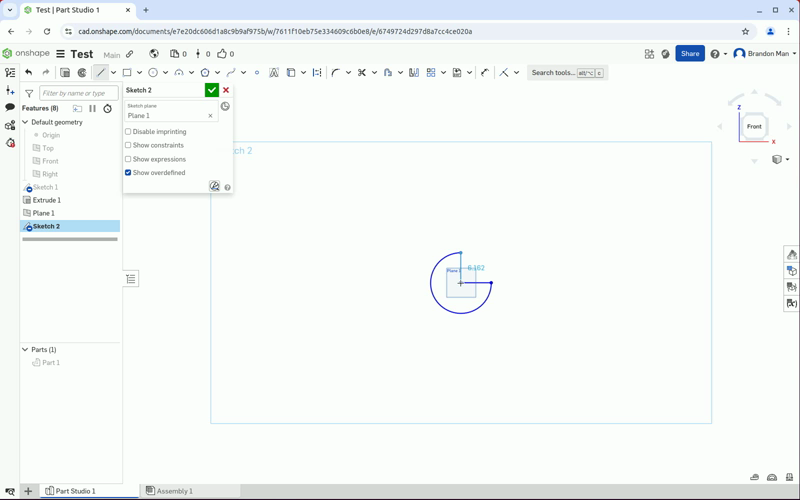
mouse_move(459, 306)
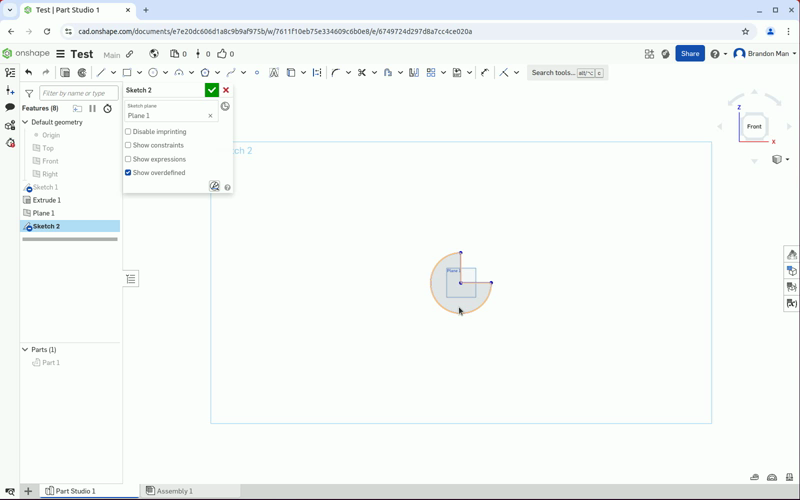
click(459, 306)
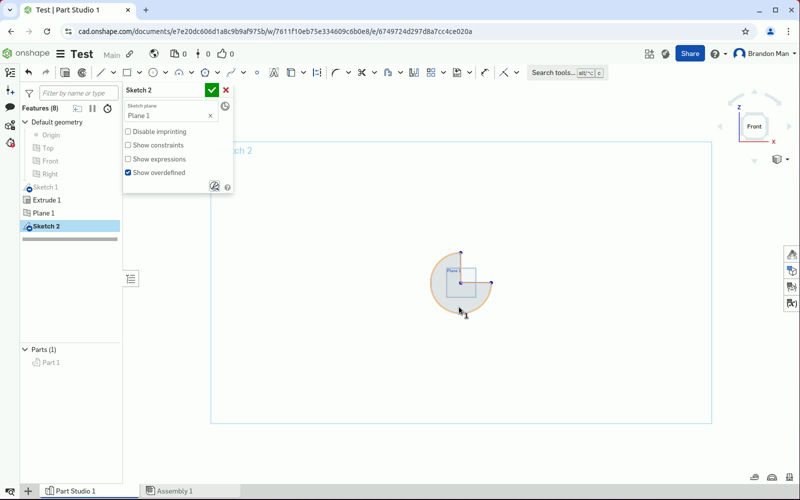
mouse_move(73, 352)
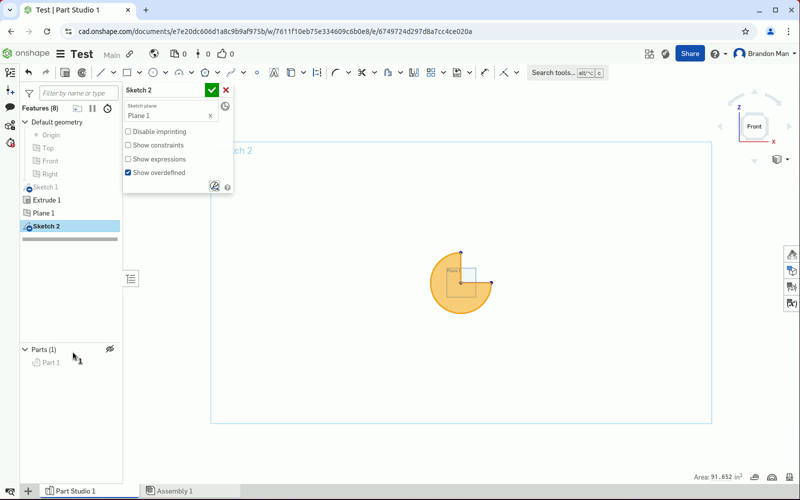
key(shift+y)
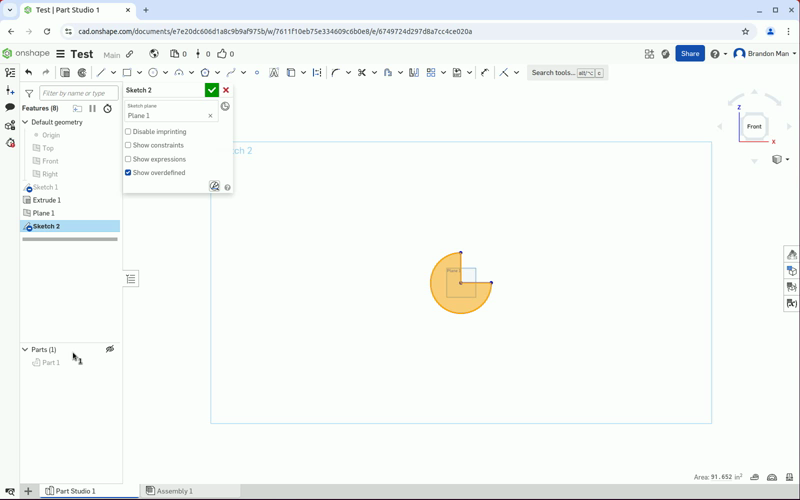
key(shift+e)
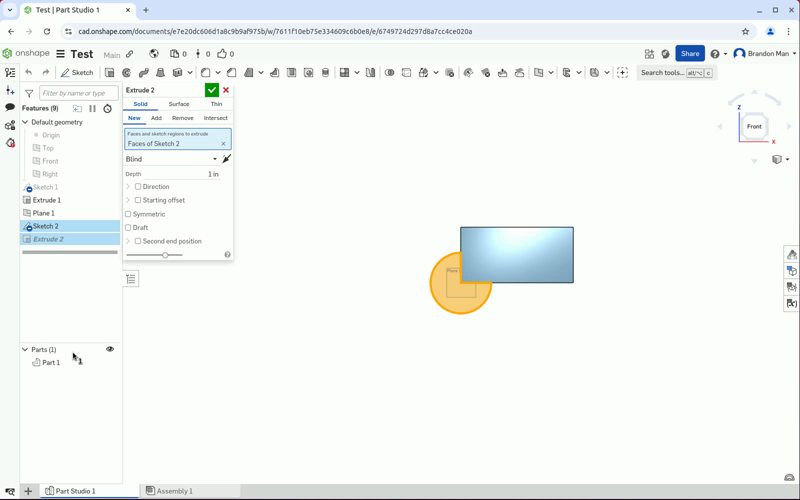
mouse_move(143, 106)
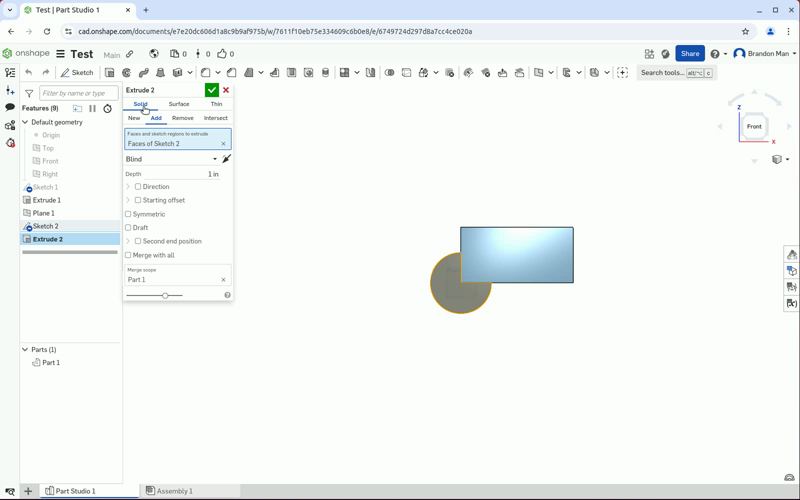
click(143, 106)
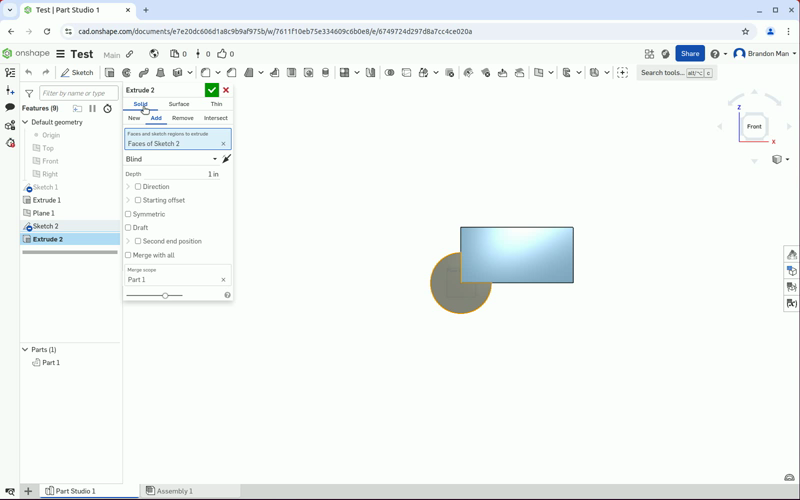
mouse_move(137, 120)
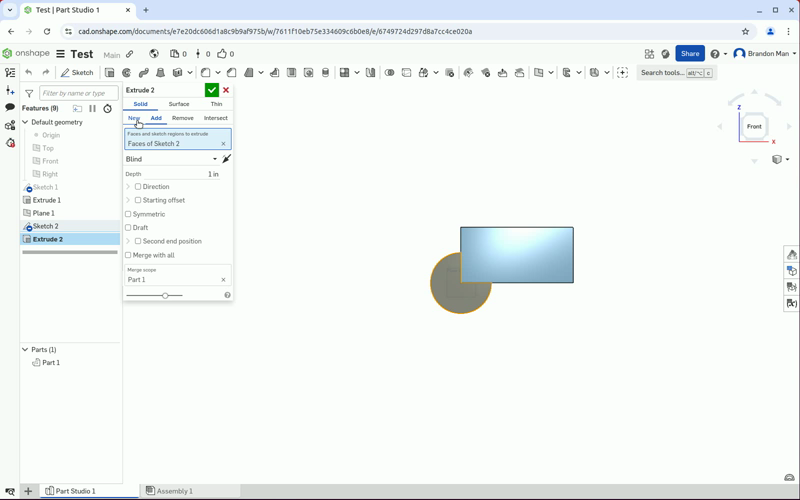
click(137, 120)
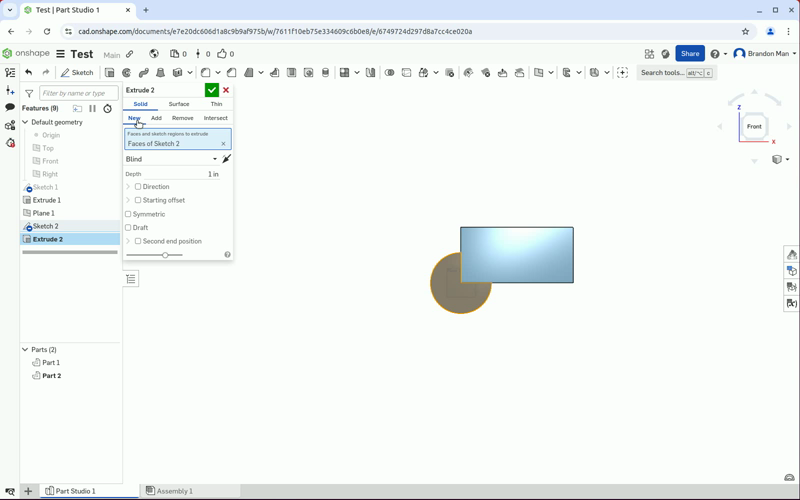
key(tab, 4)
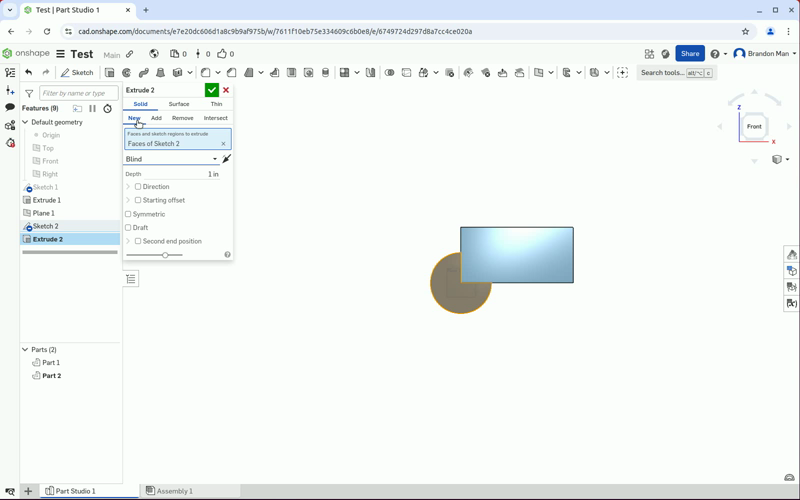
text(-16.85)
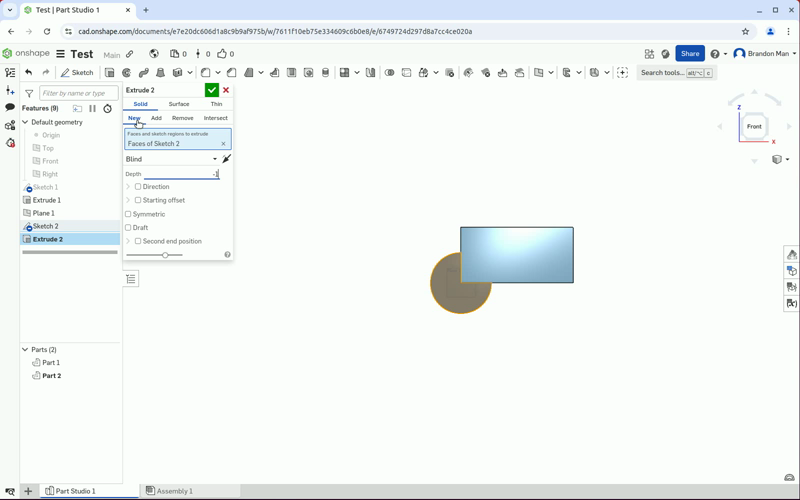
key(enter)
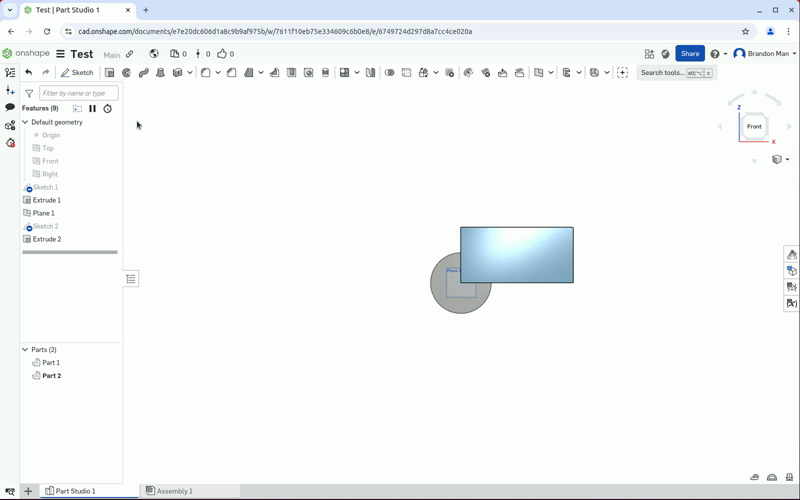
key(shift+h)
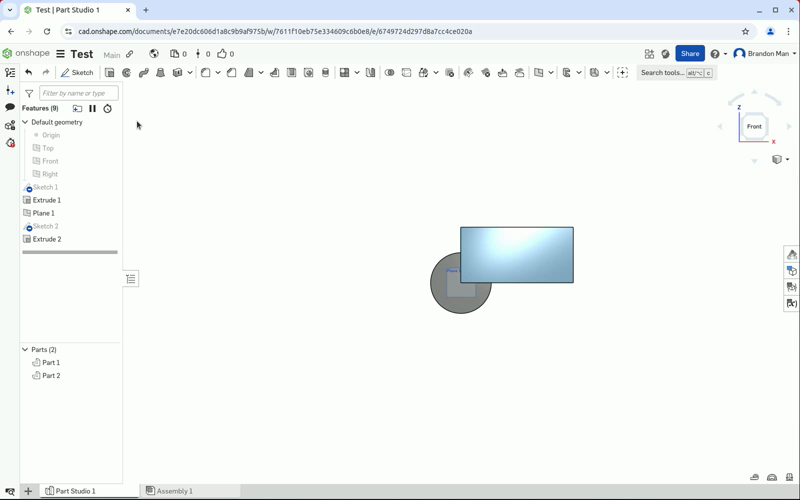
key(shift+h)
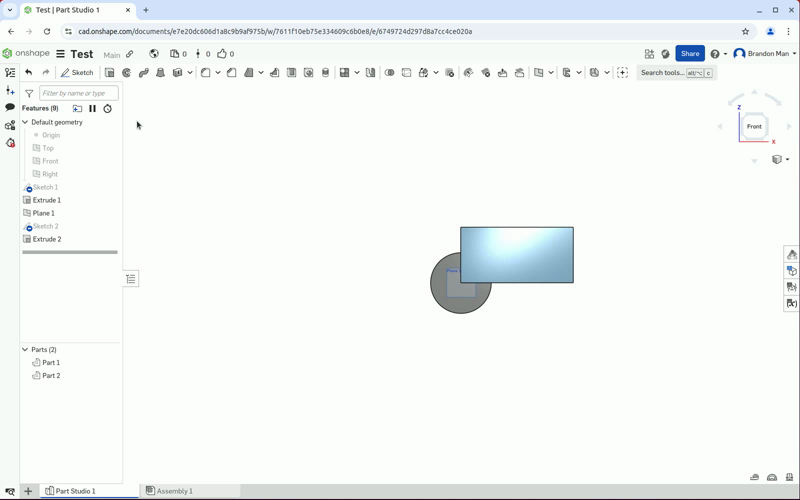
mouse_move(73, 189)
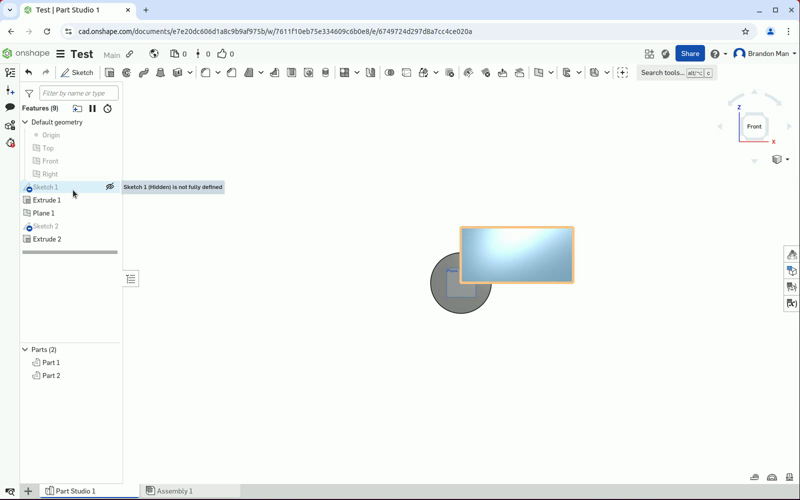
click(73, 189)
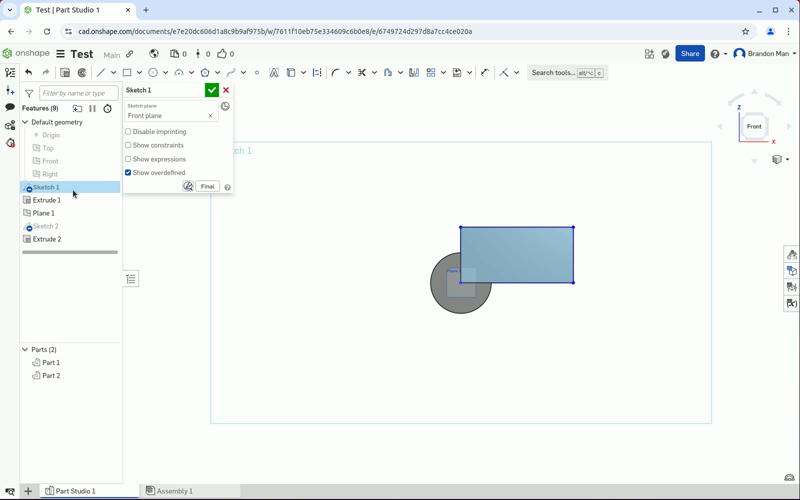
mouse_move(229, 92)
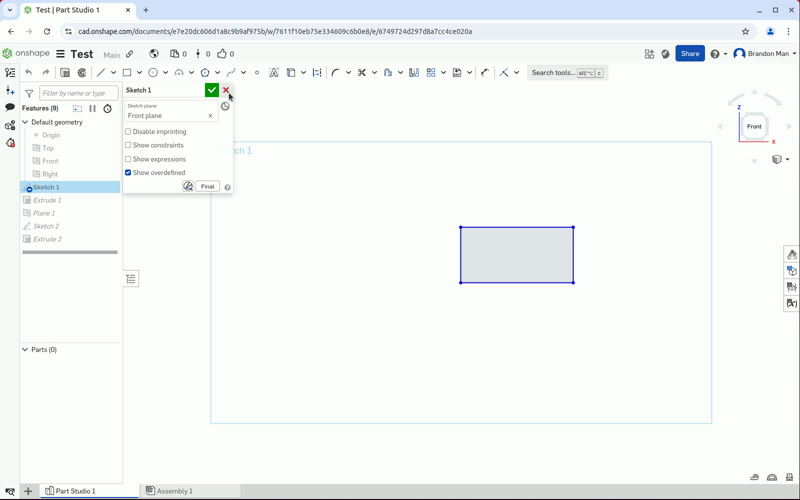
click(229, 92)
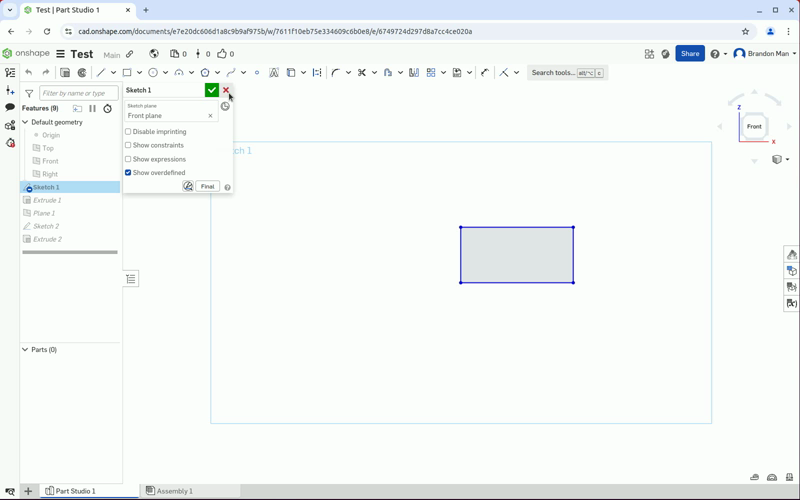
key(shift+s)
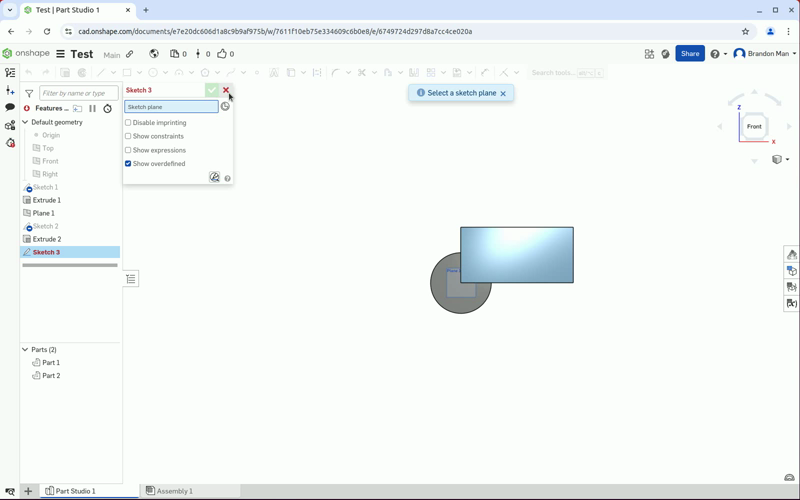
mouse_move(73, 215)
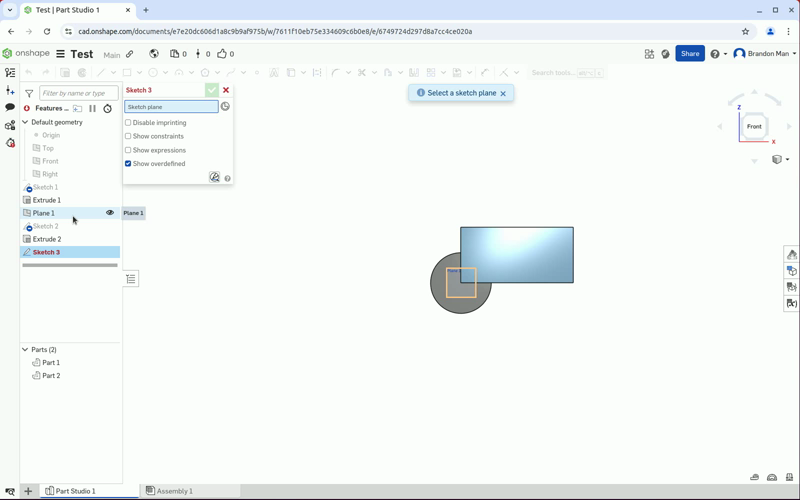
click(73, 215)
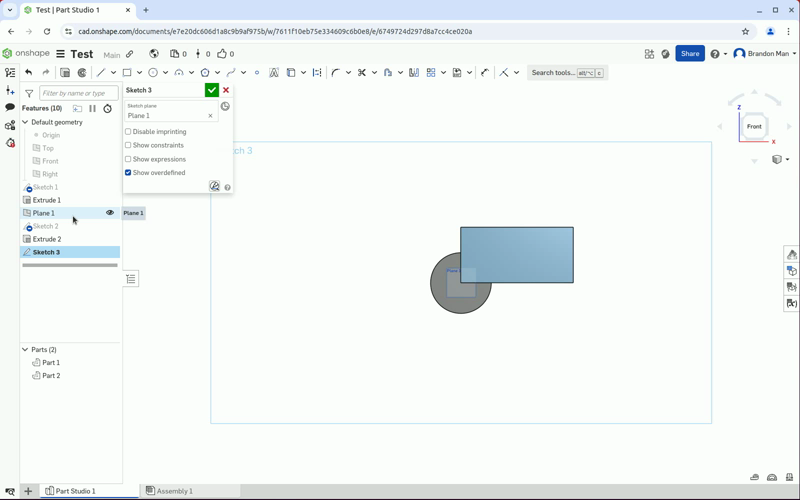
mouse_move(73, 352)
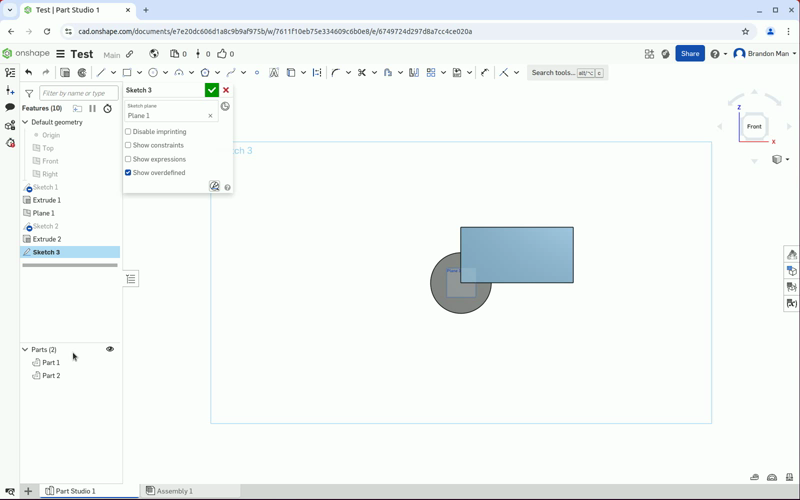
key(y)
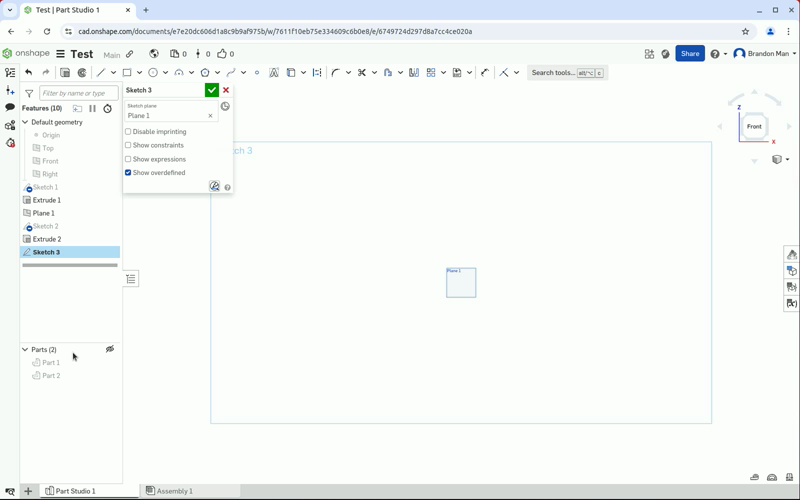
key(l)
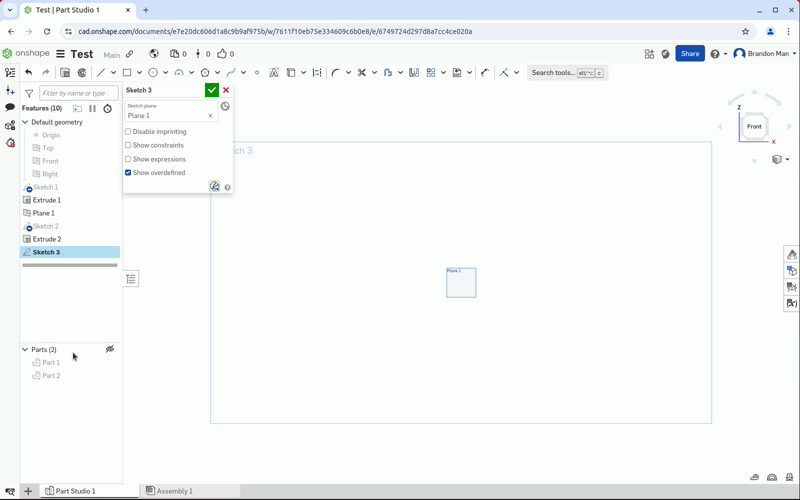
key_down(shift)
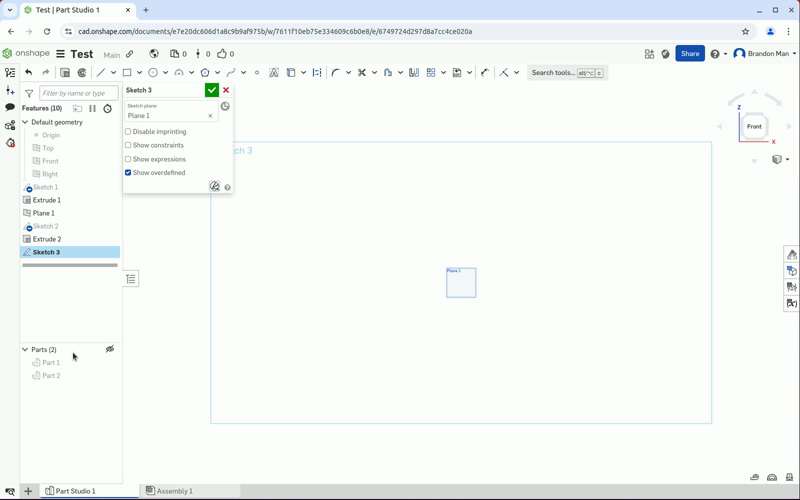
mouse_move(460, 282)
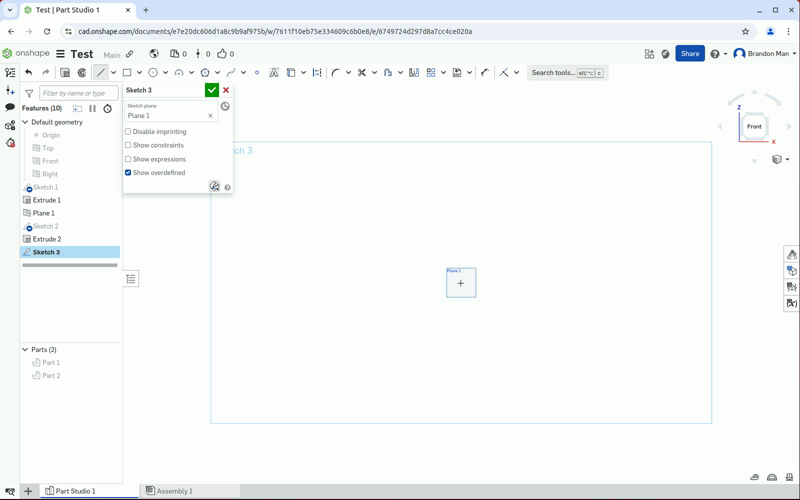
click(460, 282)
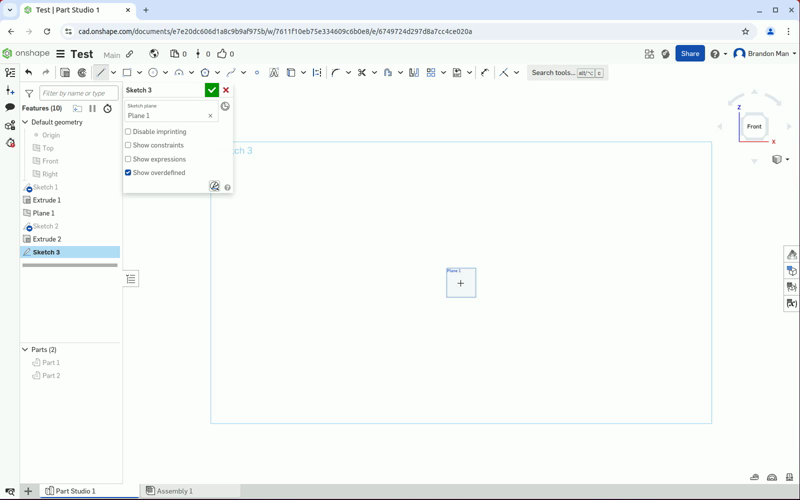
key_up(shift)
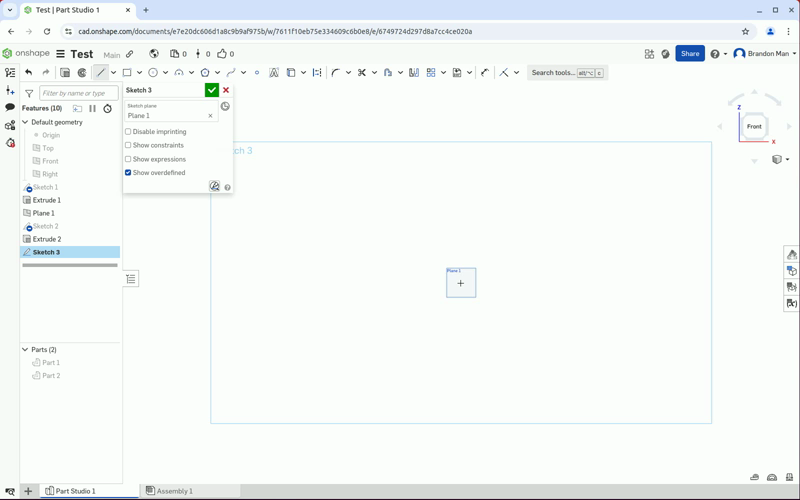
key_down(shift)
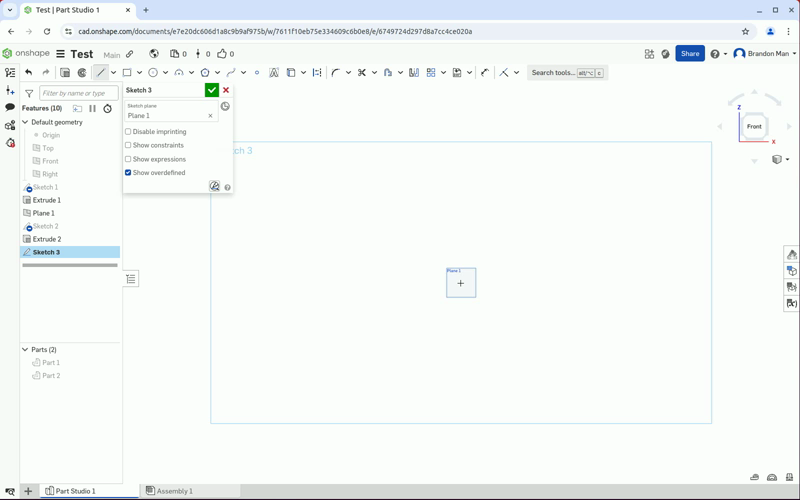
mouse_move(490, 282)
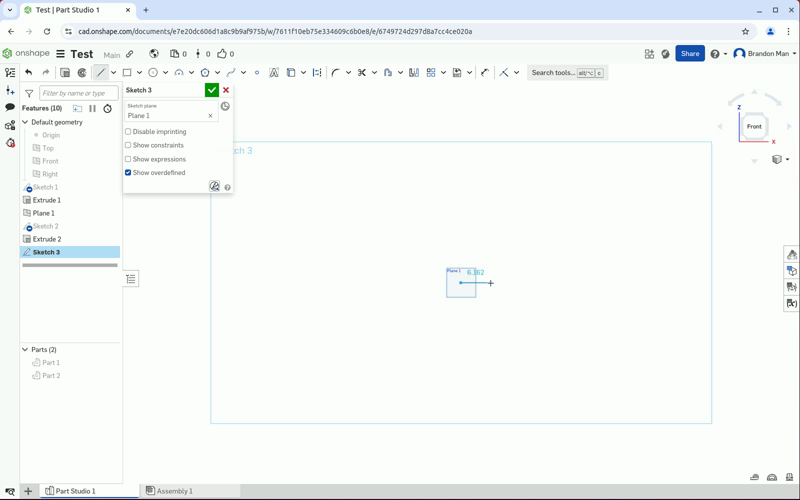
mouse_move(491, 282)
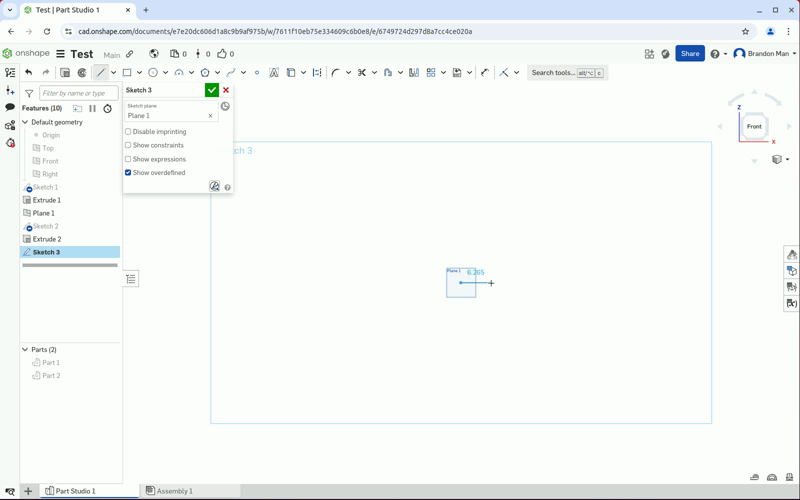
click(491, 282)
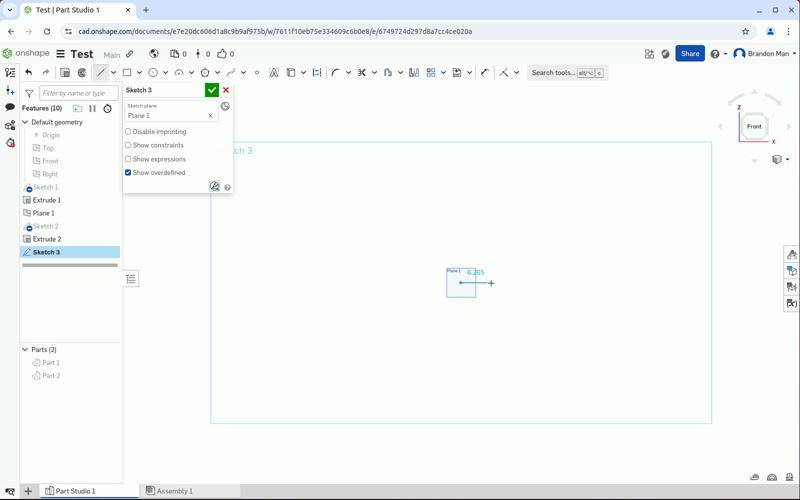
key_up(shift)
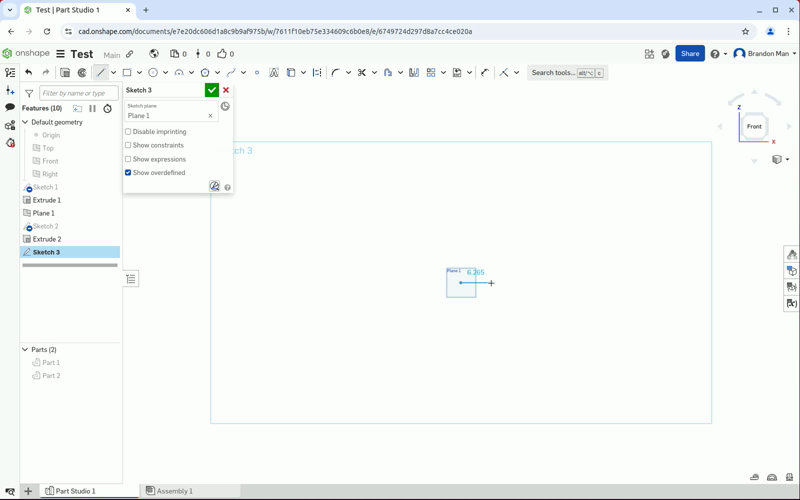
key(esc)
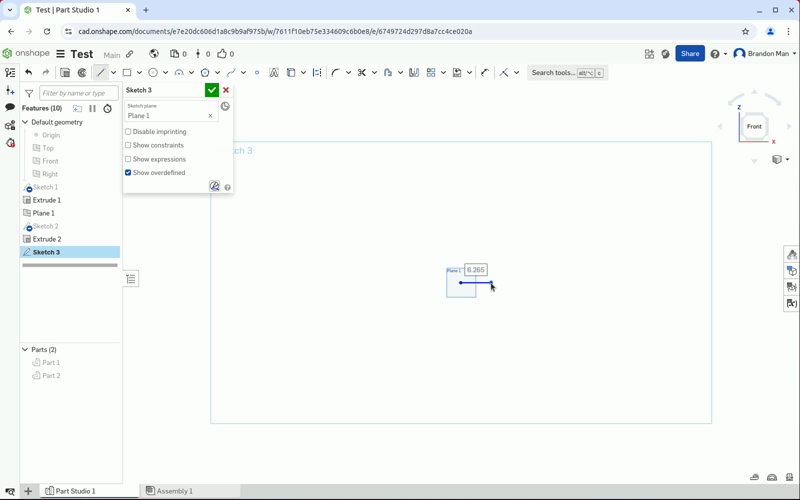
key(a)
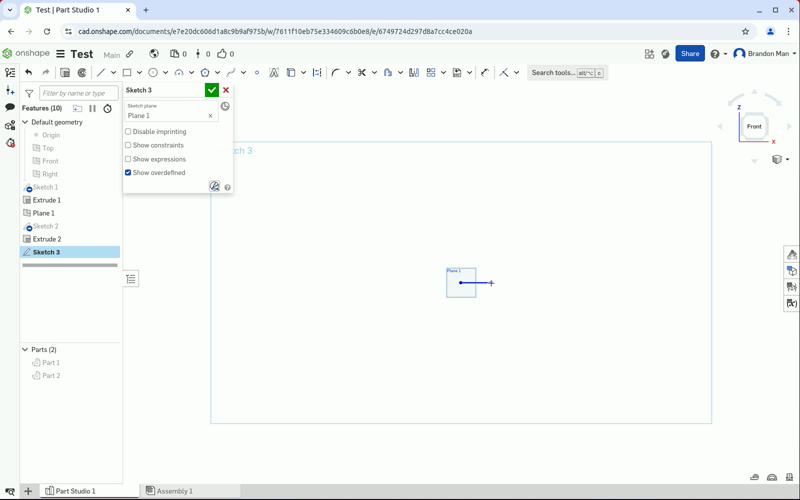
mouse_move(491, 282)
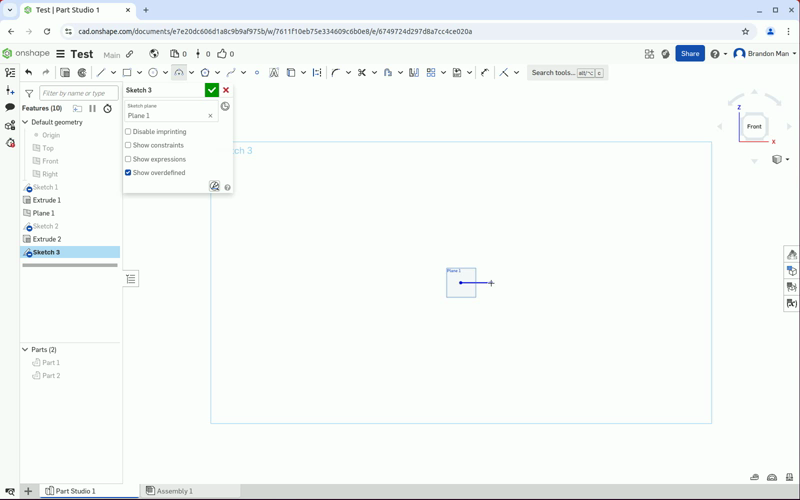
click(491, 282)
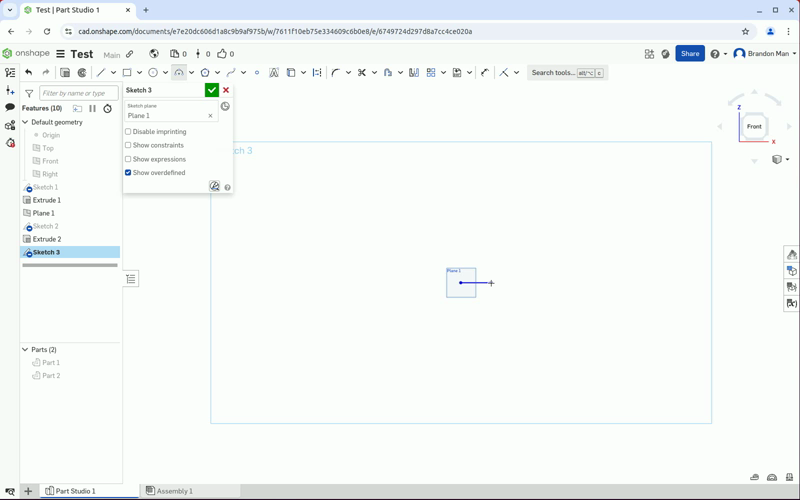
key_down(shift)
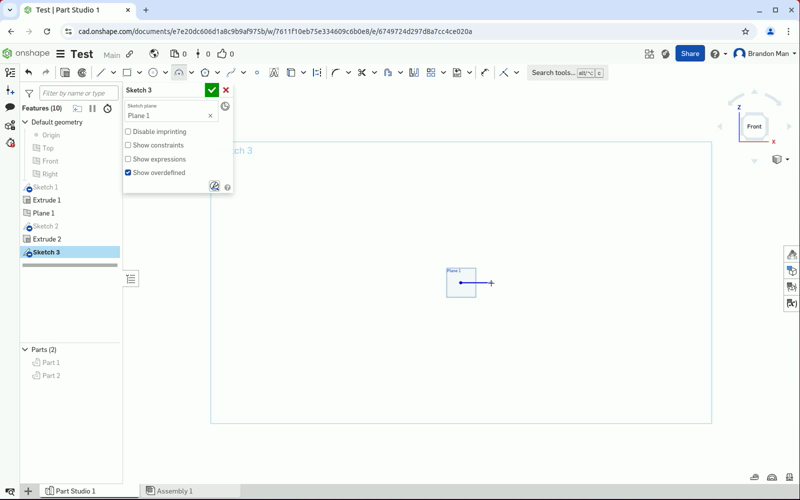
mouse_move(460, 252)
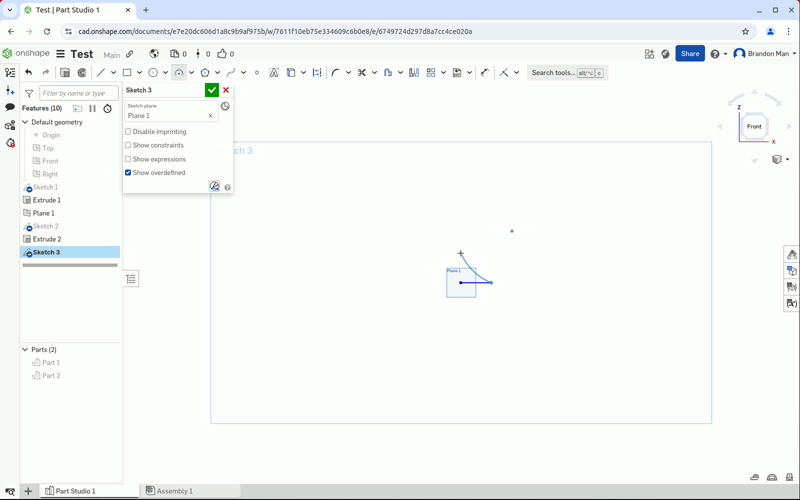
click(460, 252)
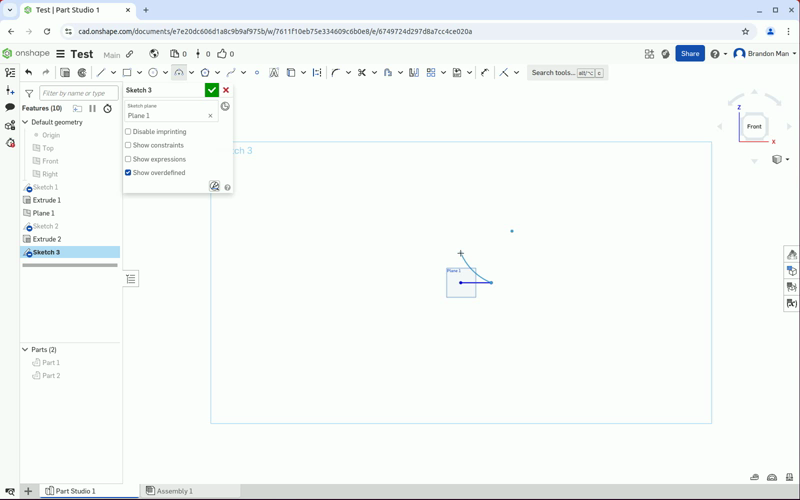
mouse_move(482, 261)
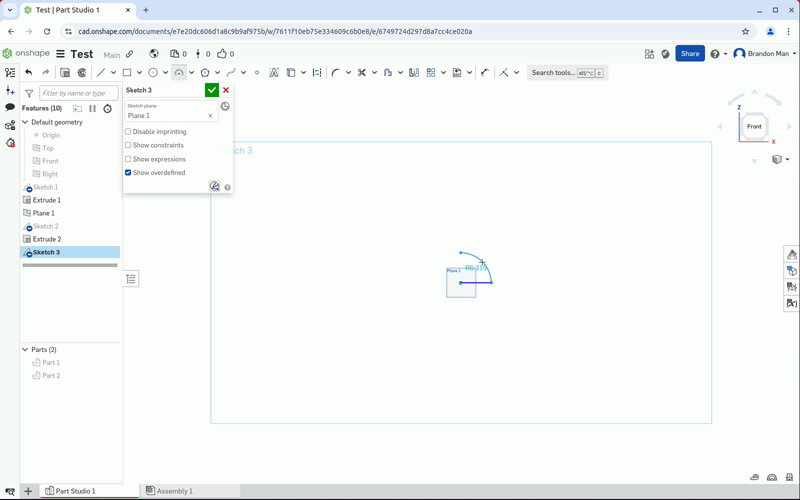
click(482, 261)
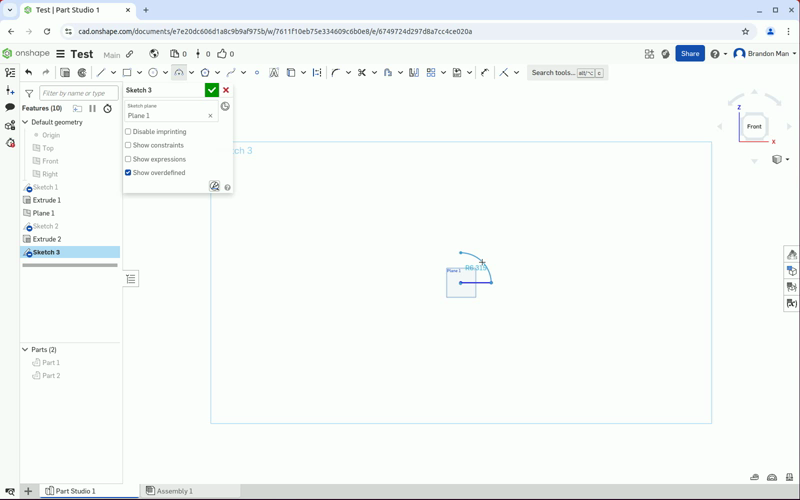
key_up(shift)
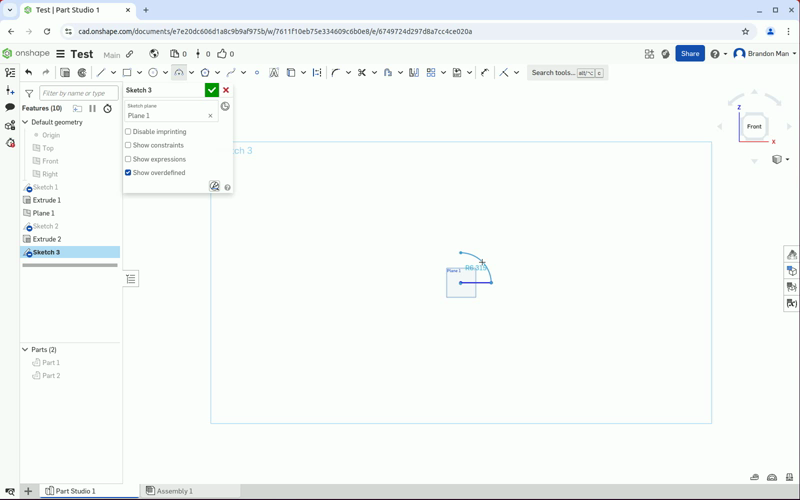
key(esc)
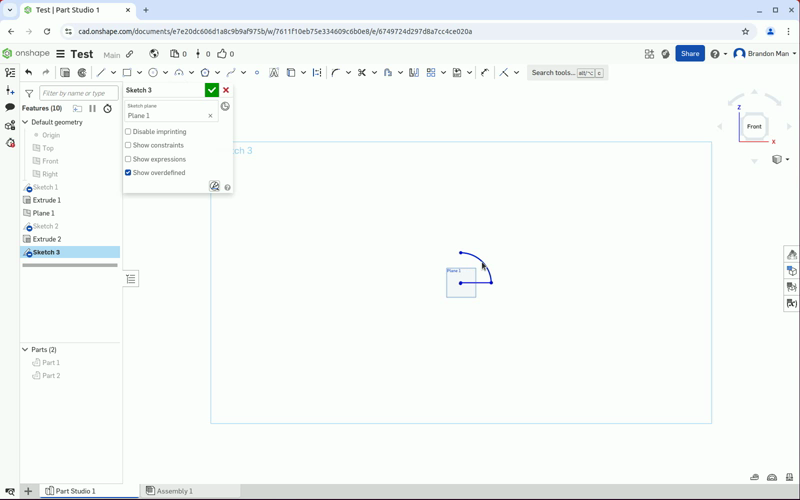
key(l)
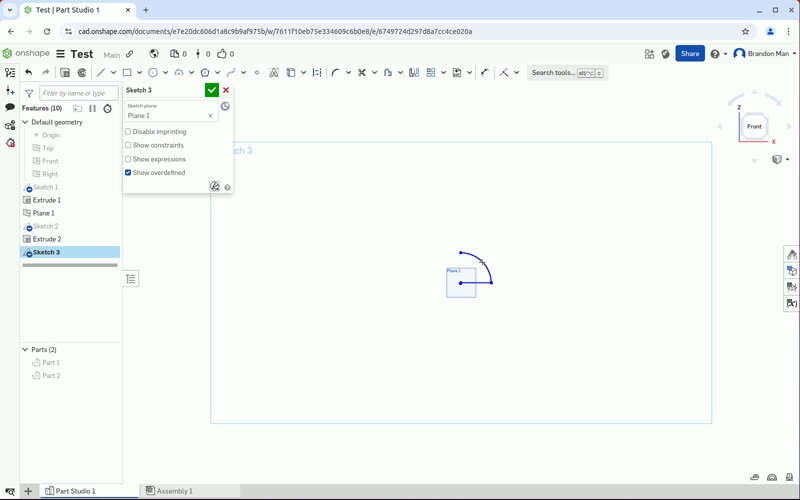
mouse_move(460, 252)
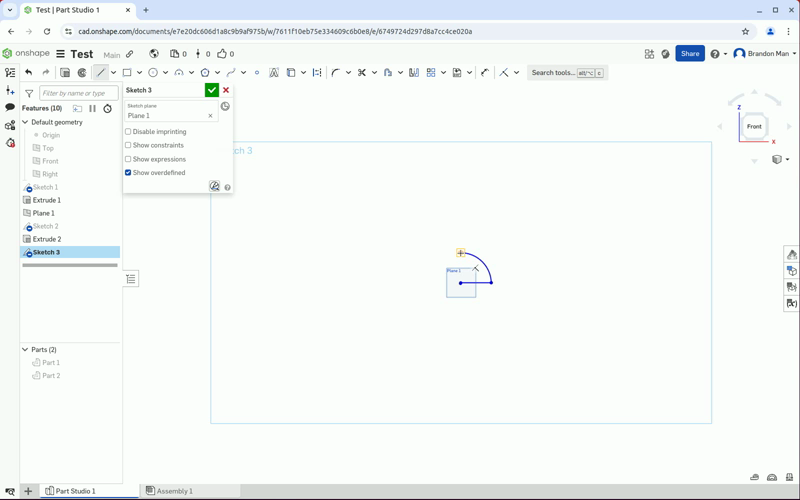
click(460, 252)
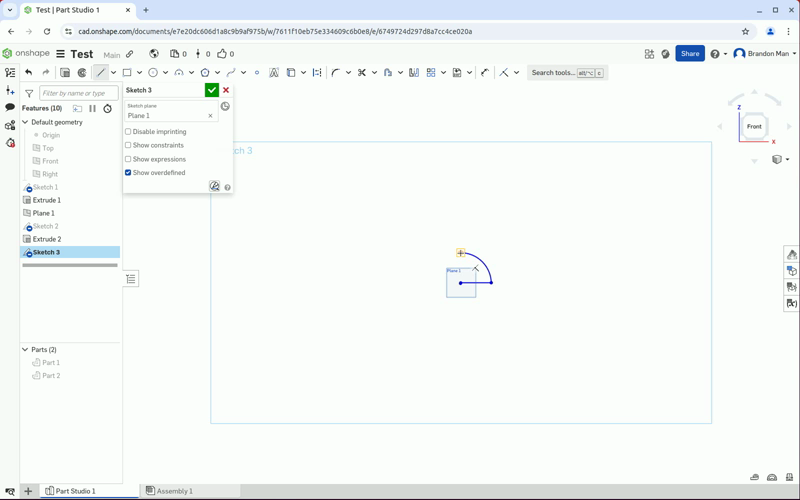
mouse_move(490, 252)
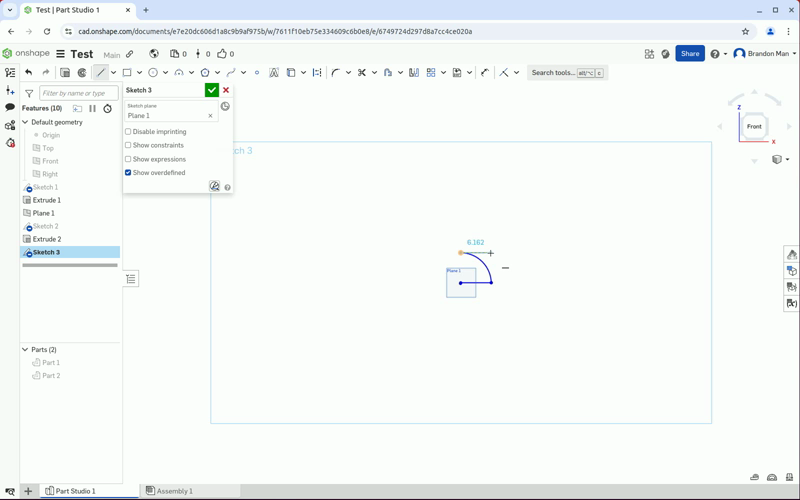
key_down(shift)
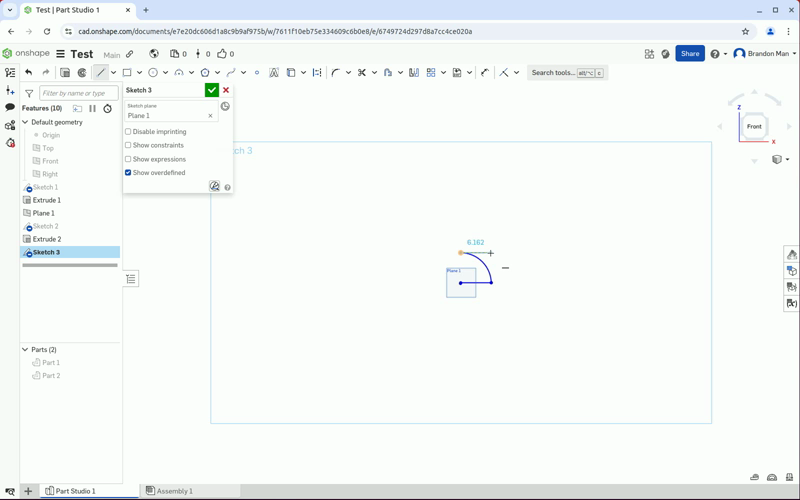
mouse_move(460, 282)
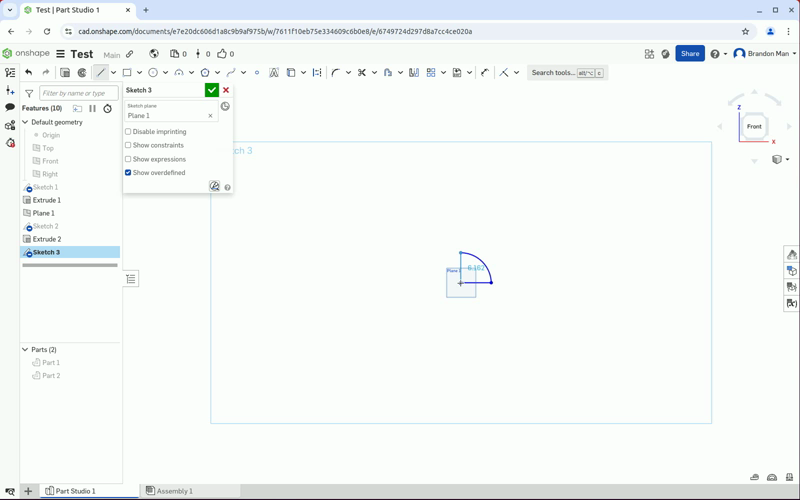
key_up(shift)
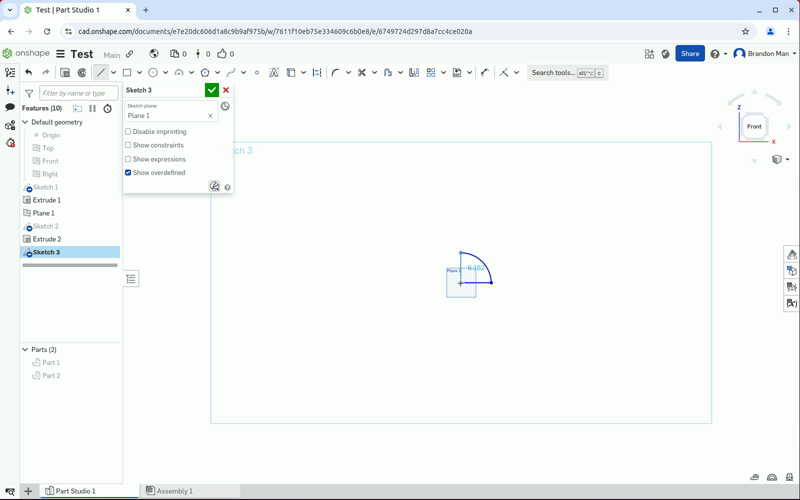
click(460, 282)
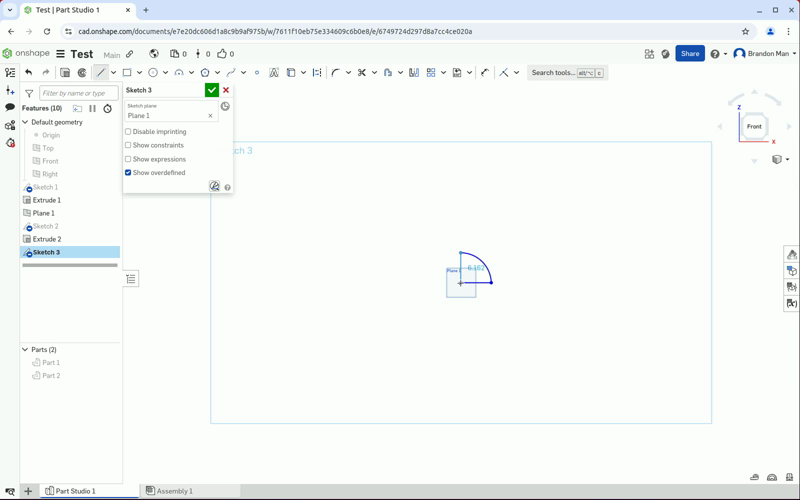
key(esc)
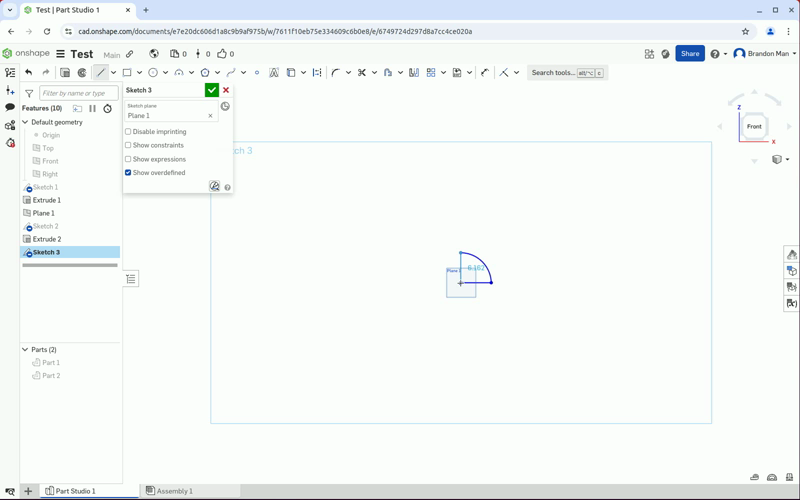
mouse_move(466, 273)
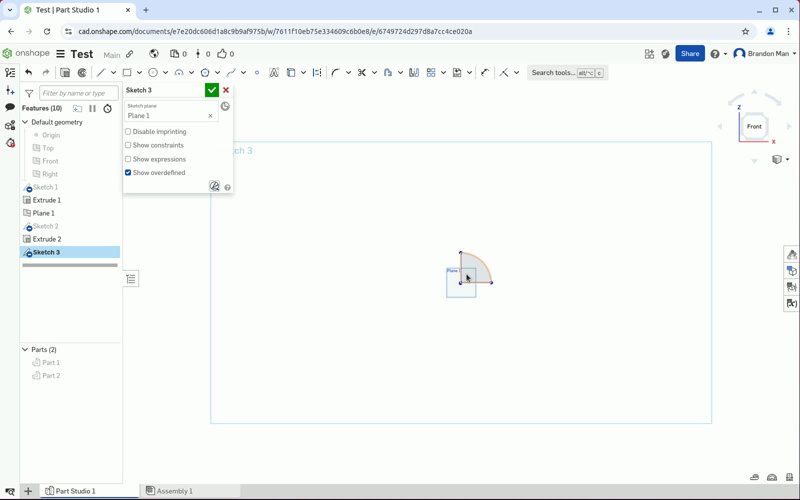
scroll(6)
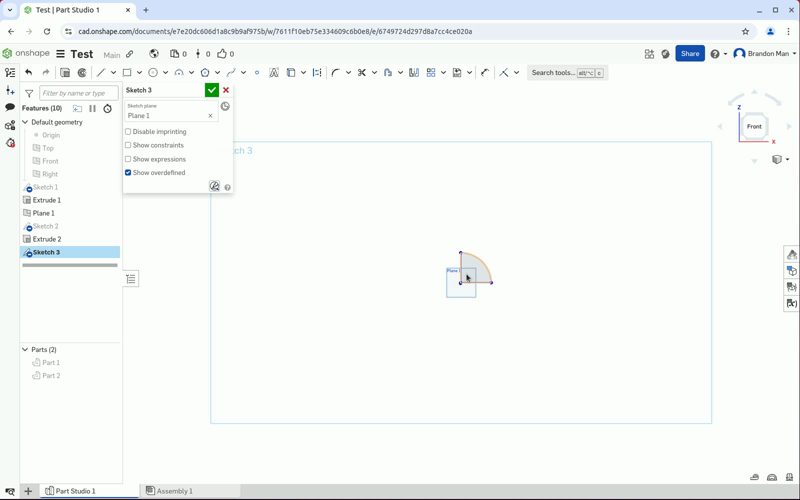
scroll(6)
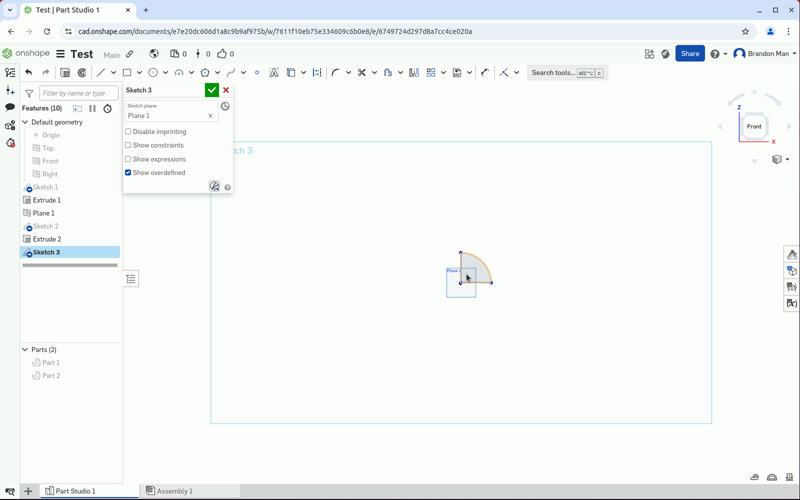
scroll(6)
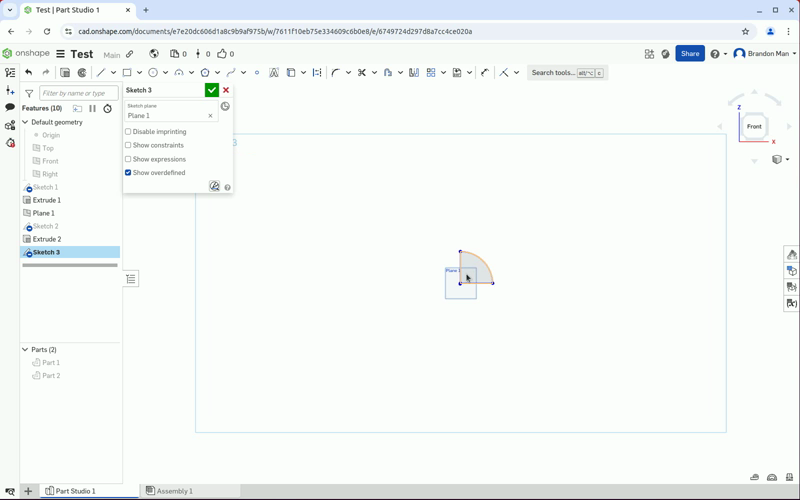
scroll(6)
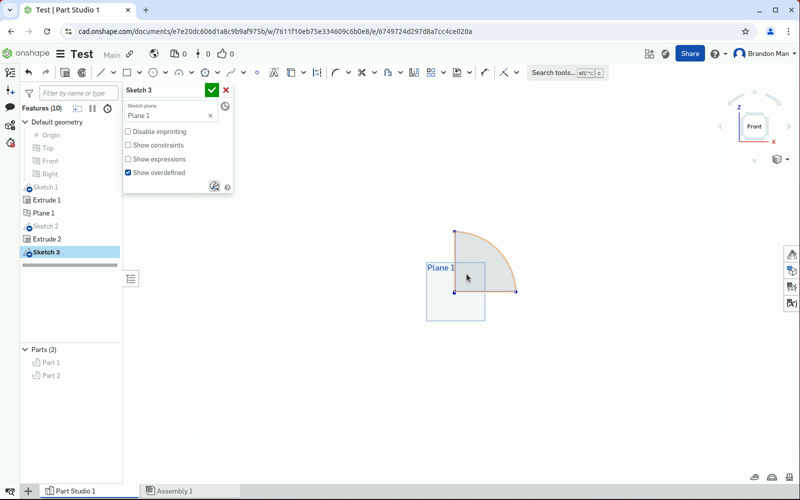
scroll(6)
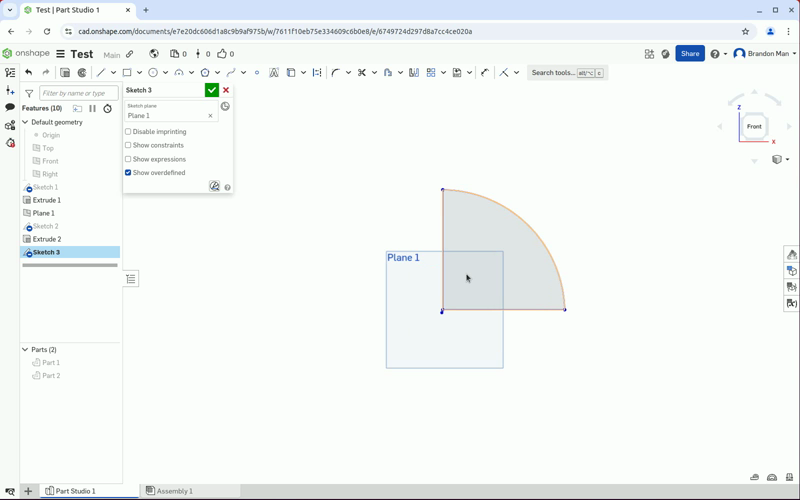
scroll(6)
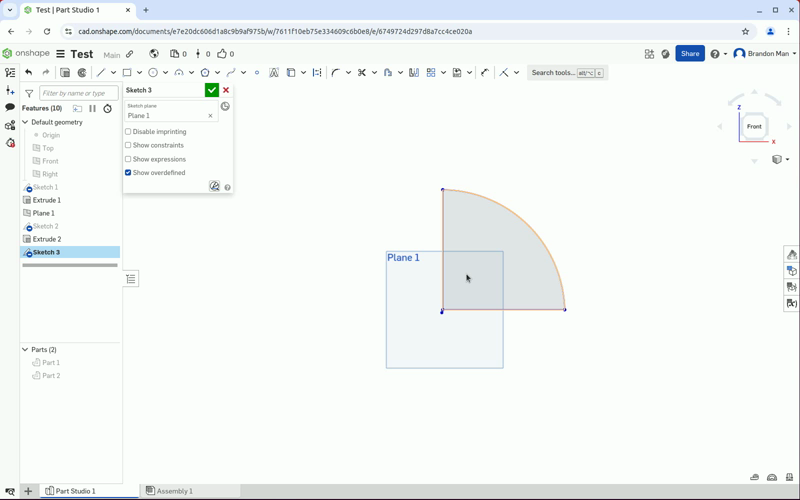
scroll(6)
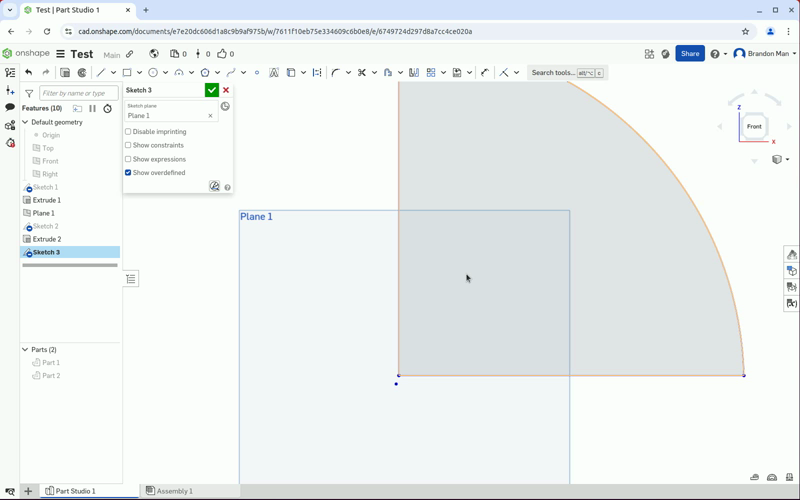
click(466, 273)
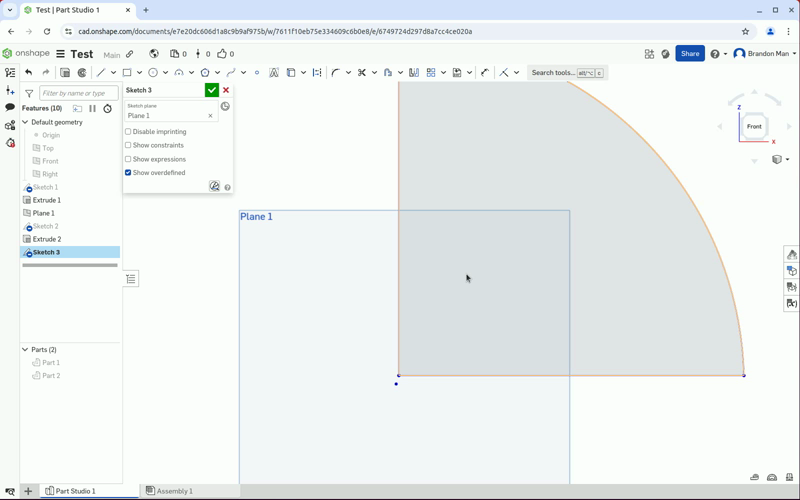
scroll(-6)
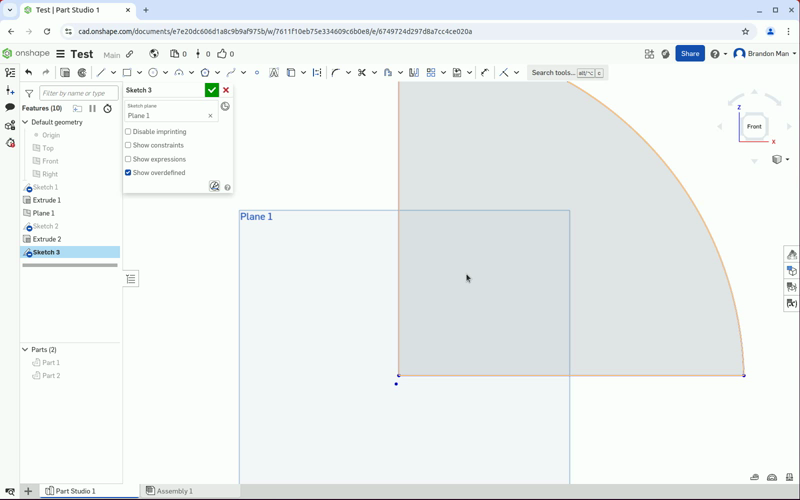
scroll(-6)
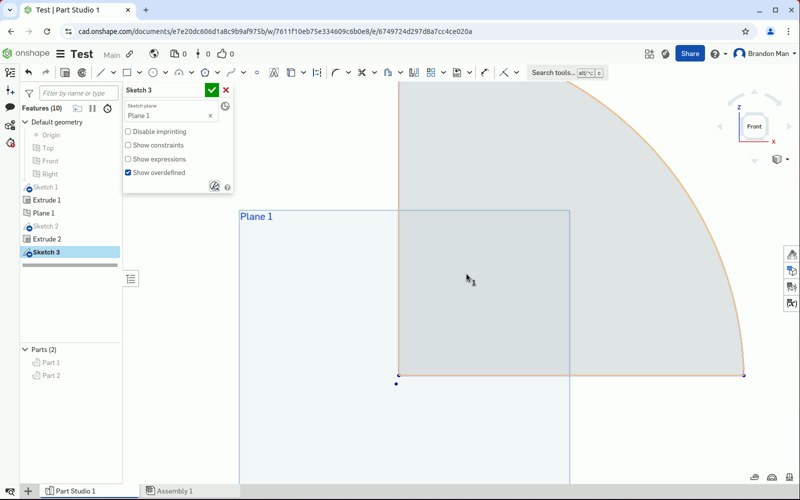
scroll(-6)
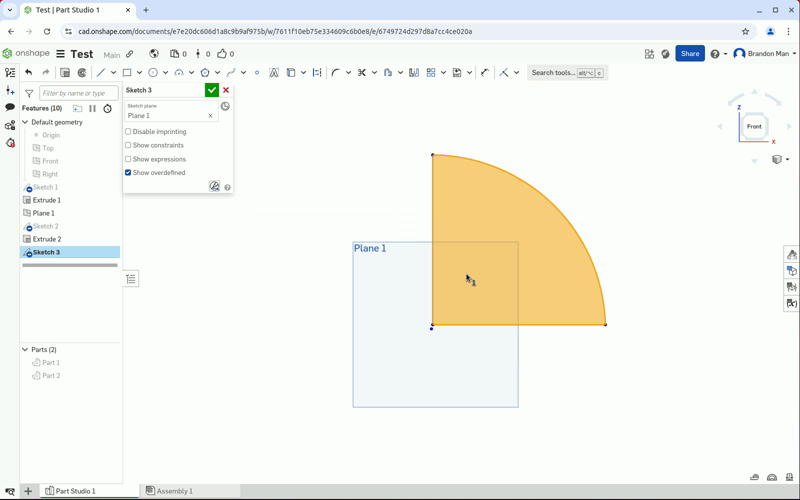
scroll(-6)
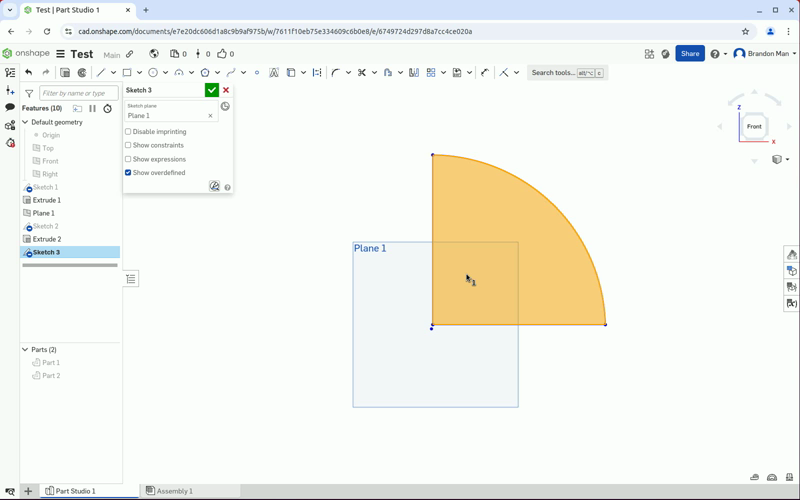
scroll(-6)
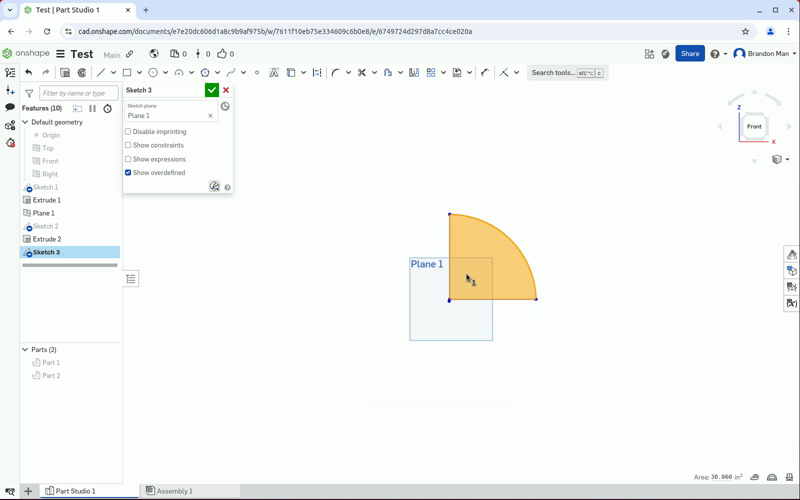
scroll(-6)
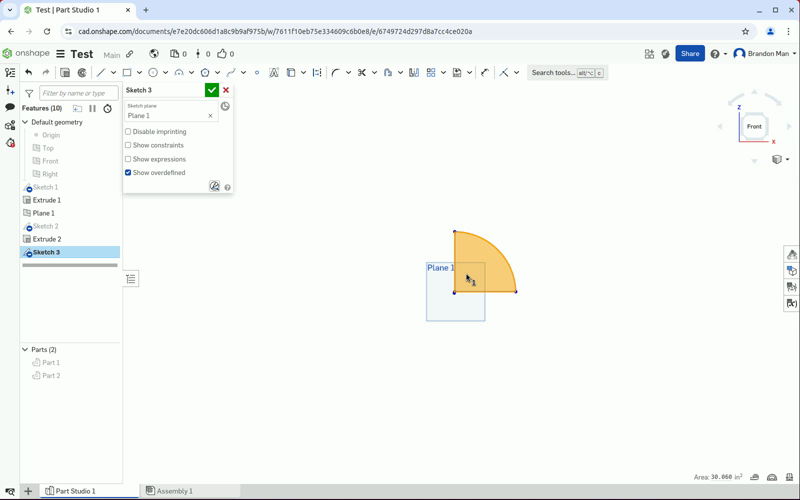
scroll(-6)
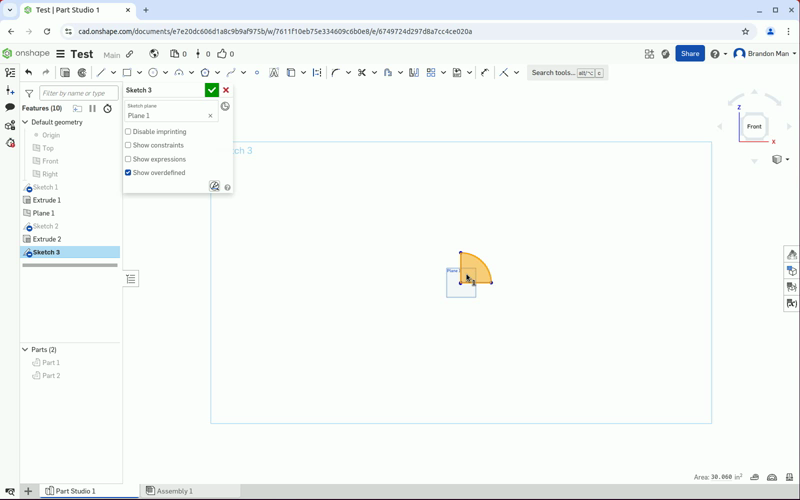
mouse_move(73, 352)
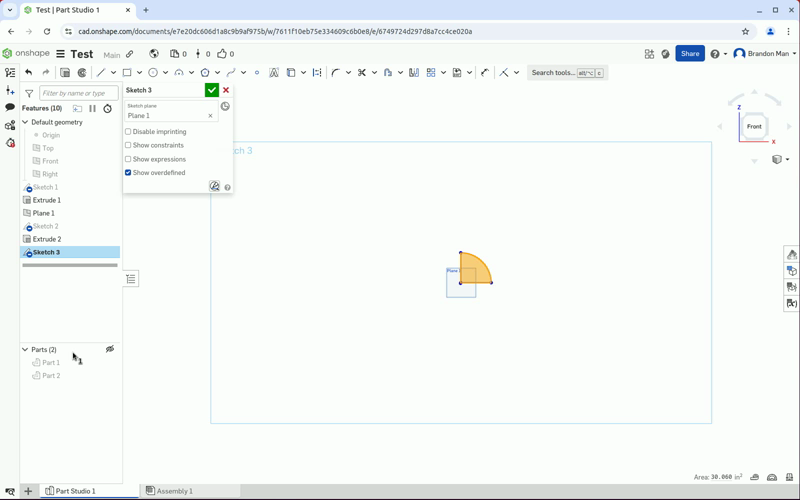
key(shift+y)
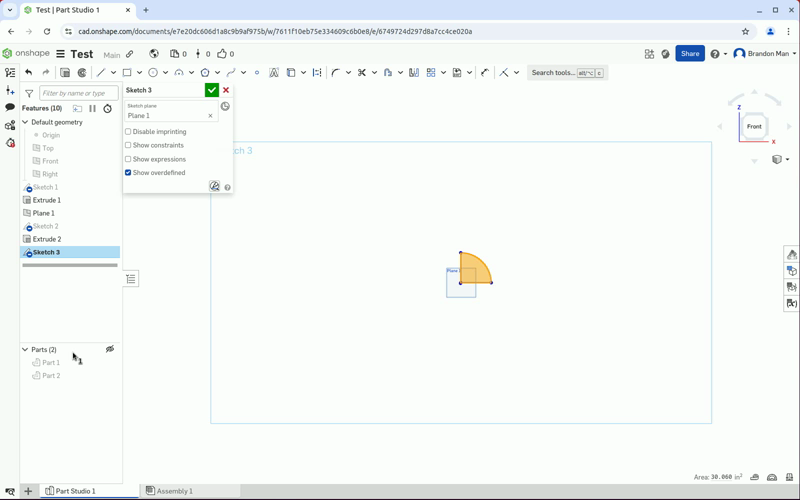
key(shift+e)
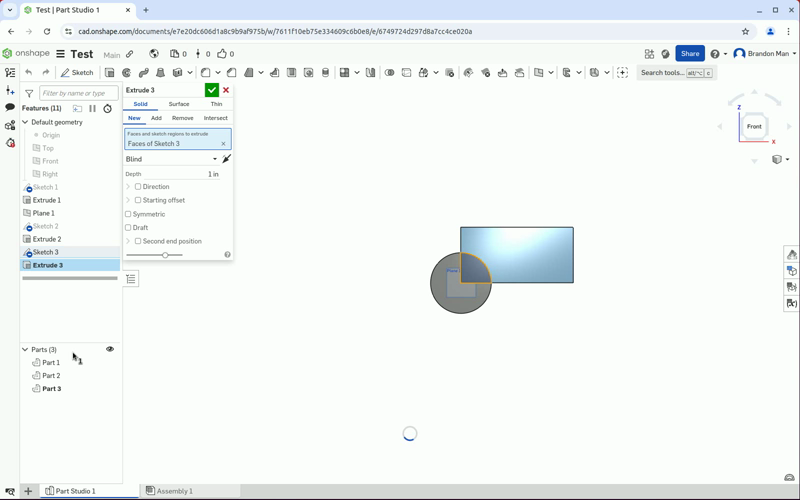
mouse_move(143, 106)
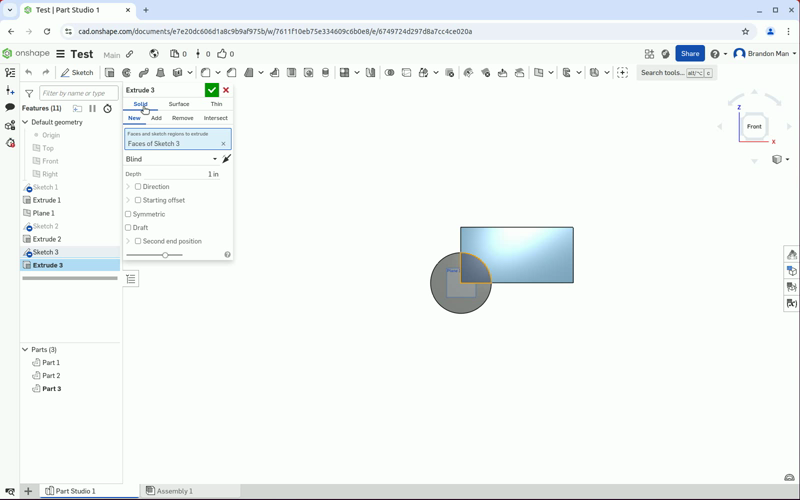
click(143, 106)
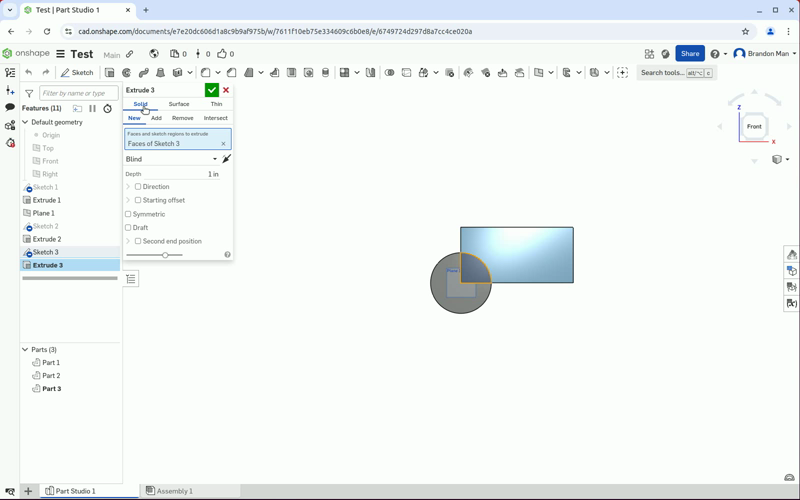
mouse_move(137, 120)
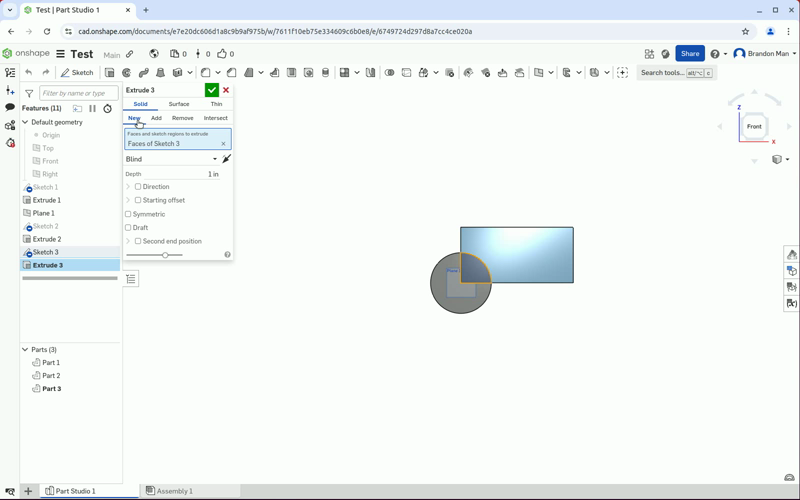
click(137, 120)
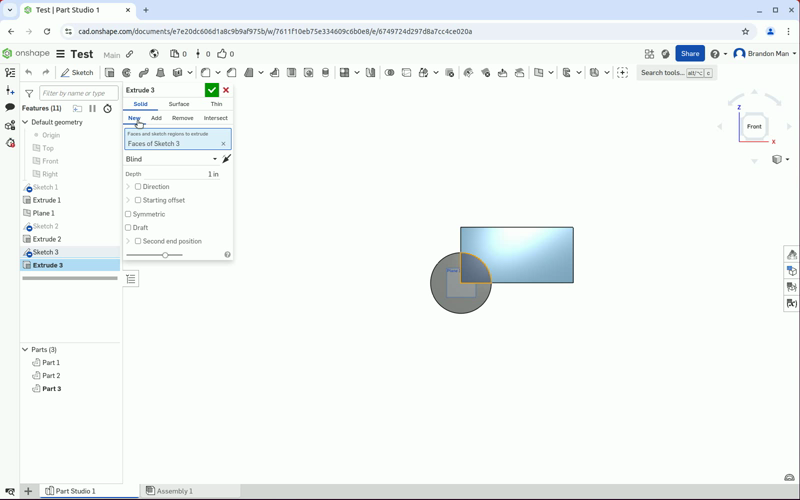
key(tab, 4)
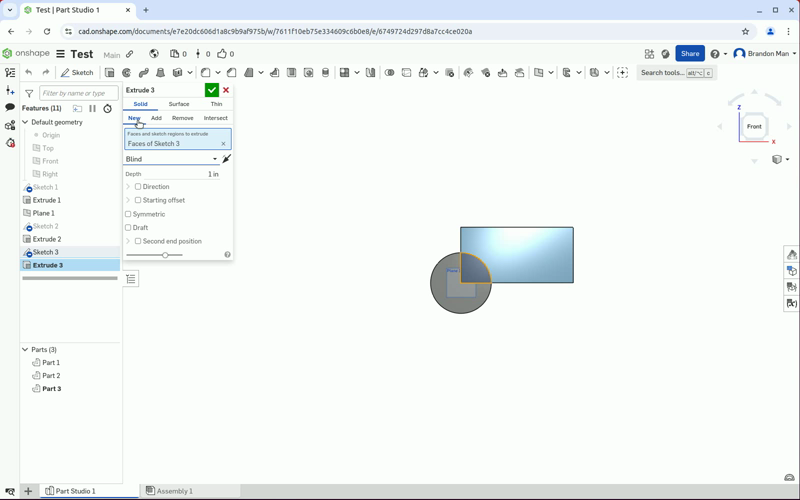
text(-16.85)
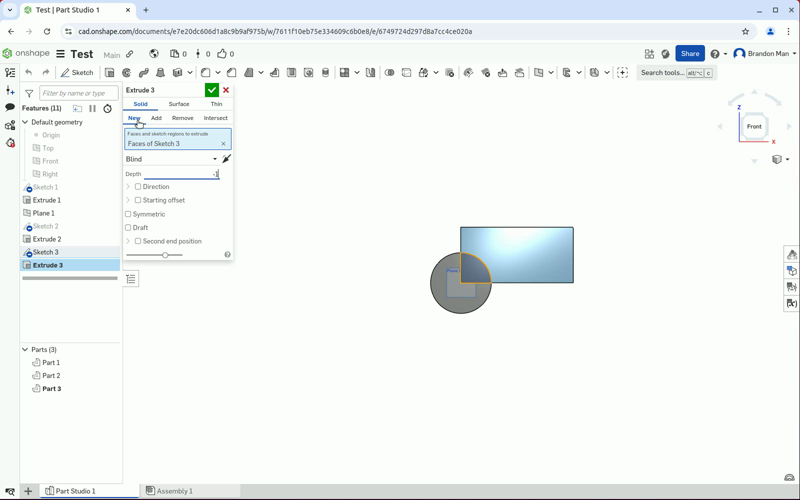
key(enter)
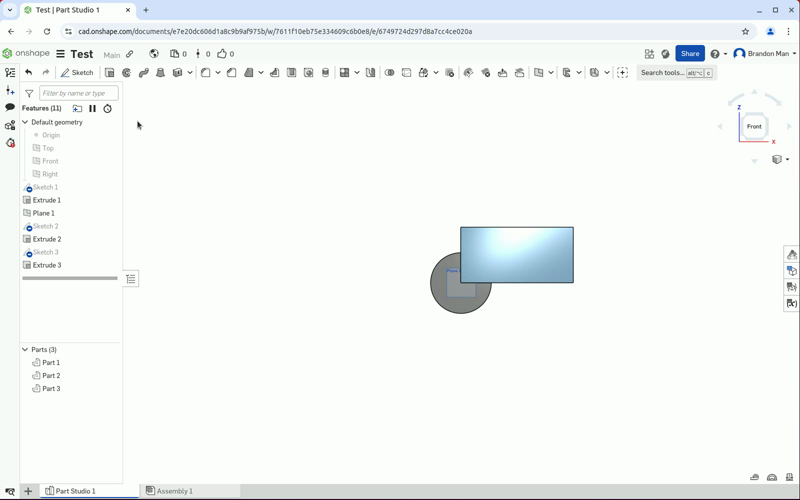
key(shift+h)
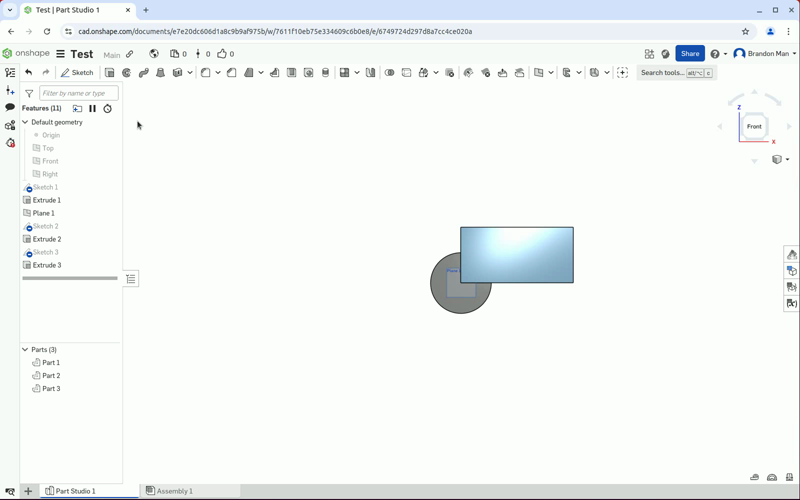
key(shift+h)
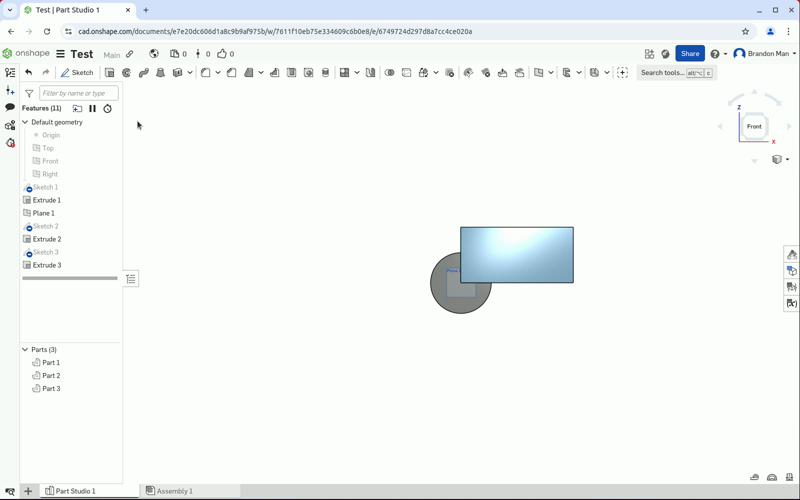
key(shift+7)
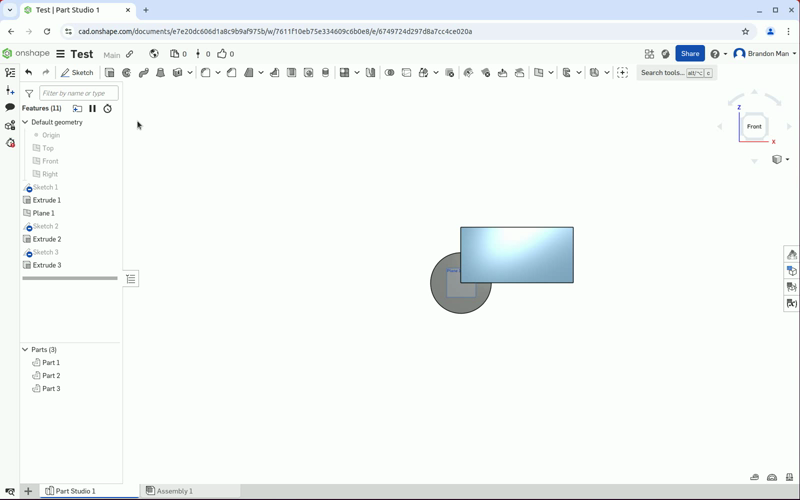
key(left, 2)
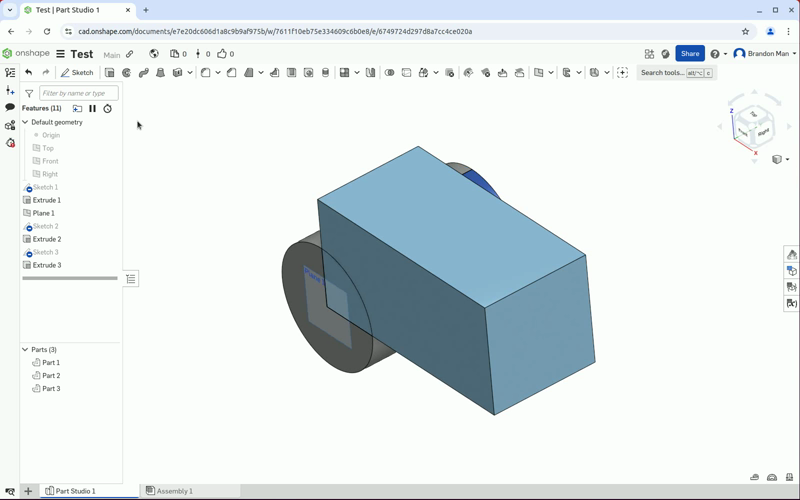
key(down, 2)
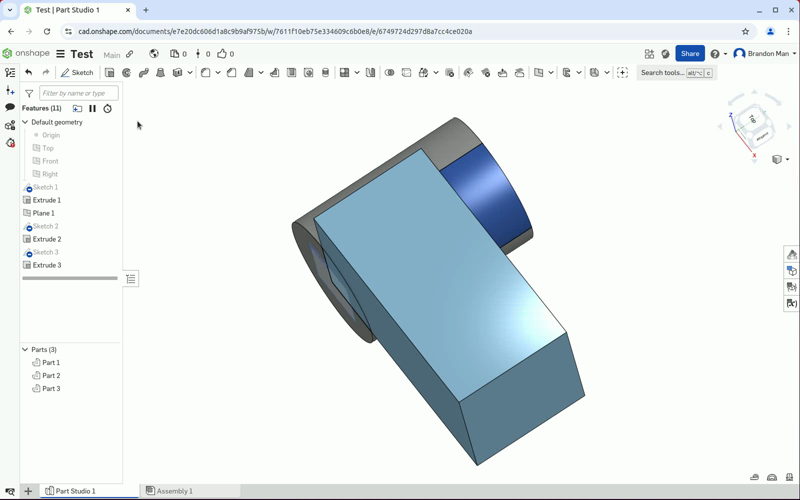
key(up, 2)
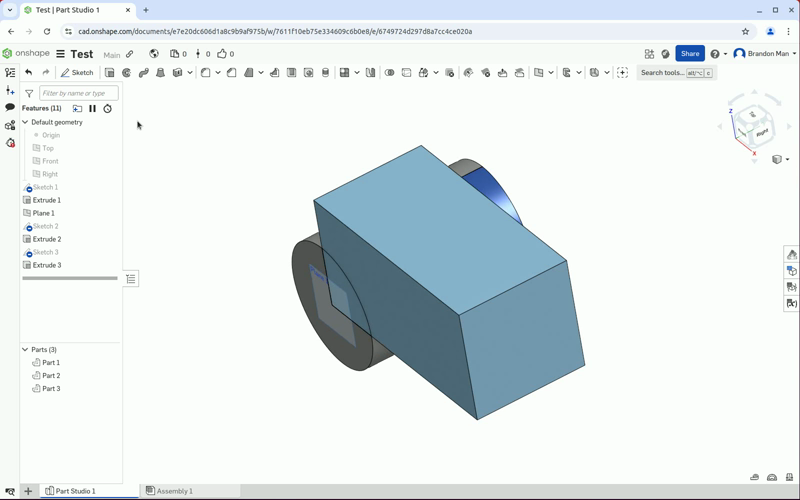
key(right, 2)
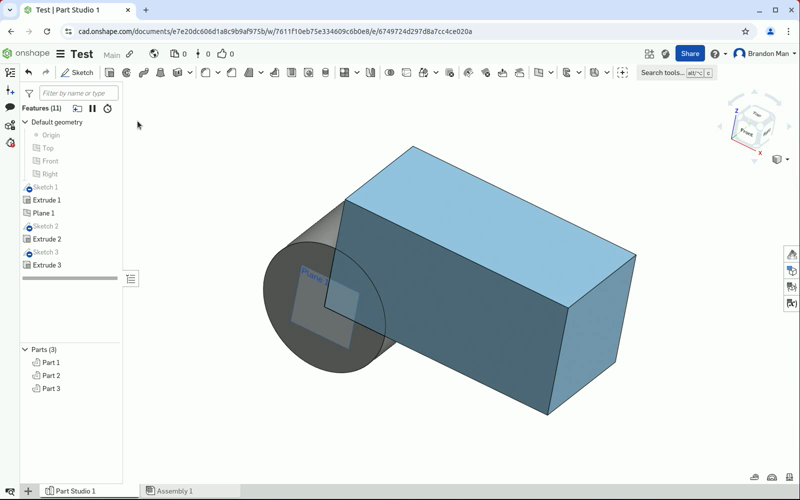
mouse_move(73, 189)
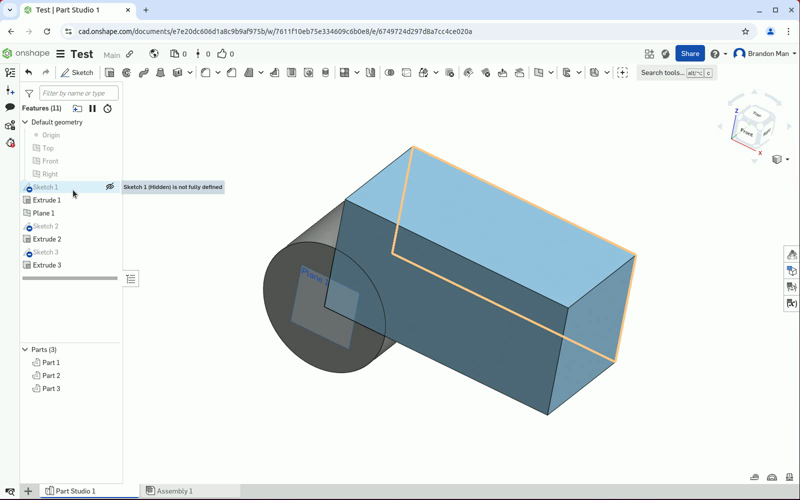
click(73, 189)